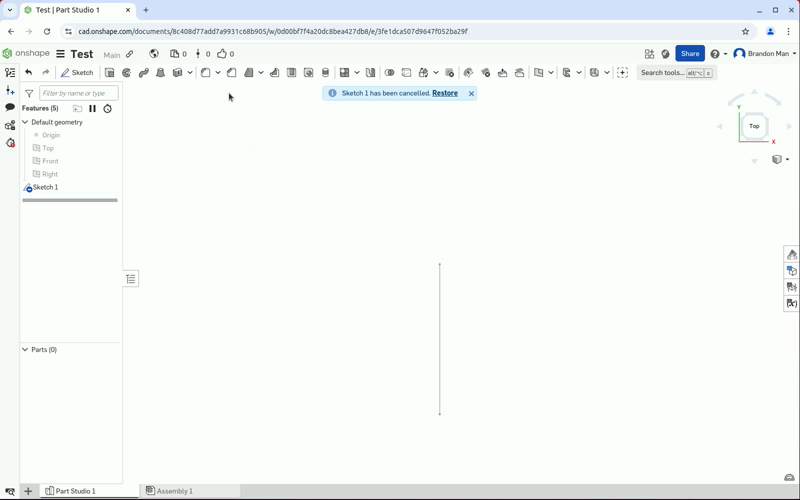
key(shift+h)
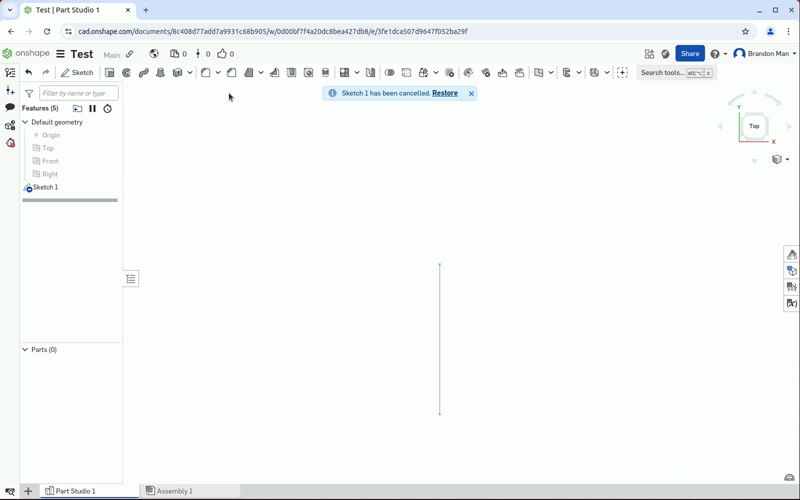
key(shift+s)
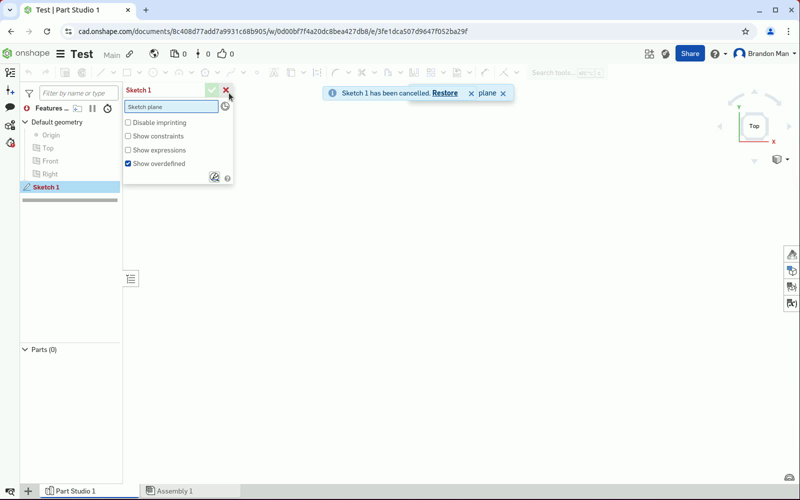
mouse_move(73, 150)
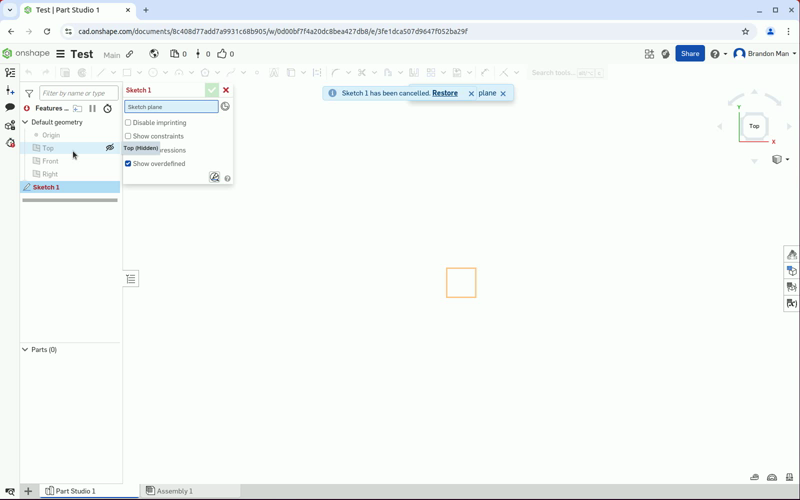
click(73, 150)
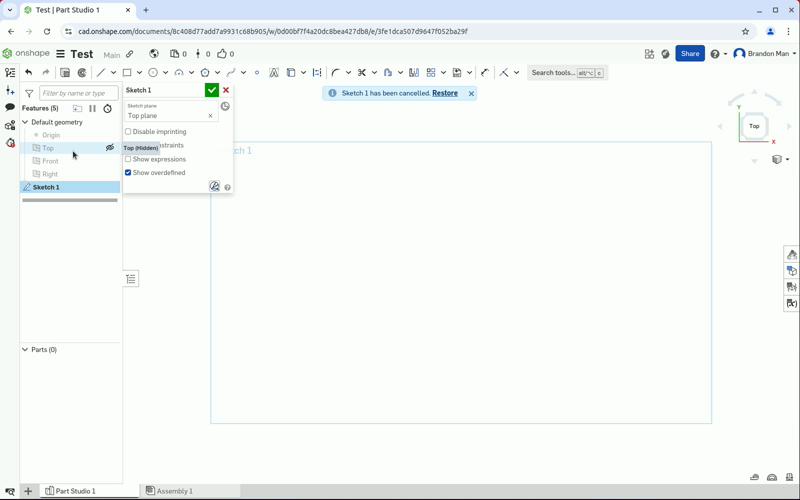
mouse_move(73, 352)
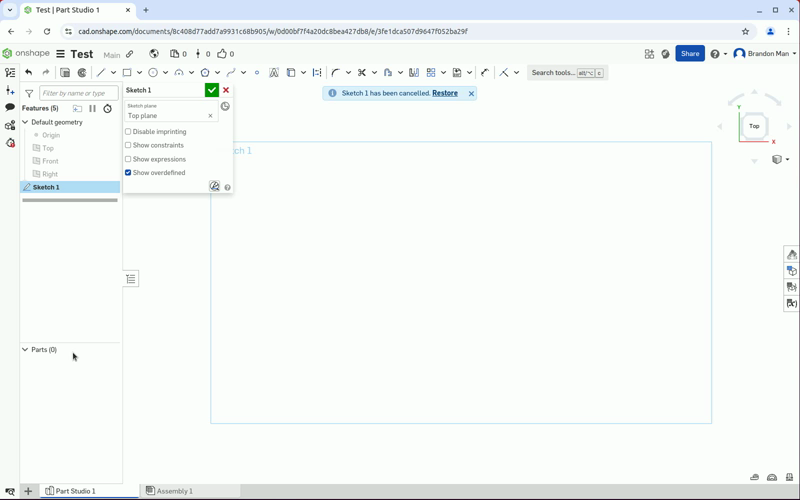
key(y)
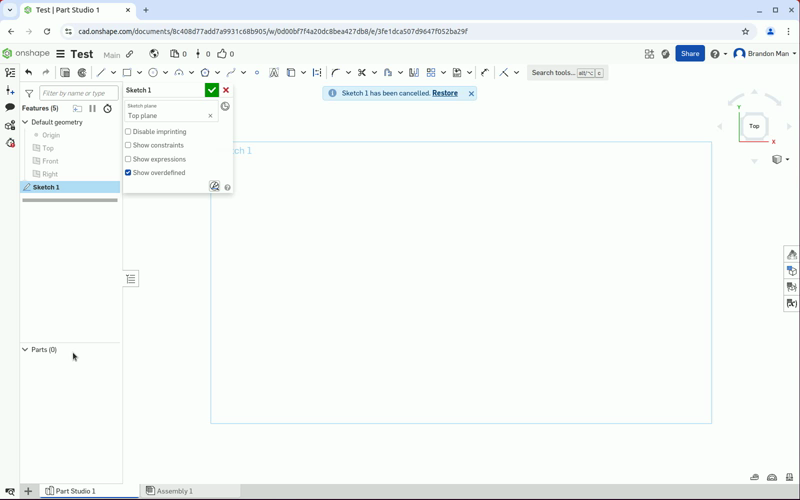
key(l)
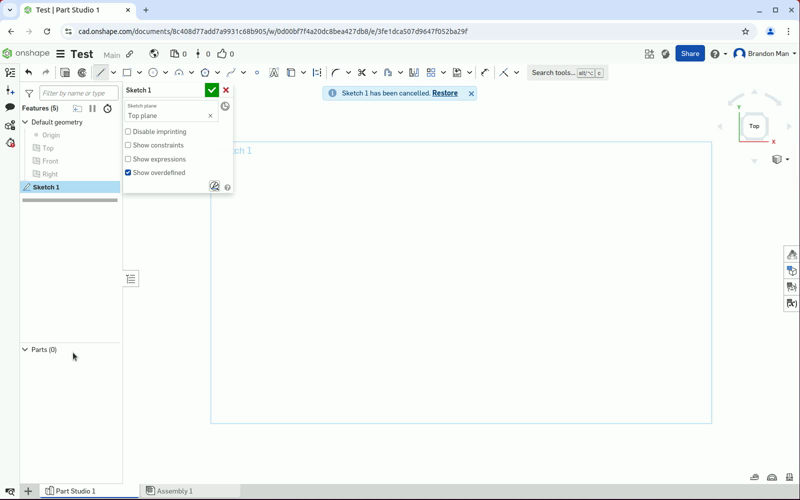
key_down(shift)
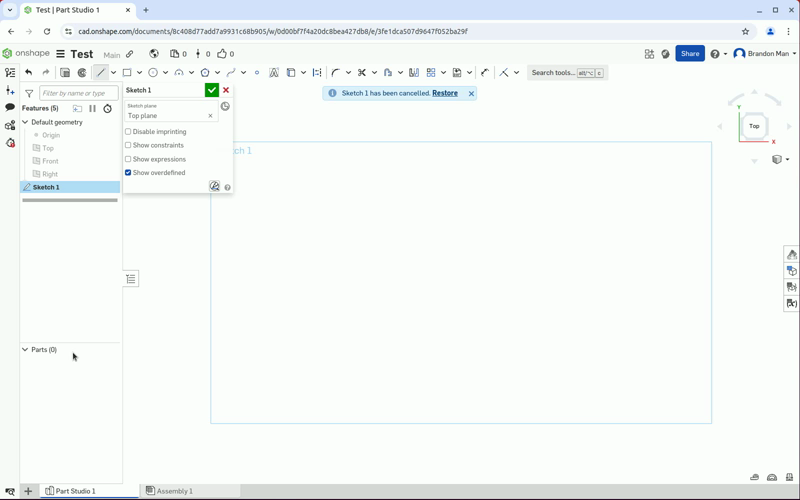
mouse_move(390, 245)
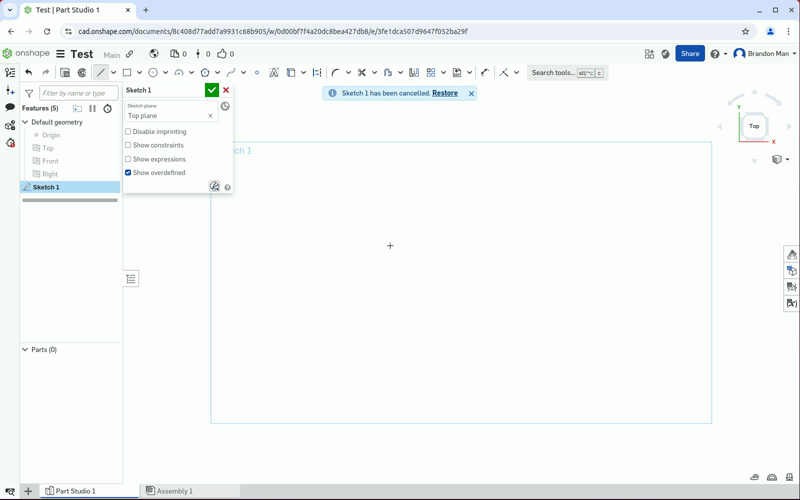
click(390, 245)
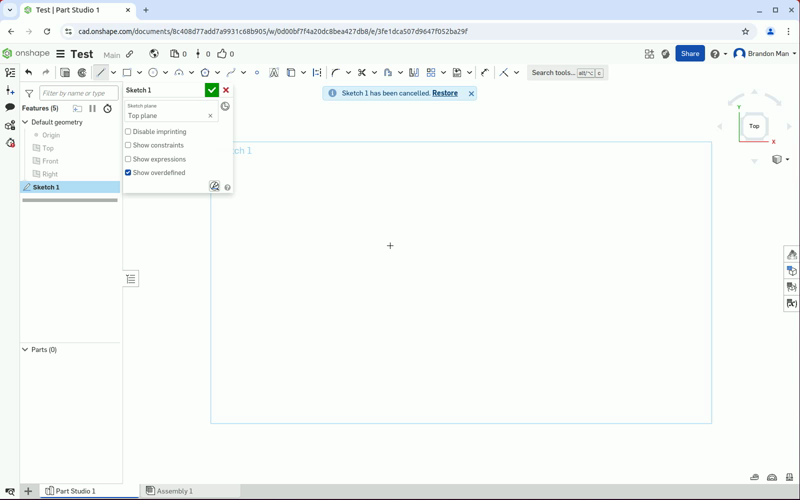
key_up(shift)
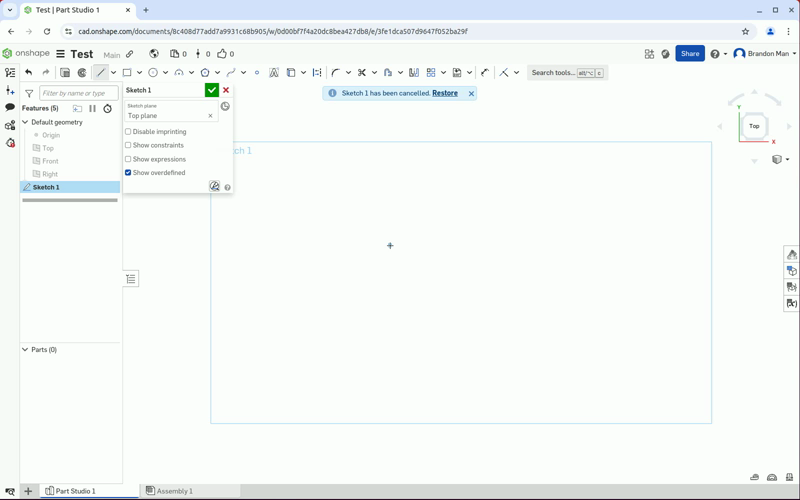
key_down(shift)
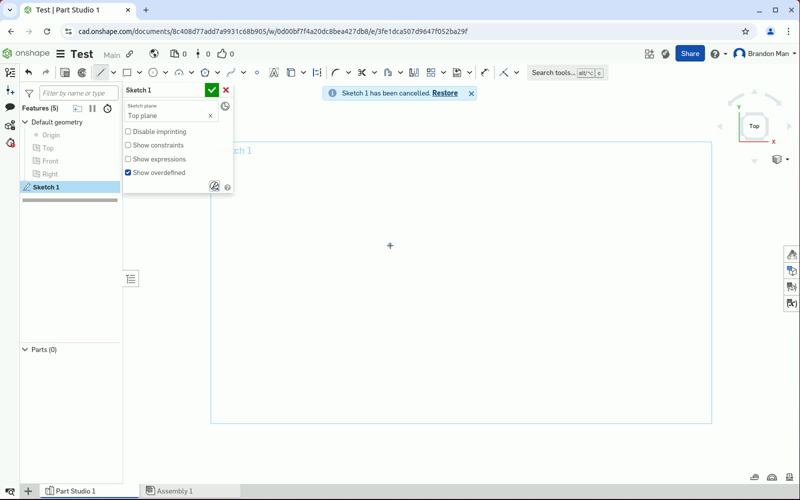
mouse_move(465, 245)
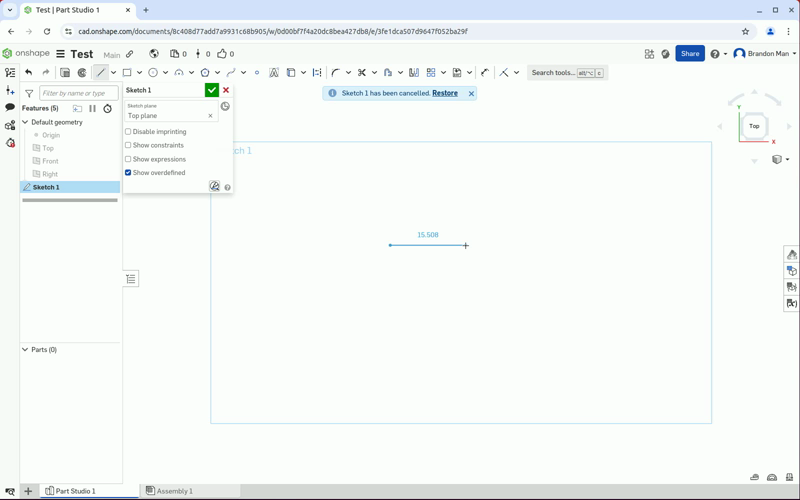
click(465, 245)
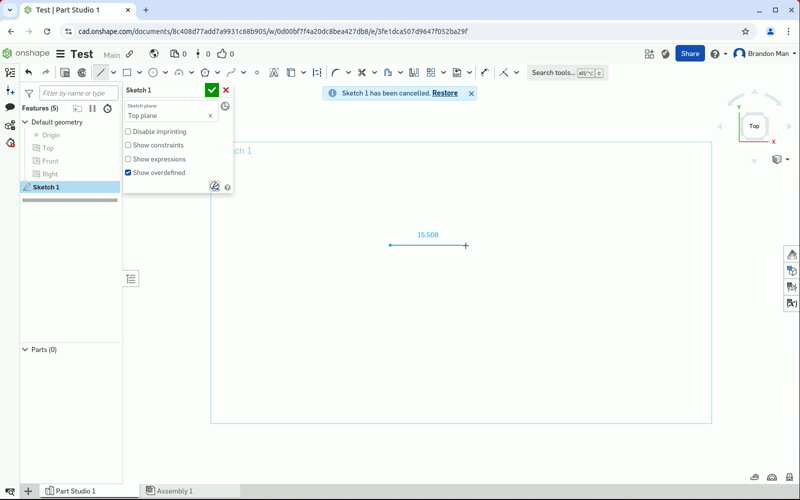
key_up(shift)
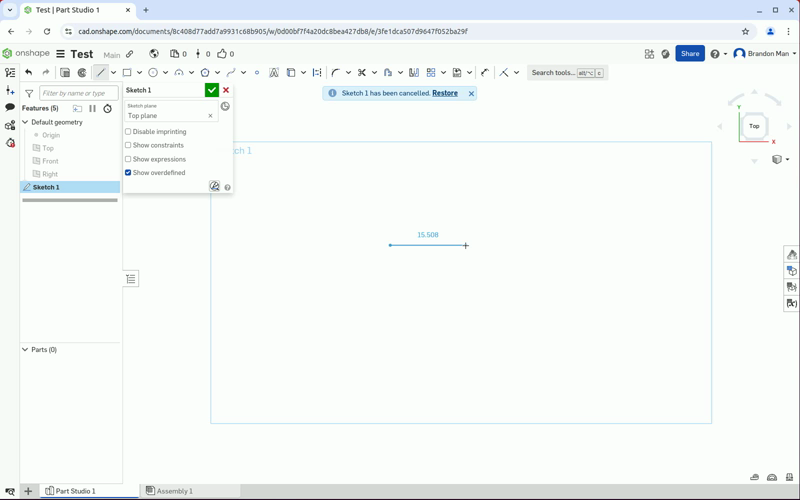
key_down(shift)
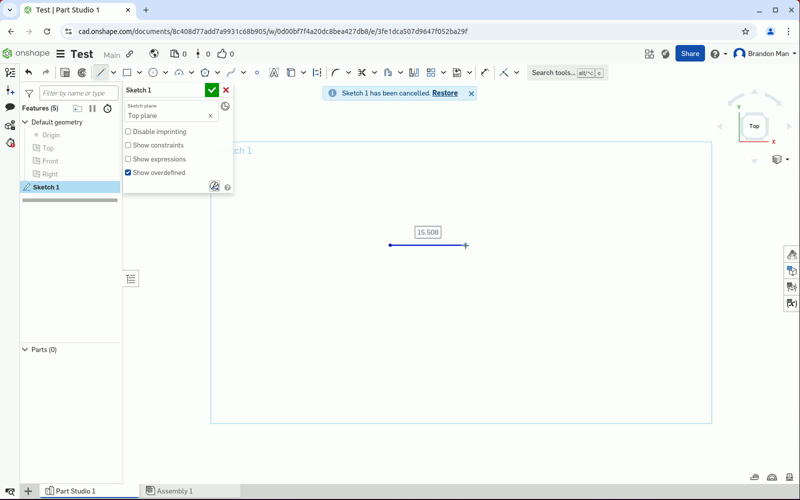
mouse_move(495, 245)
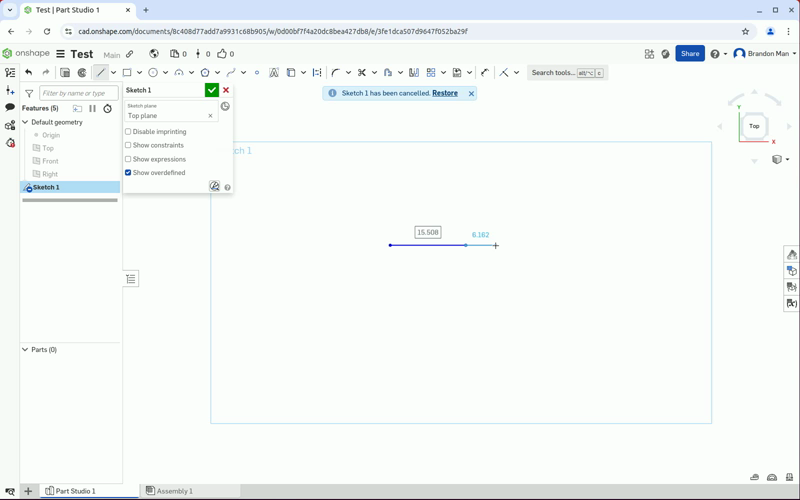
mouse_move(465, 219)
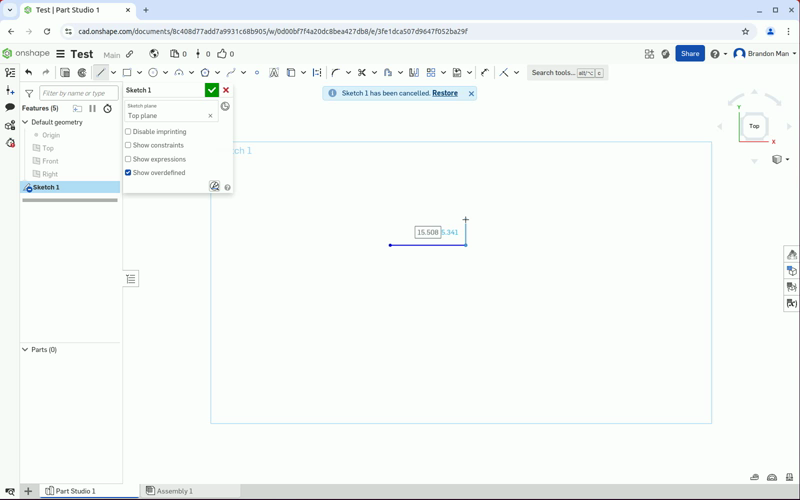
click(465, 219)
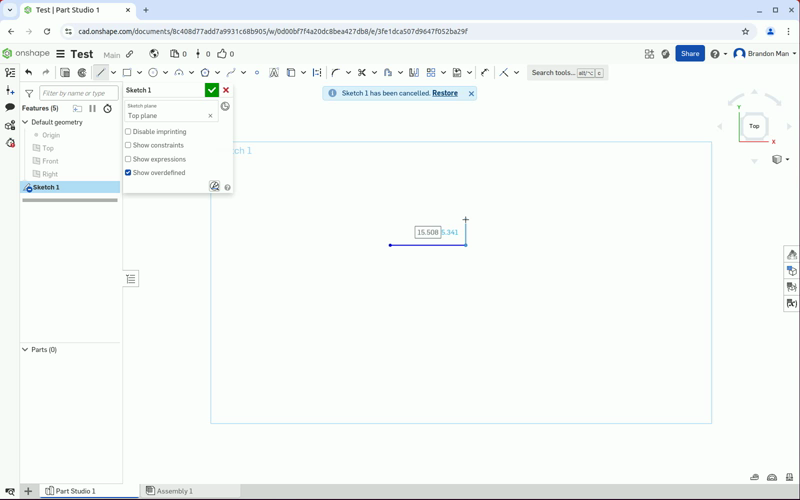
key_up(shift)
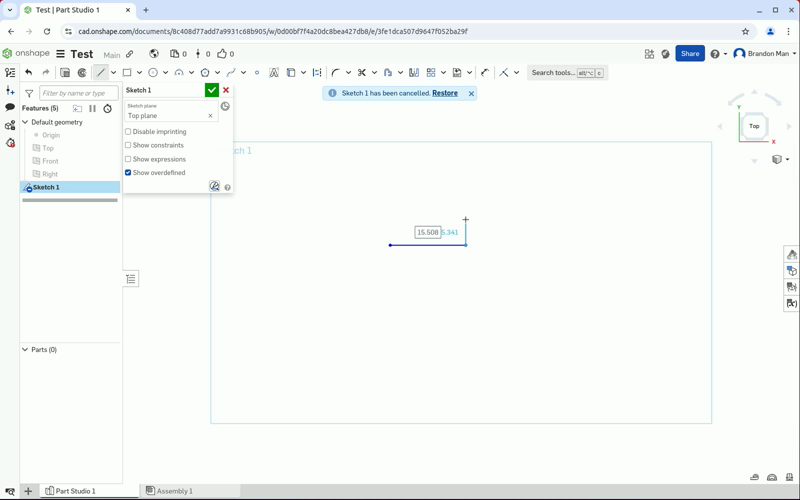
key_down(shift)
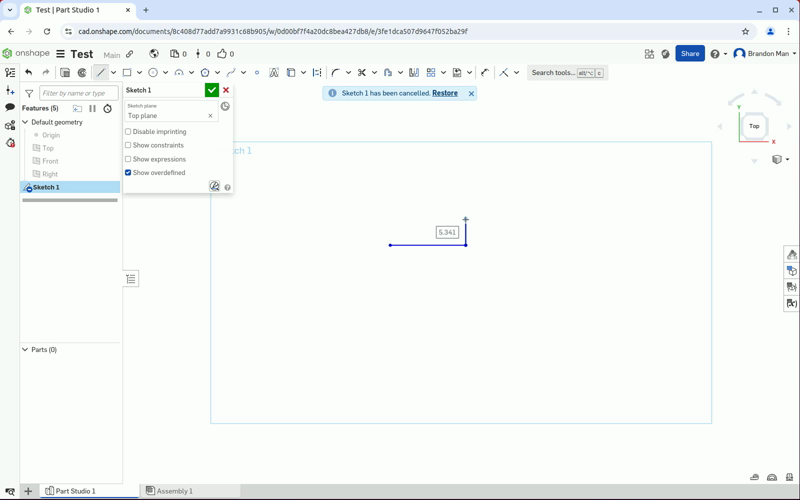
mouse_move(495, 219)
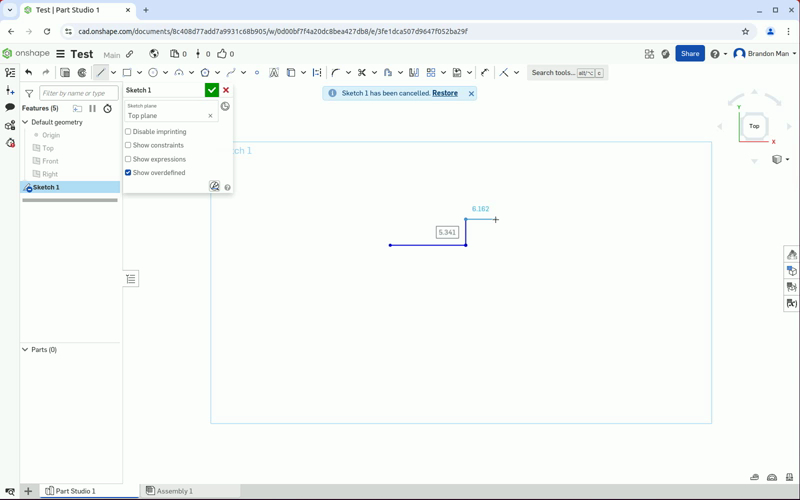
mouse_move(451, 219)
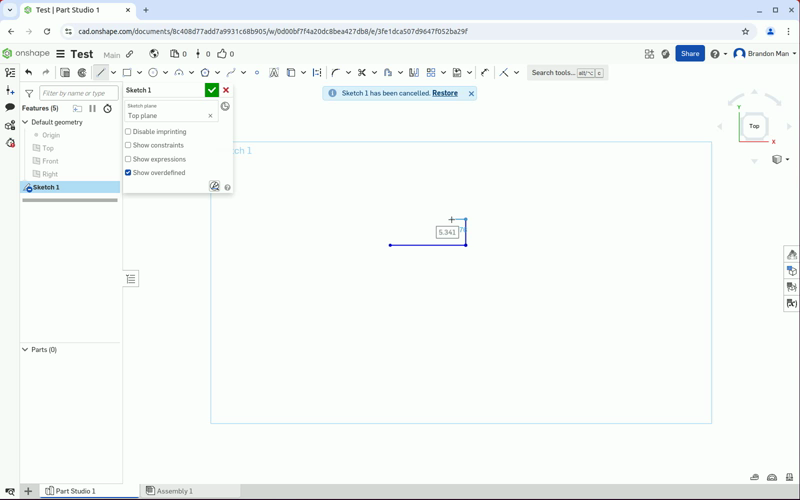
click(451, 219)
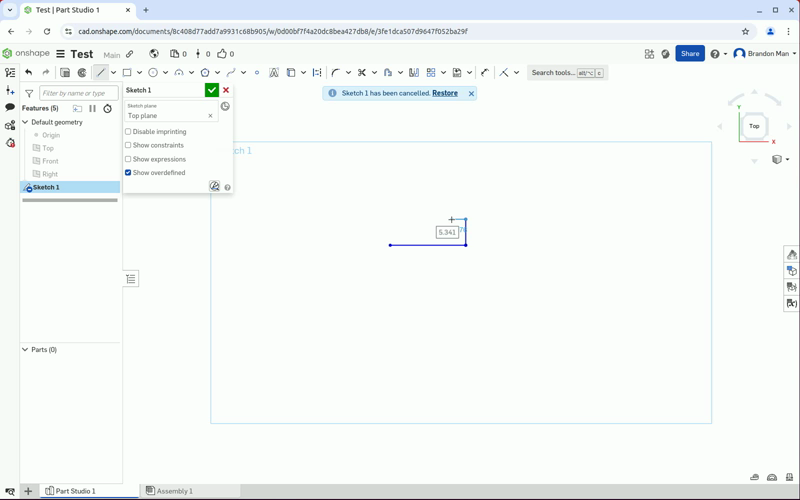
key_up(shift)
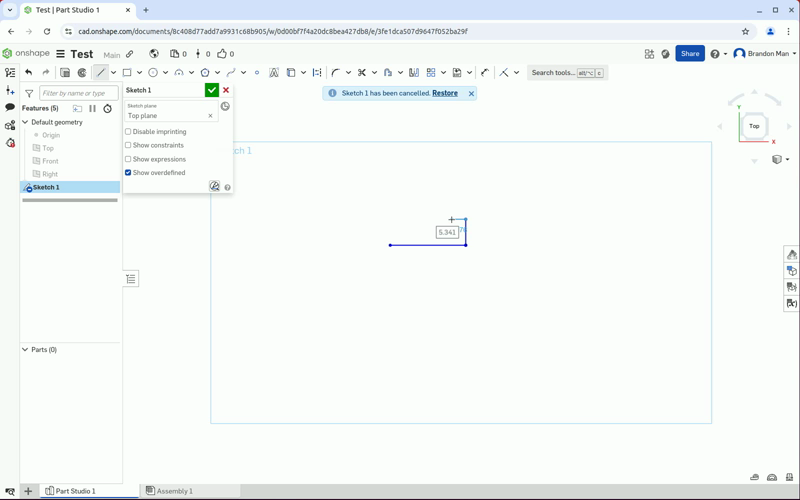
key_down(shift)
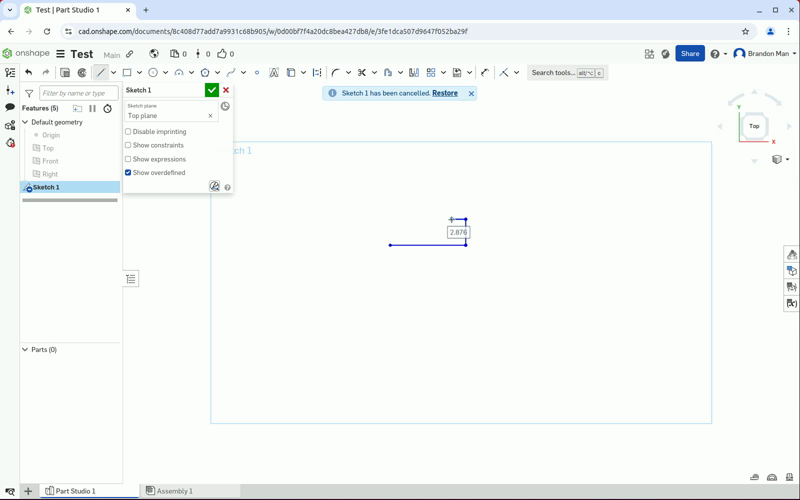
mouse_move(481, 219)
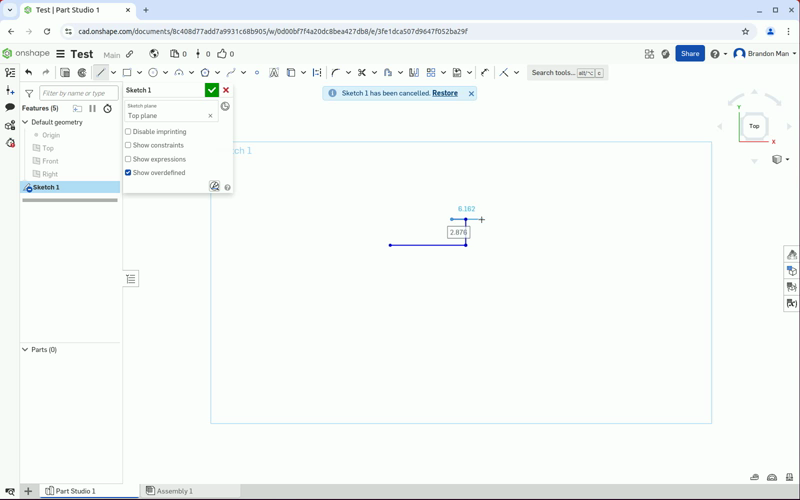
mouse_move(451, 196)
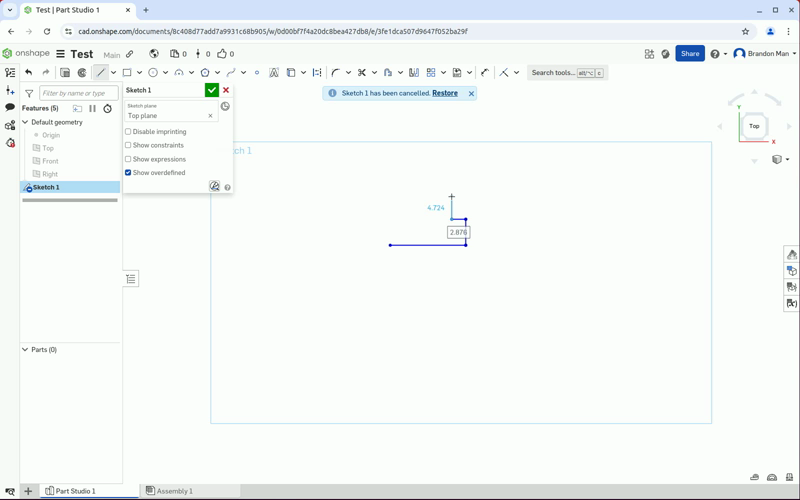
click(451, 196)
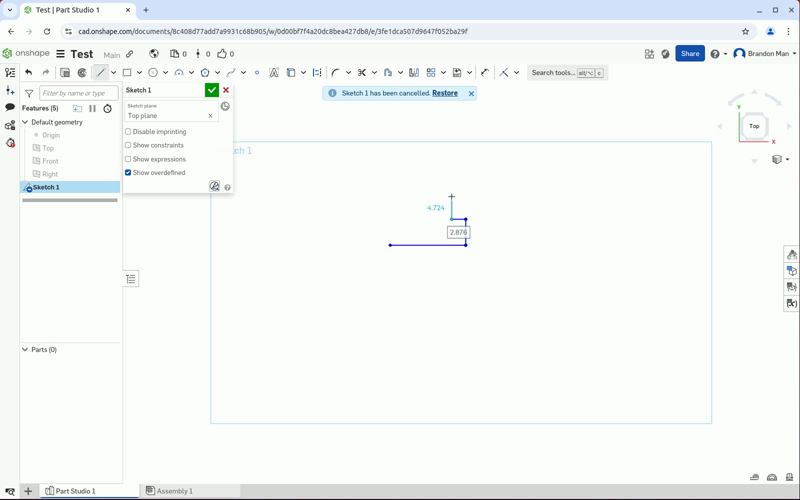
key_up(shift)
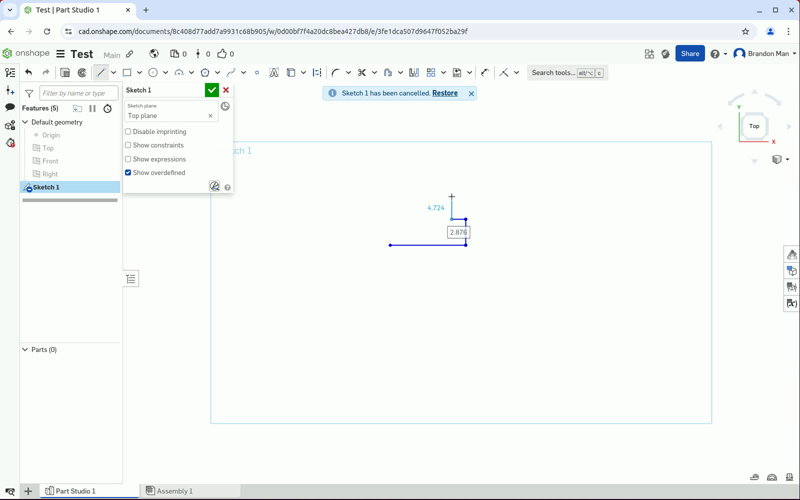
key_down(shift)
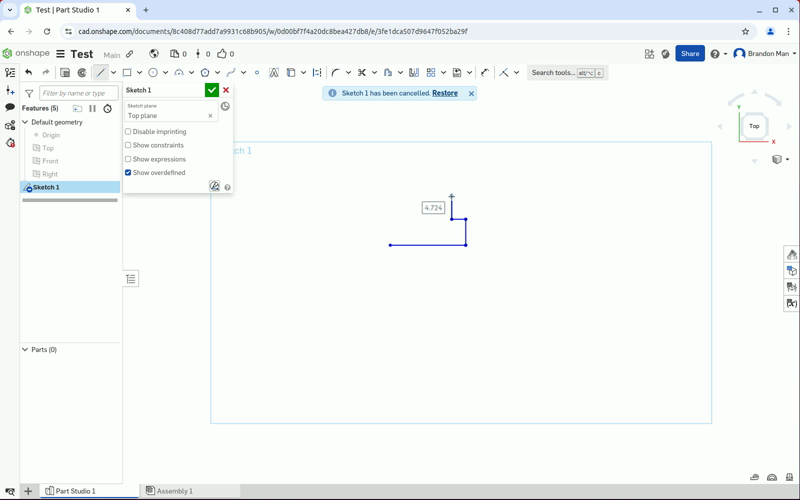
mouse_move(481, 196)
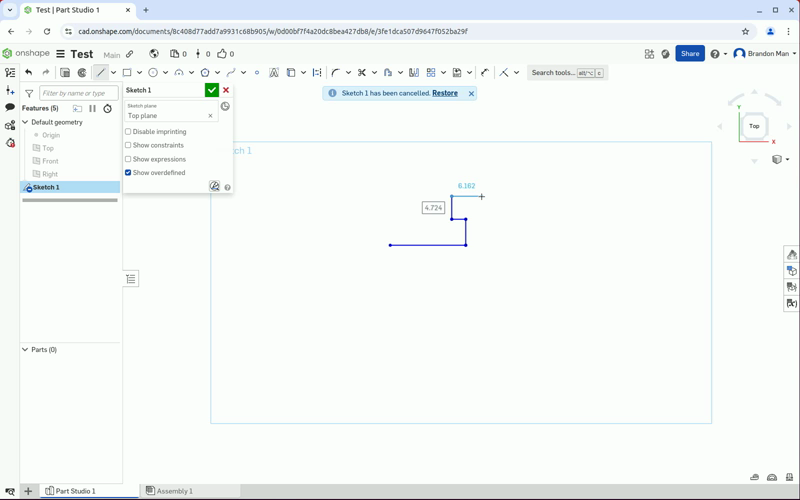
mouse_move(465, 196)
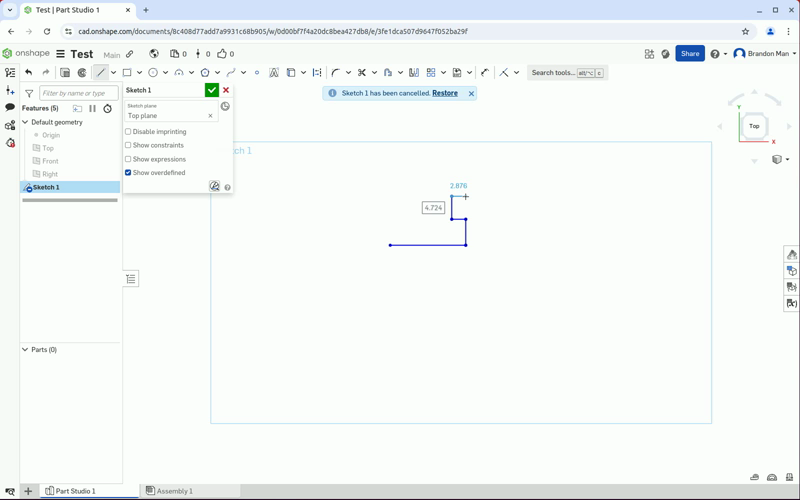
click(465, 196)
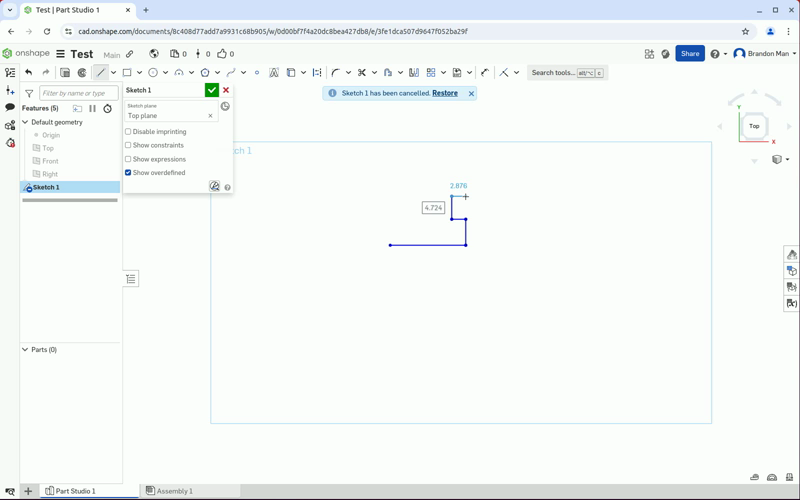
key_up(shift)
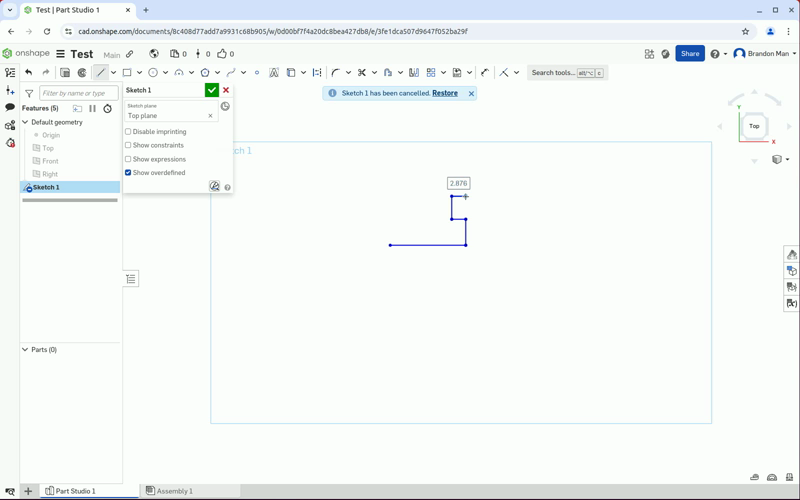
key_down(shift)
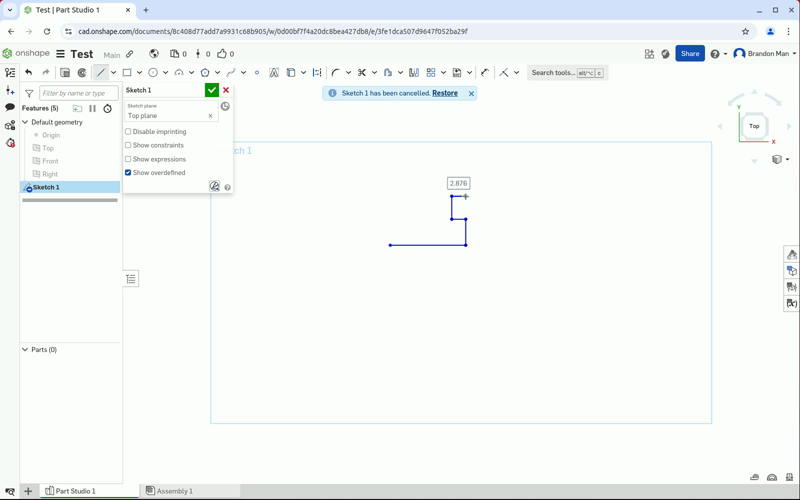
mouse_move(495, 196)
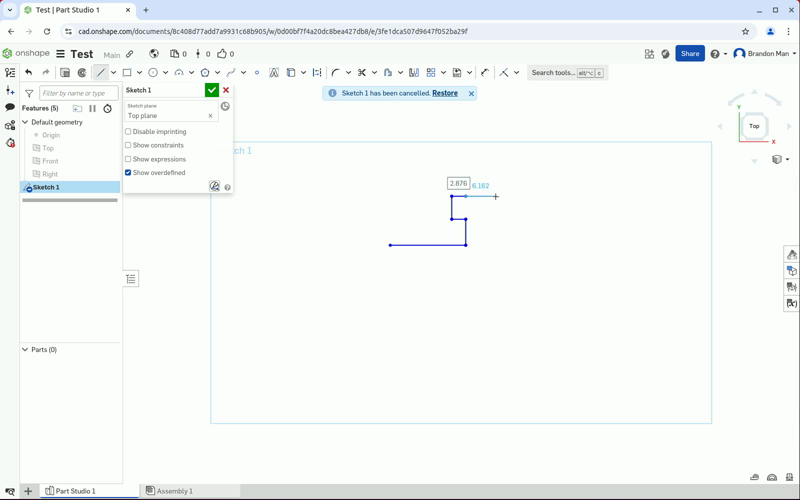
mouse_move(465, 170)
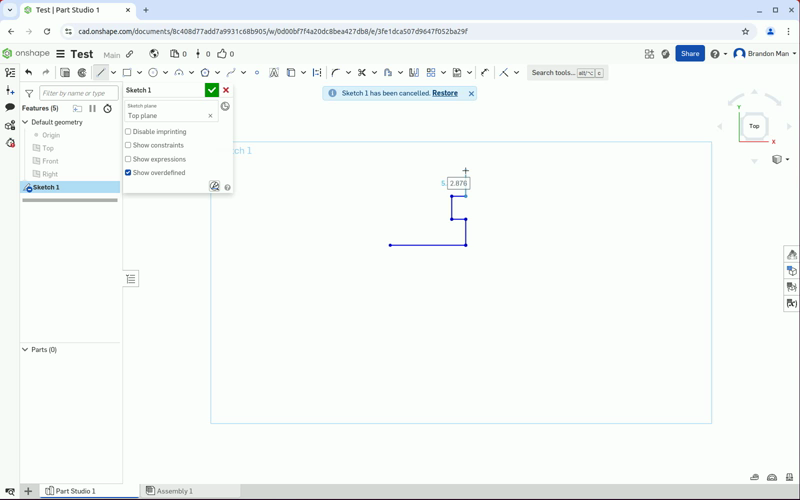
click(465, 170)
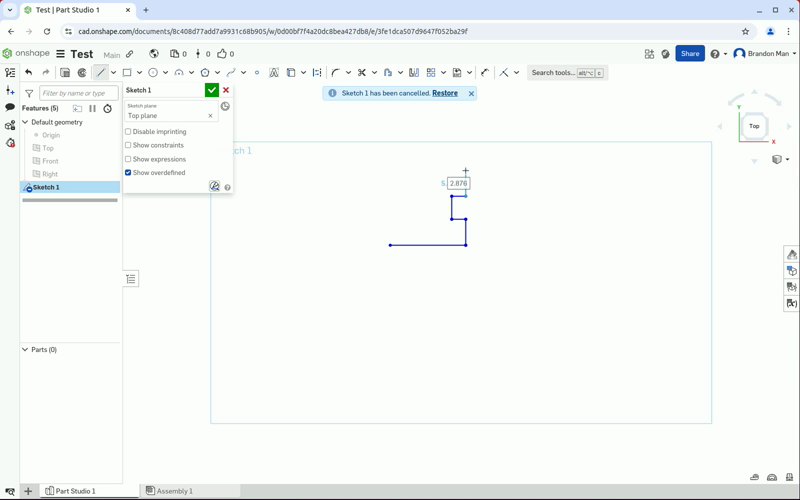
key_up(shift)
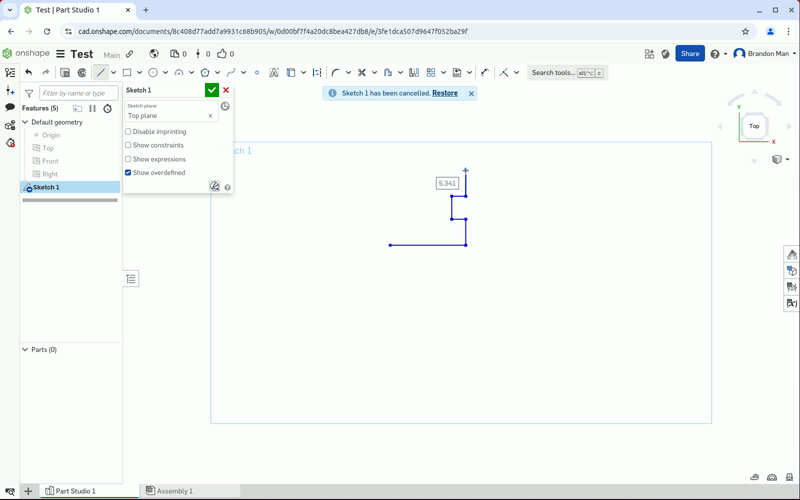
key_down(shift)
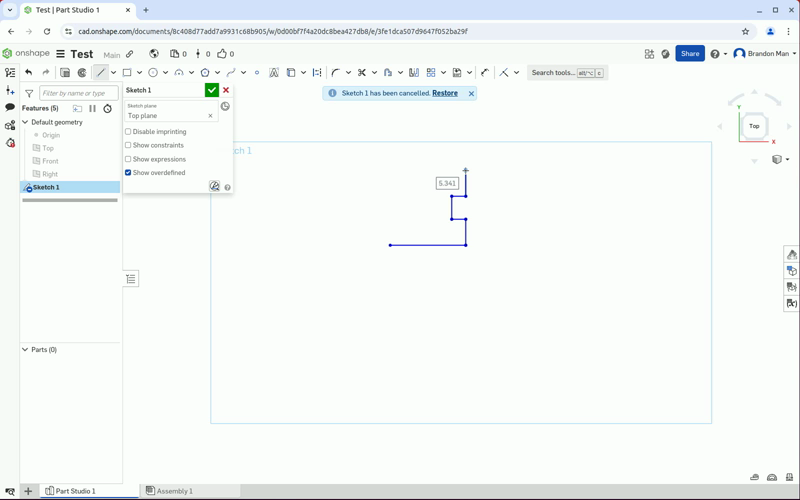
mouse_move(390, 170)
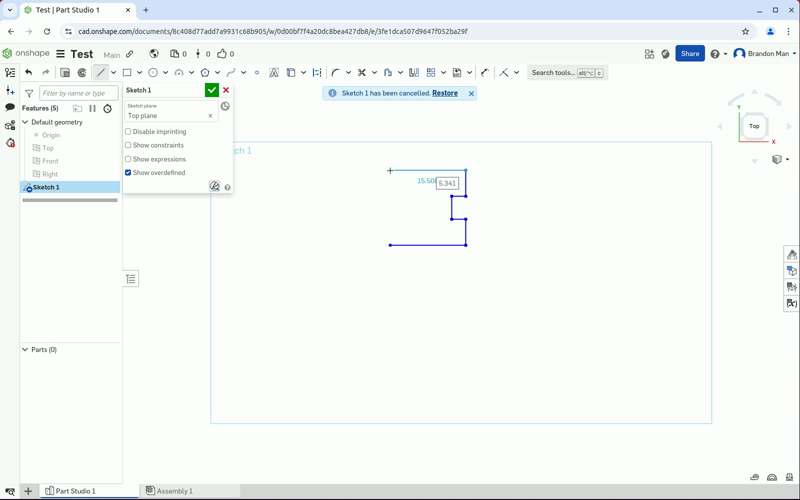
click(390, 170)
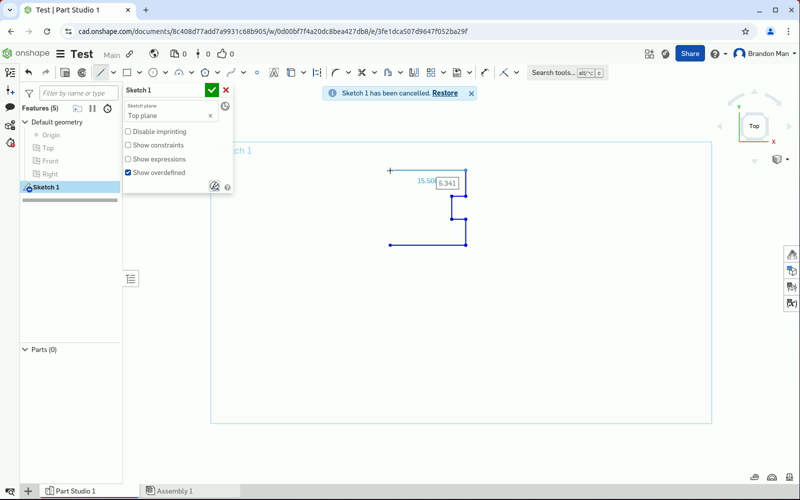
key_up(shift)
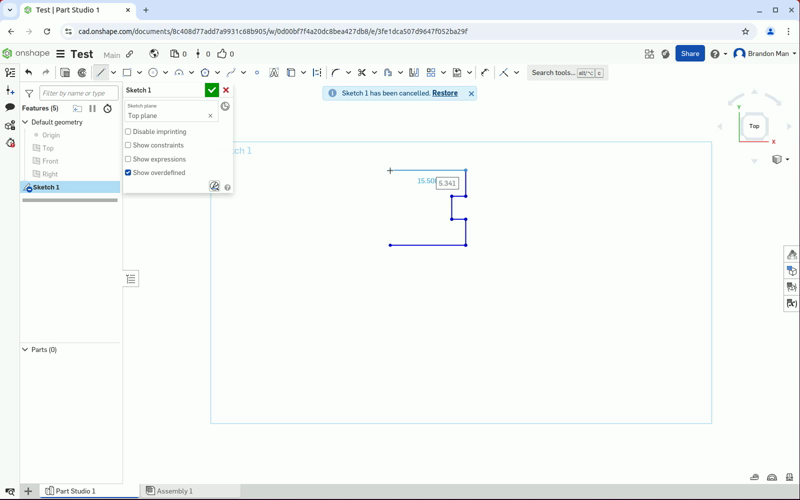
key_down(shift)
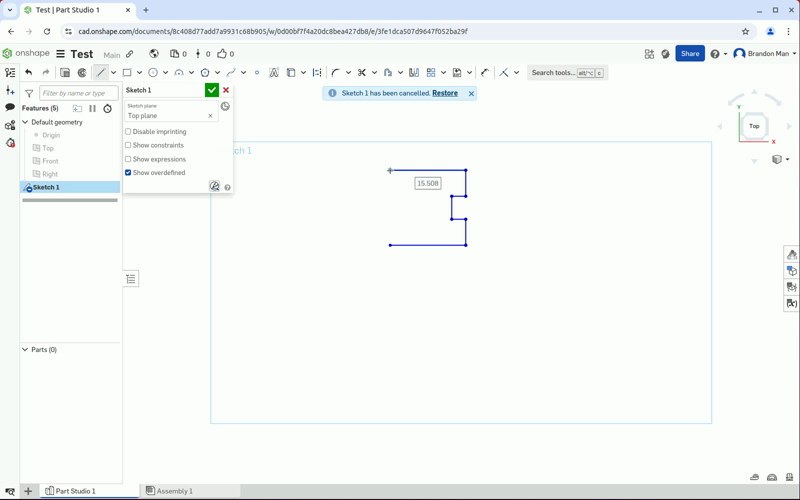
mouse_move(420, 170)
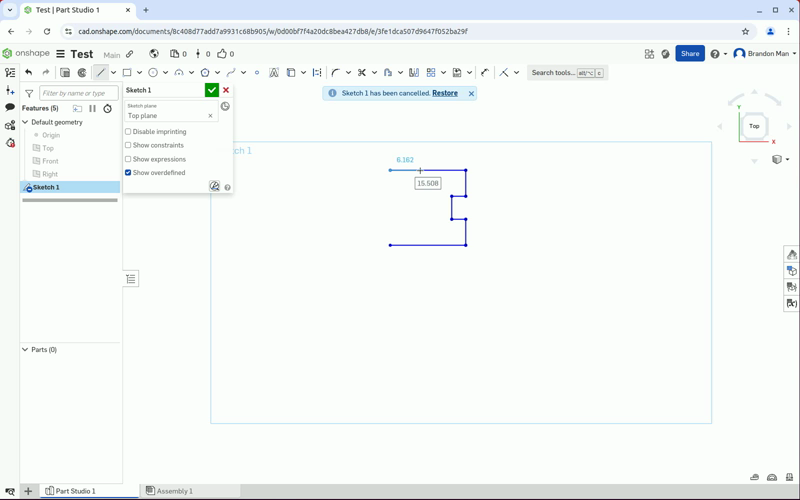
mouse_move(390, 196)
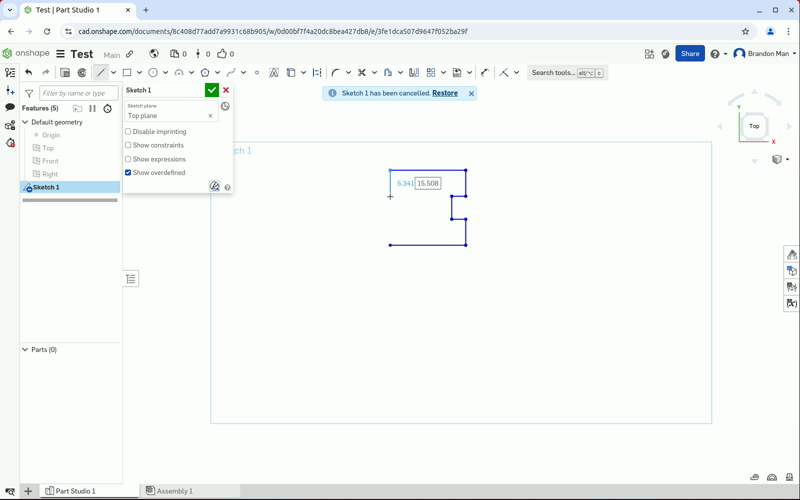
click(390, 196)
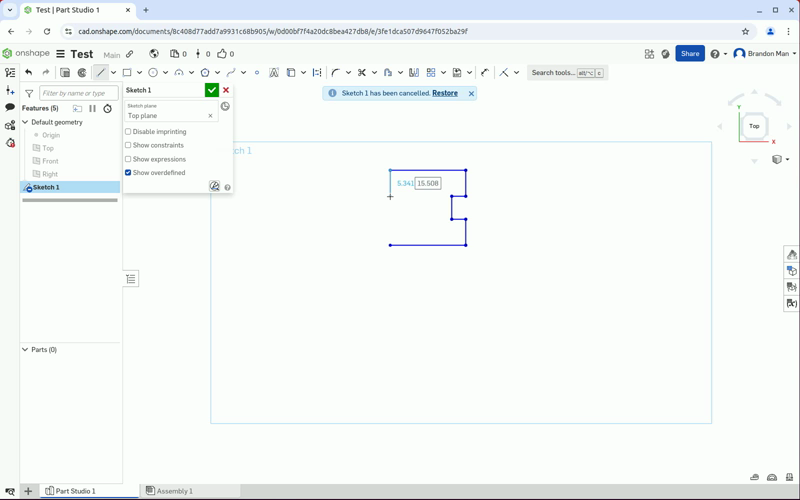
key_up(shift)
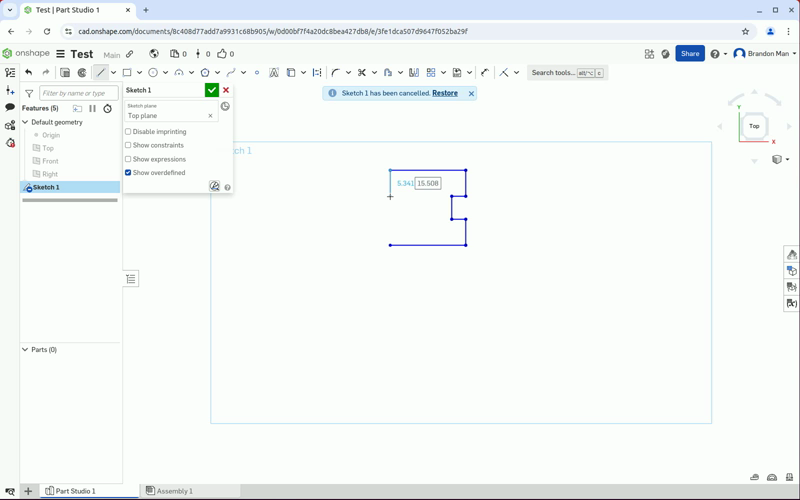
key_down(shift)
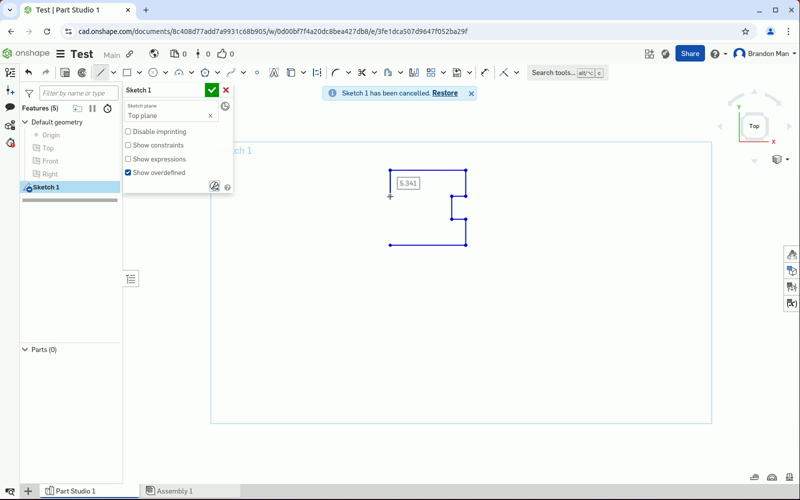
mouse_move(420, 196)
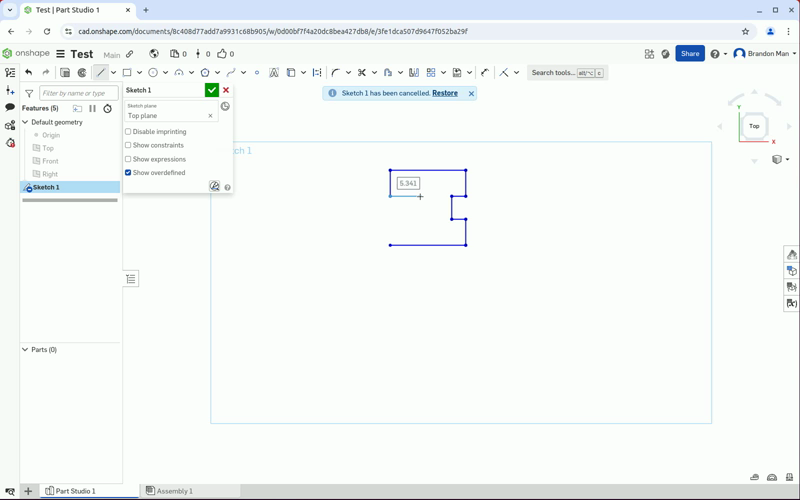
mouse_move(404, 196)
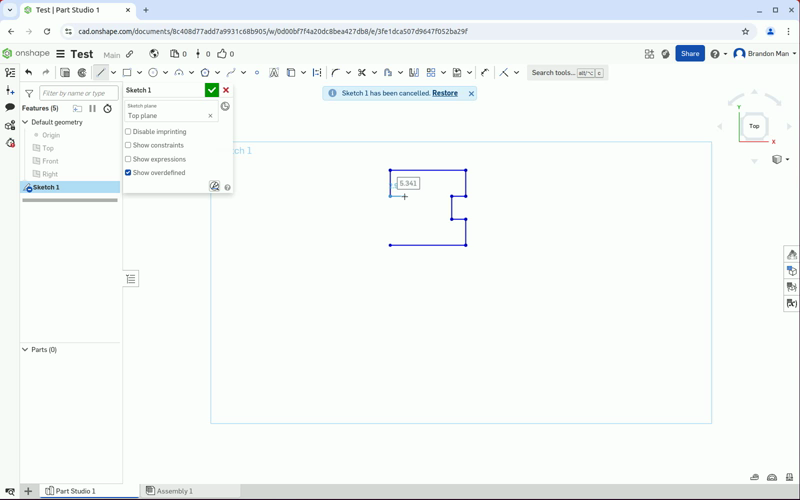
click(404, 196)
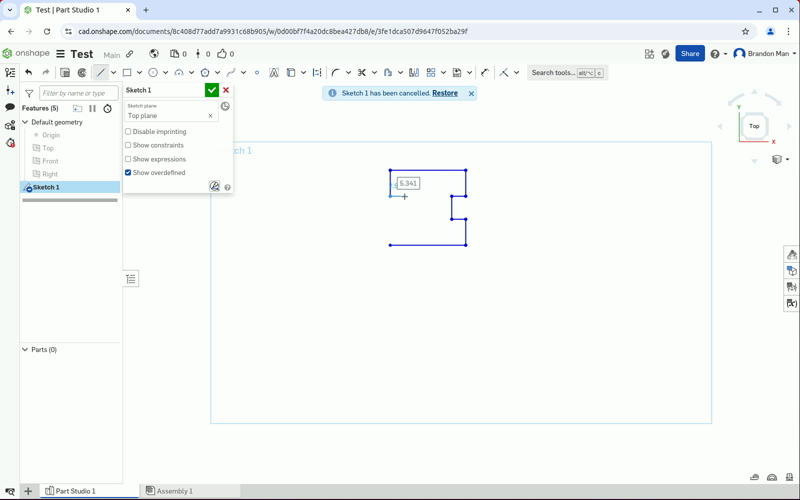
key_up(shift)
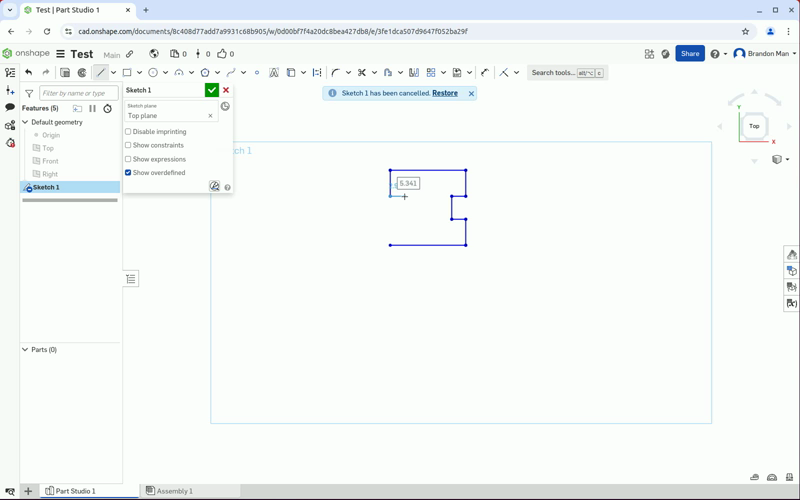
key_down(shift)
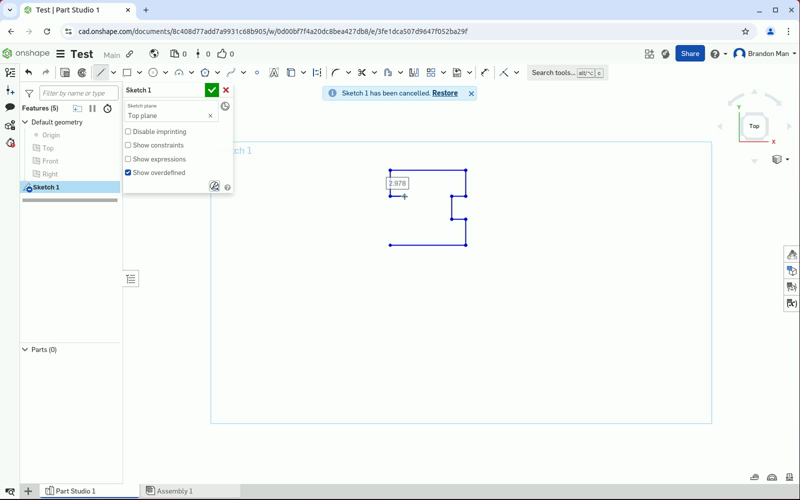
mouse_move(434, 196)
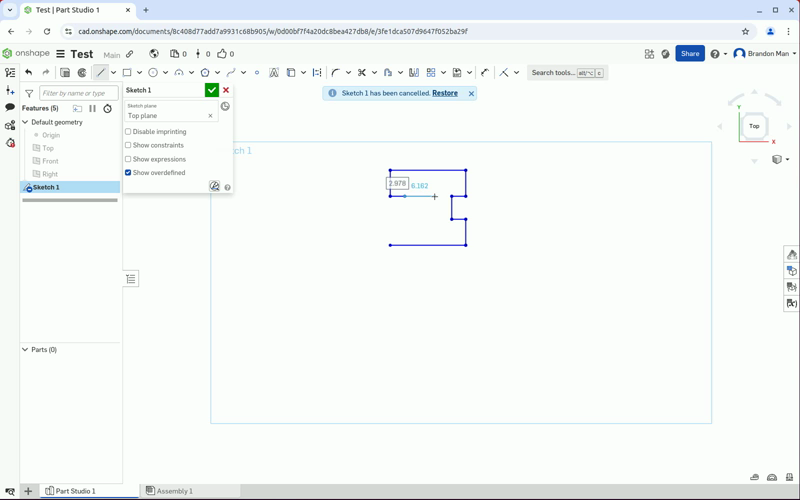
mouse_move(404, 219)
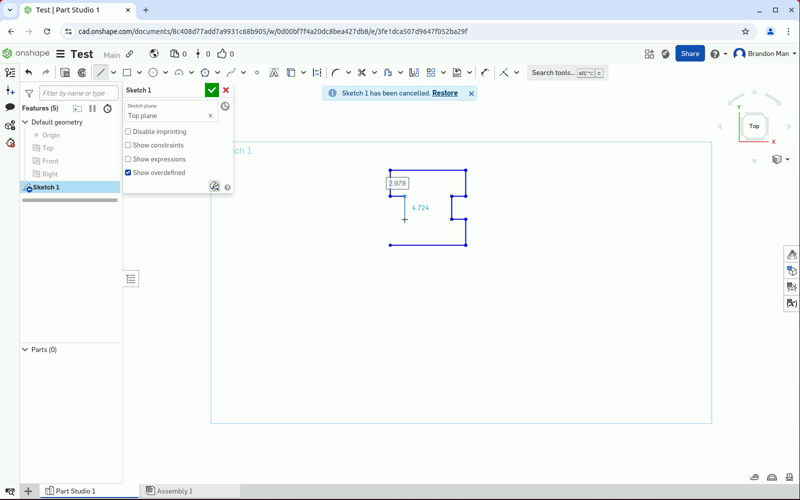
click(404, 219)
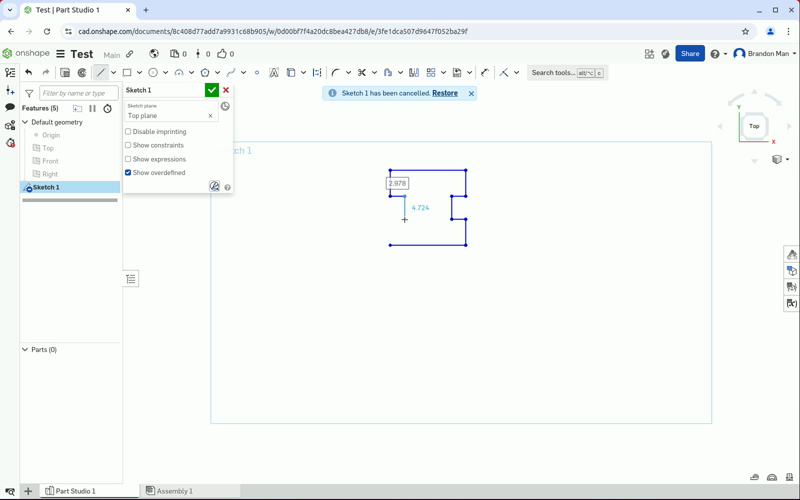
key_up(shift)
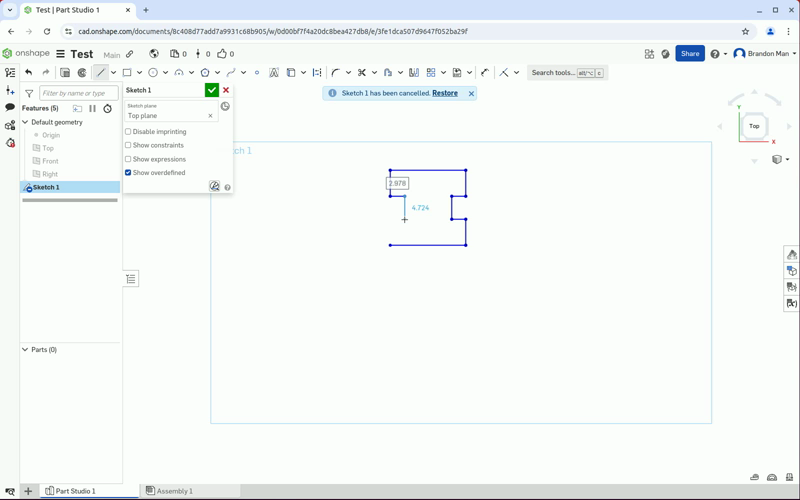
key_down(shift)
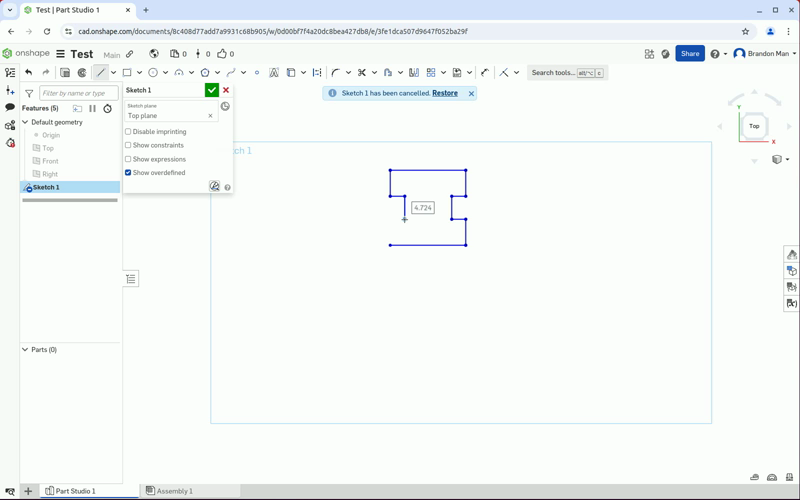
mouse_move(434, 219)
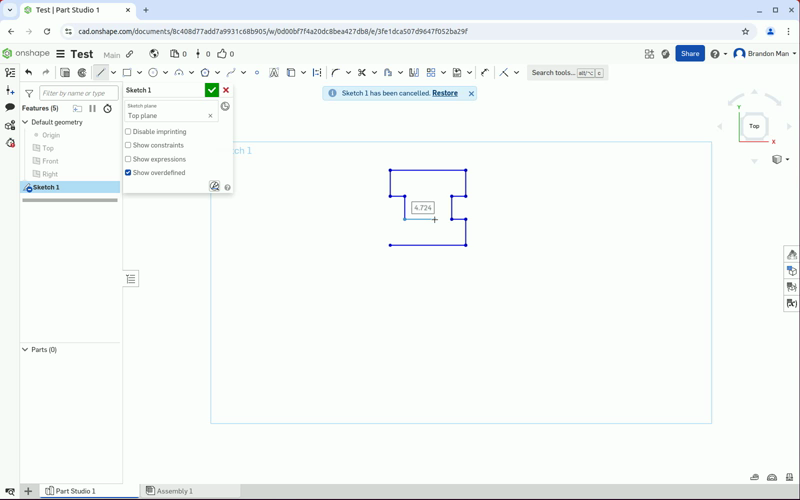
mouse_move(390, 219)
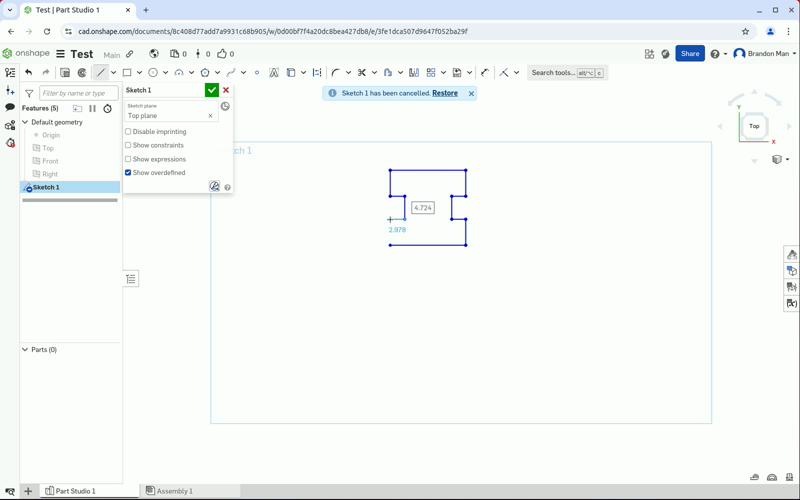
click(390, 219)
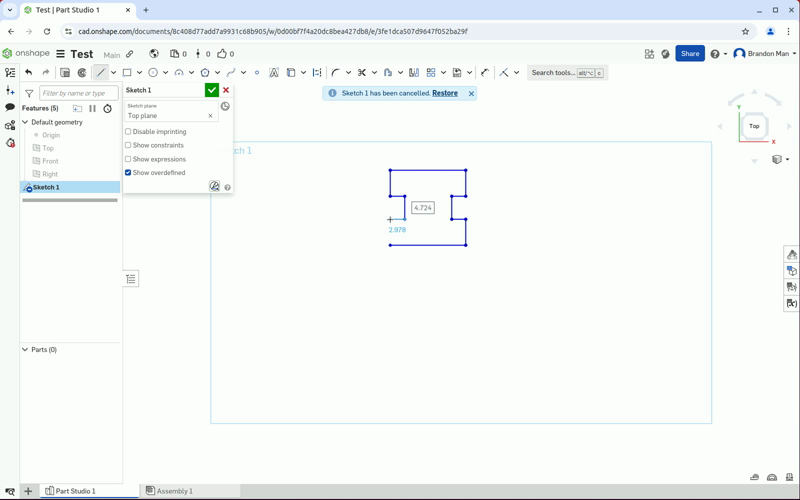
key_up(shift)
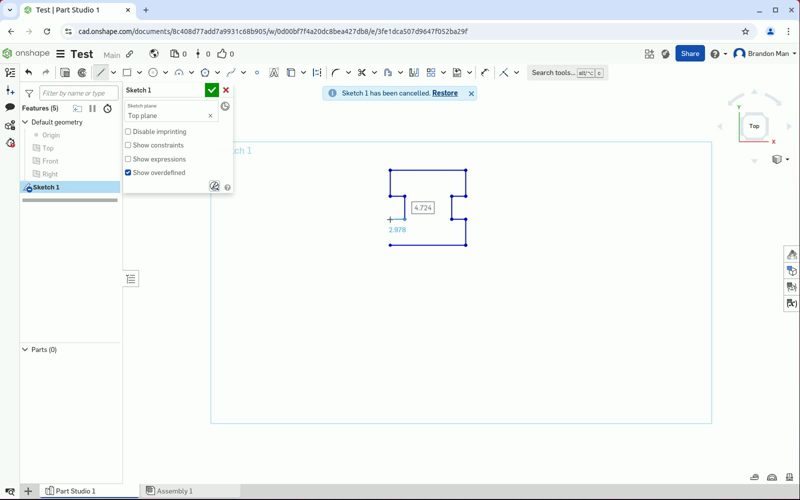
mouse_move(420, 219)
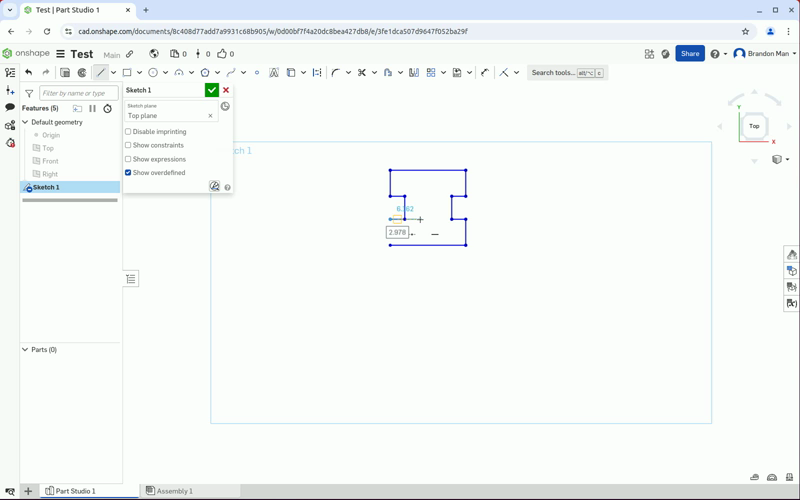
key_down(shift)
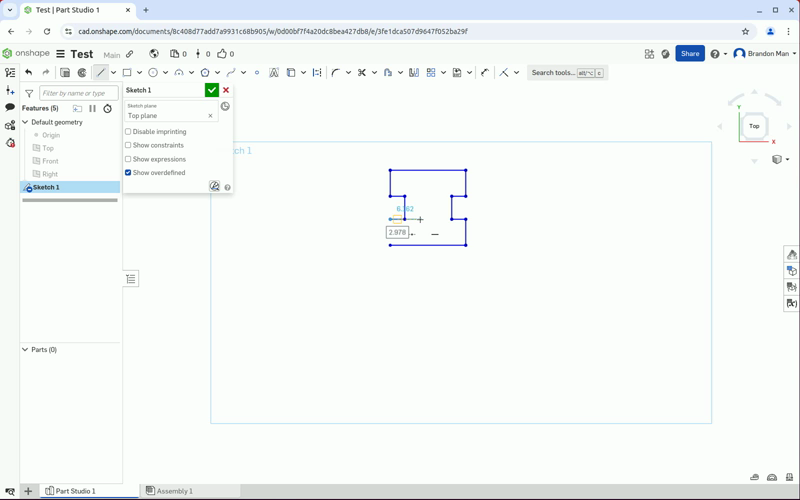
mouse_move(390, 245)
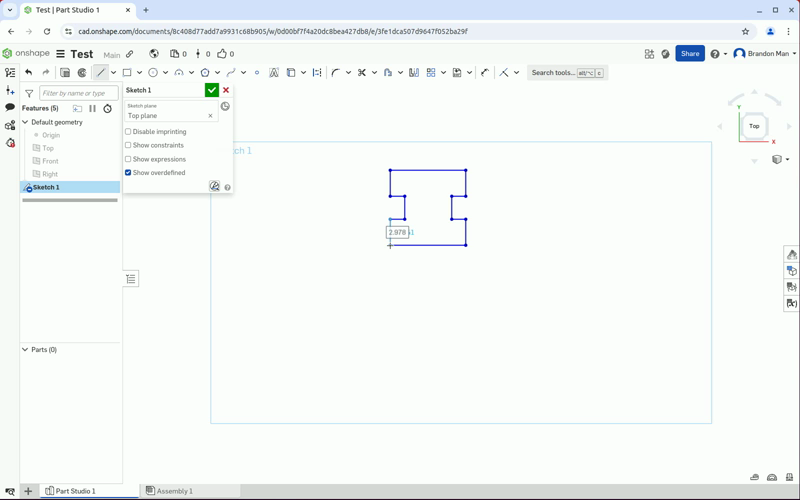
key_up(shift)
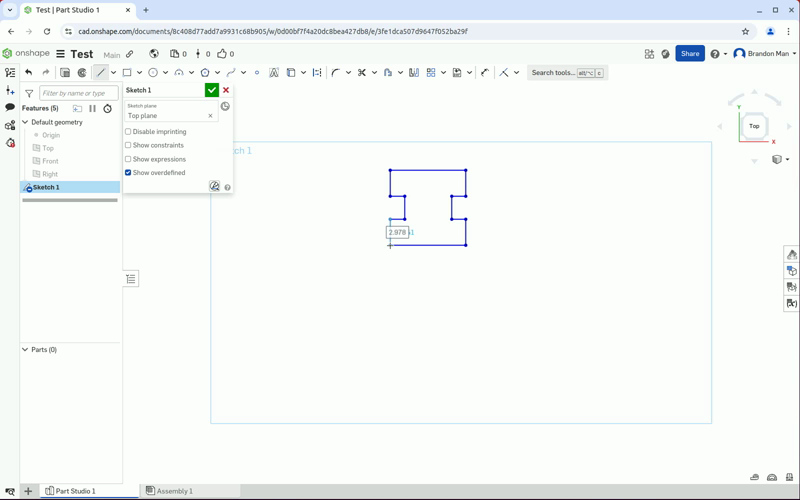
click(390, 245)
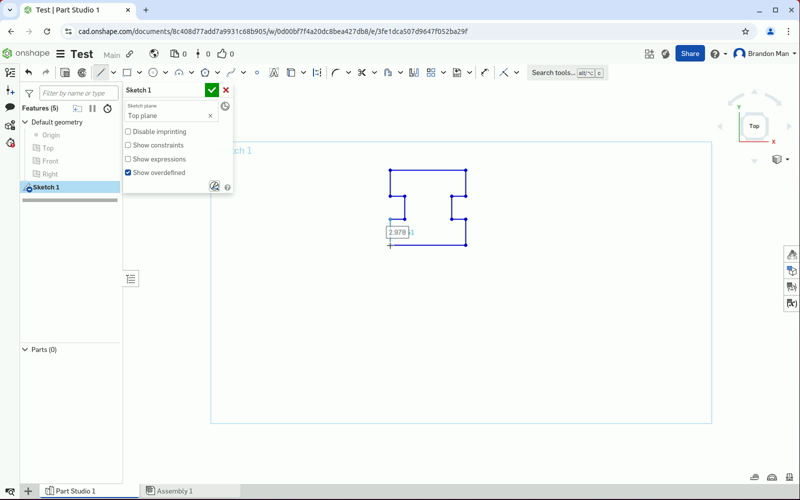
key(esc)
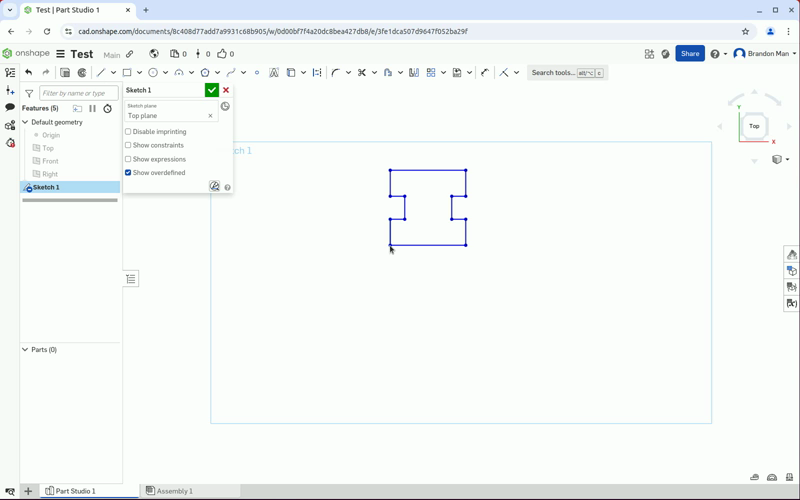
key(c)
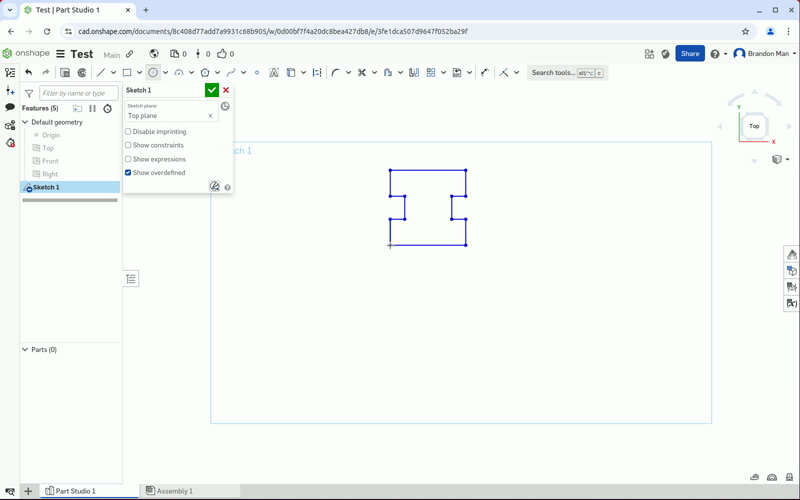
key_down(shift)
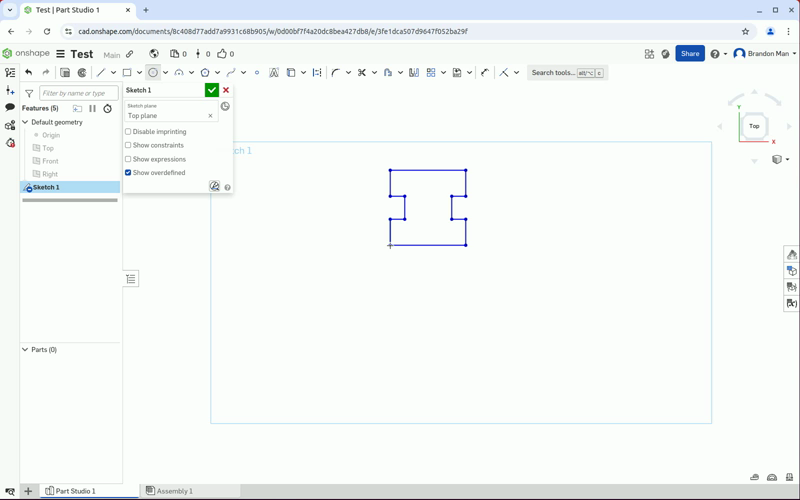
mouse_move(428, 207)
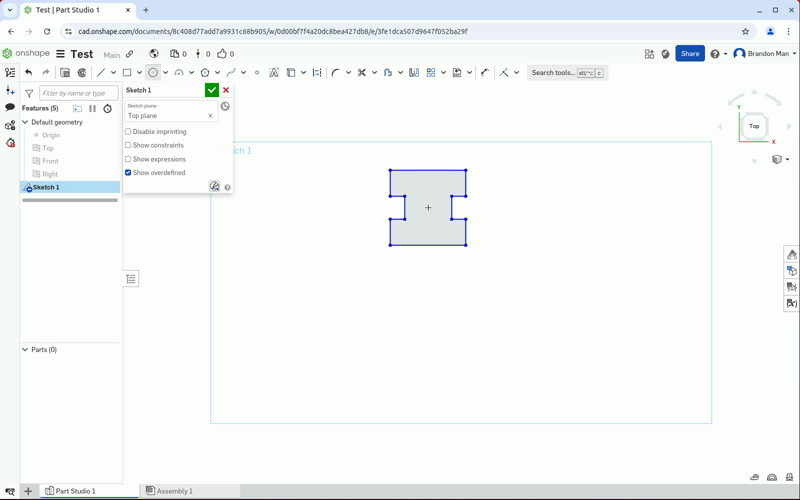
click(428, 207)
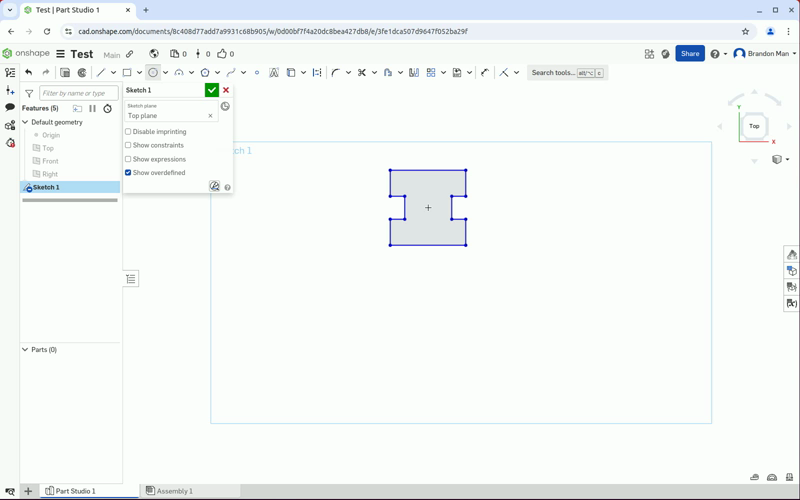
key_up(shift)
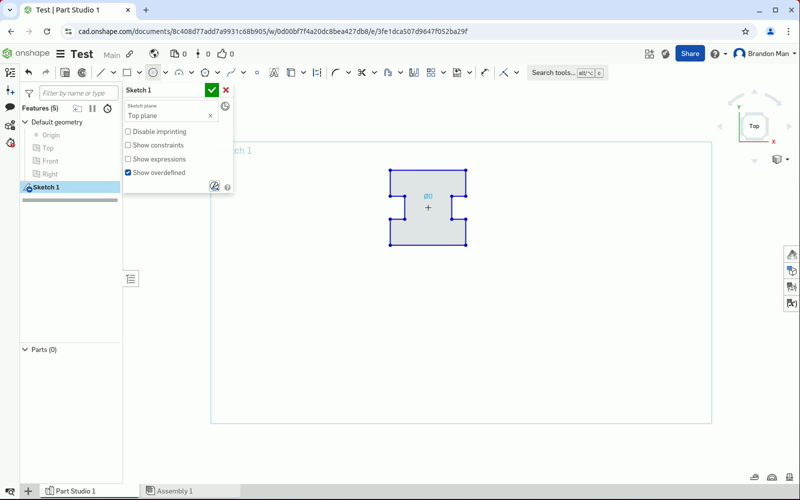
mouse_move(437, 207)
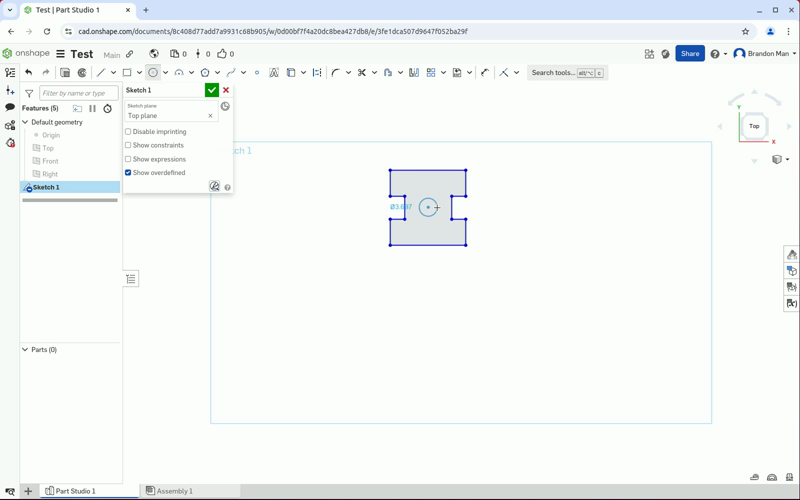
click(437, 207)
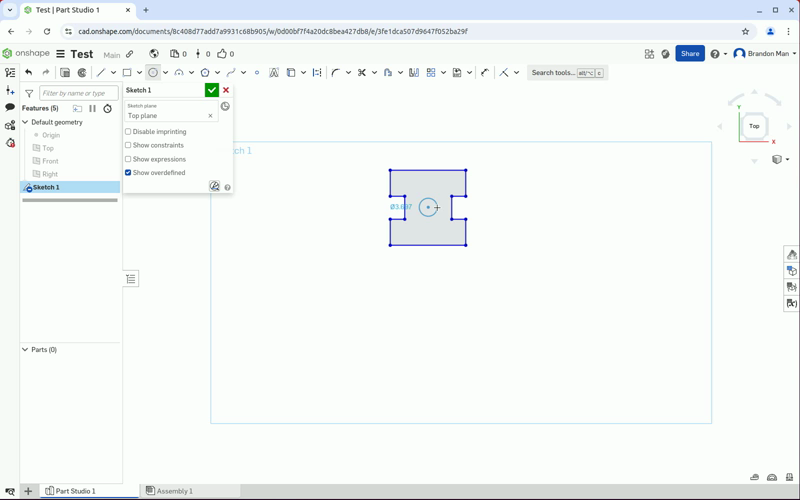
key(esc)
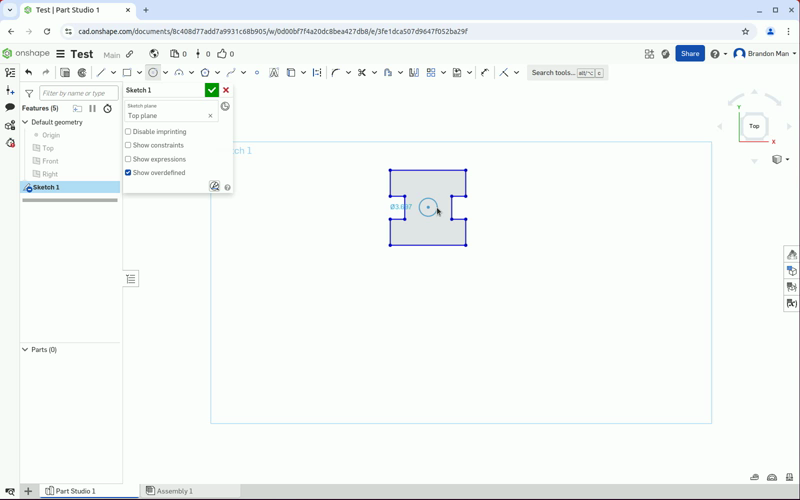
mouse_move(401, 235)
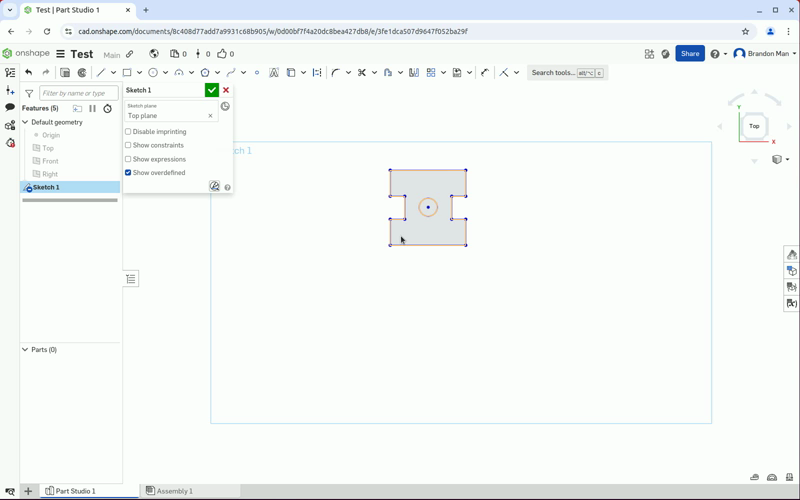
click(401, 235)
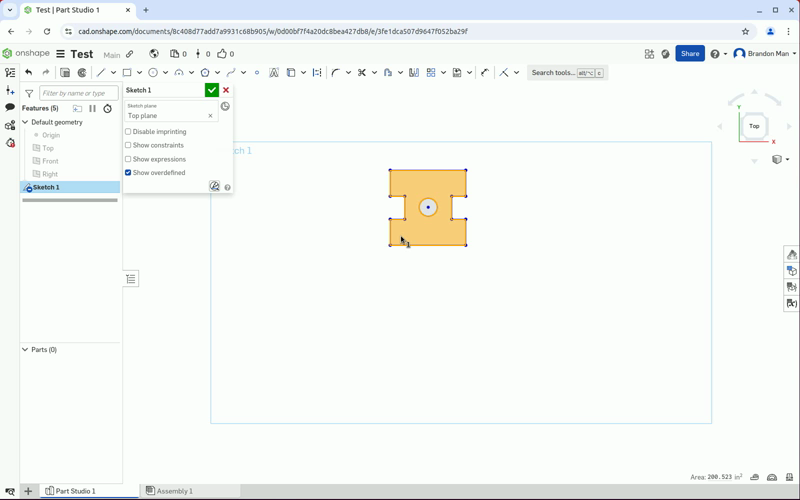
mouse_move(73, 352)
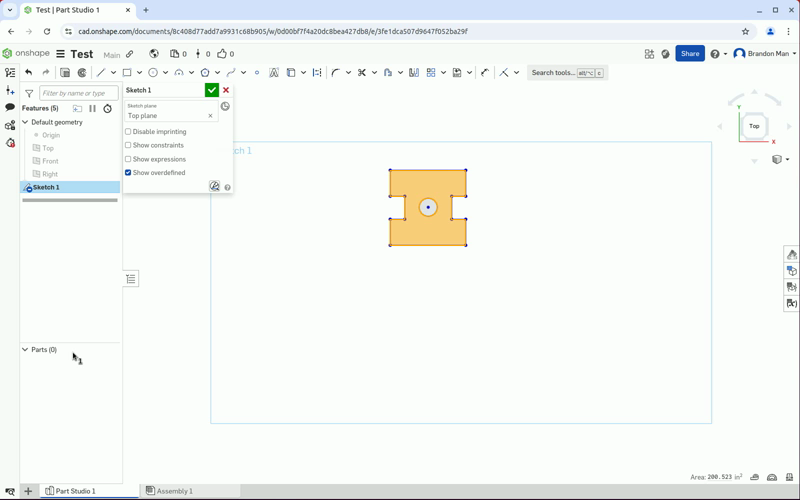
key(shift+y)
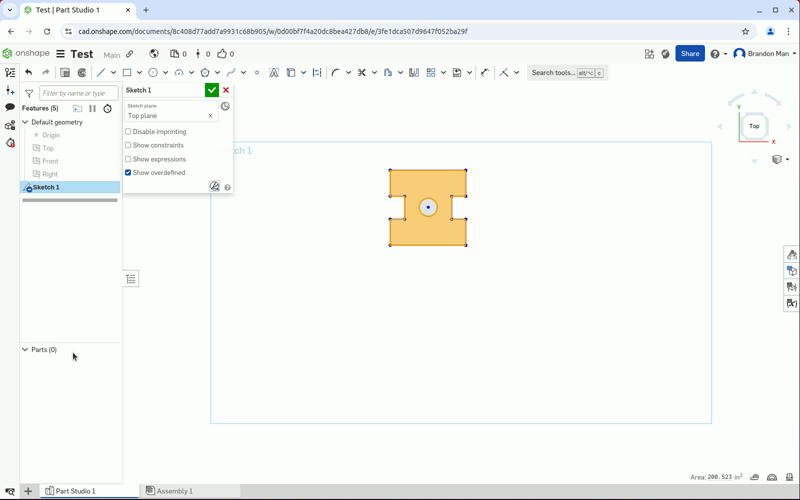
key(shift+e)
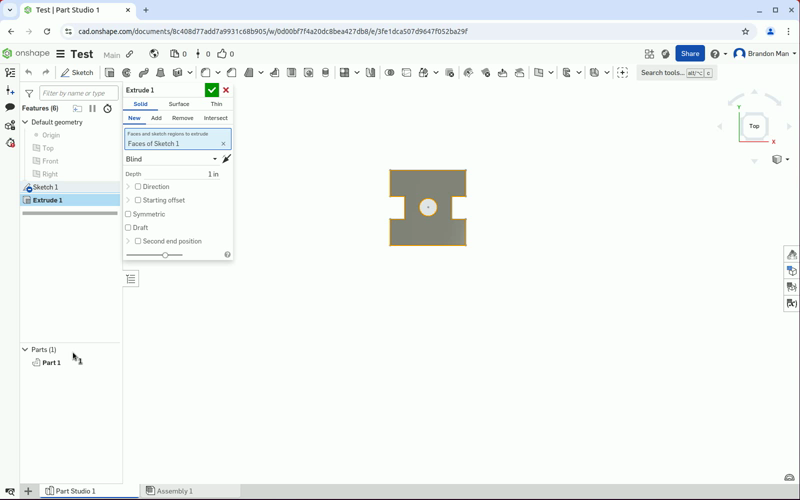
mouse_move(143, 106)
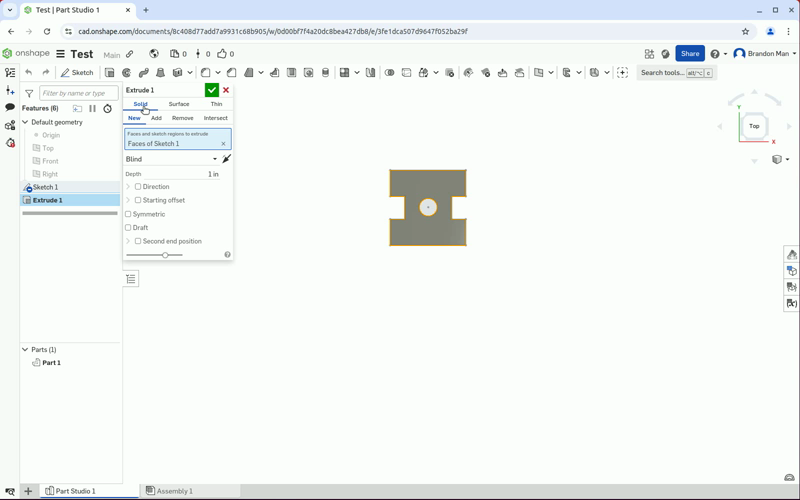
click(143, 106)
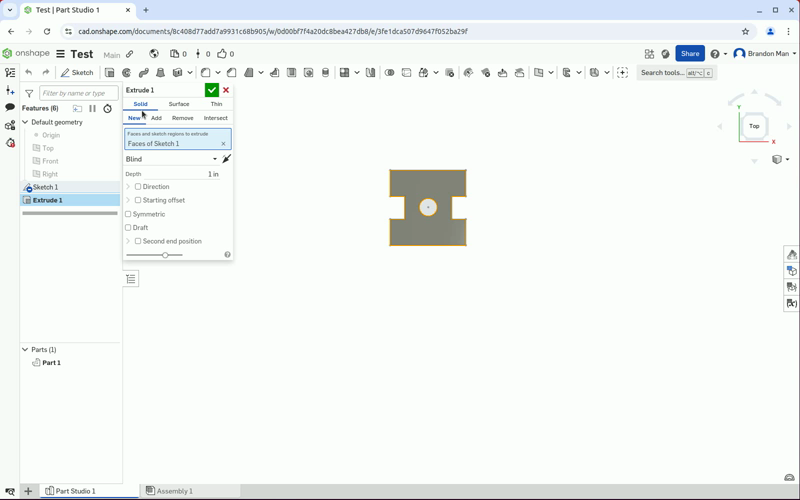
mouse_move(137, 120)
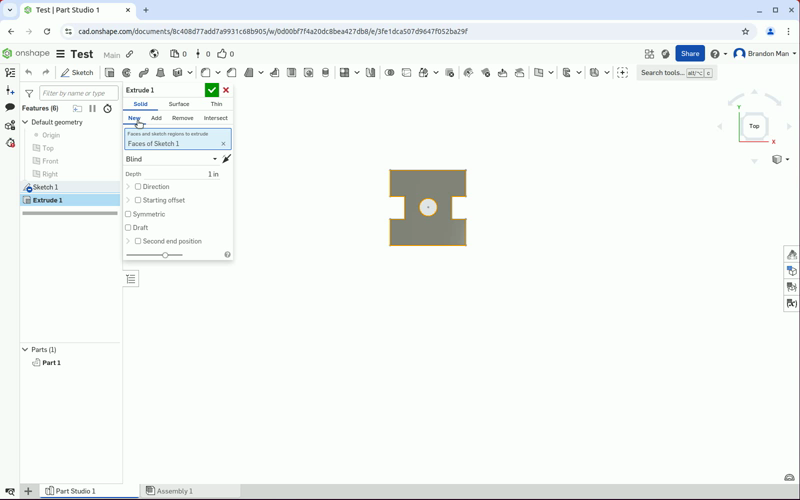
click(137, 120)
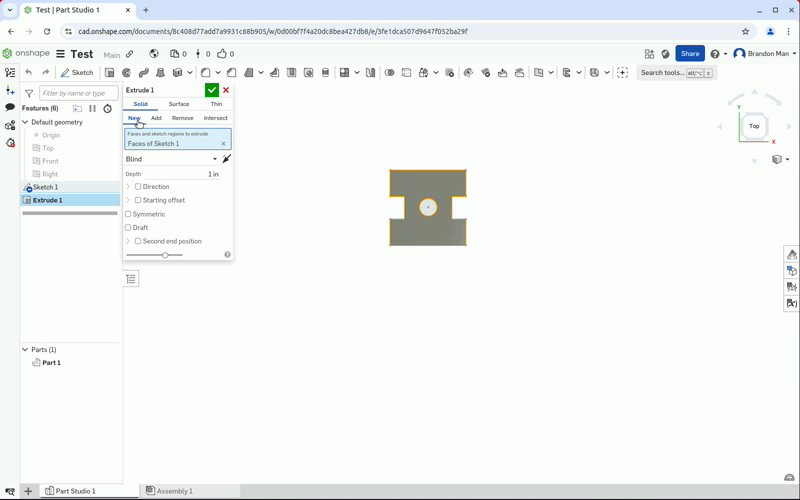
key(tab, 4)
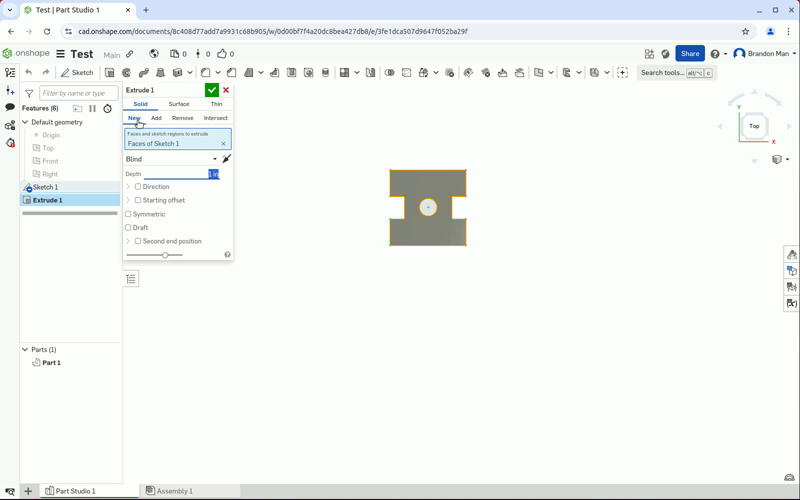
text(3.851)
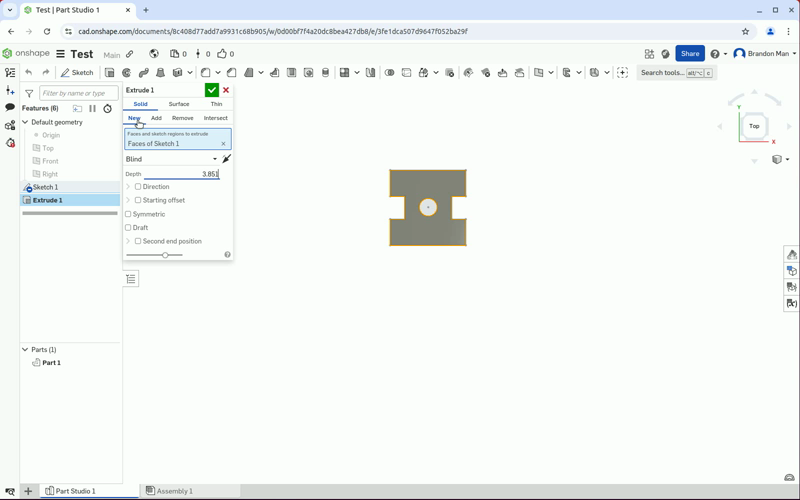
key(enter)
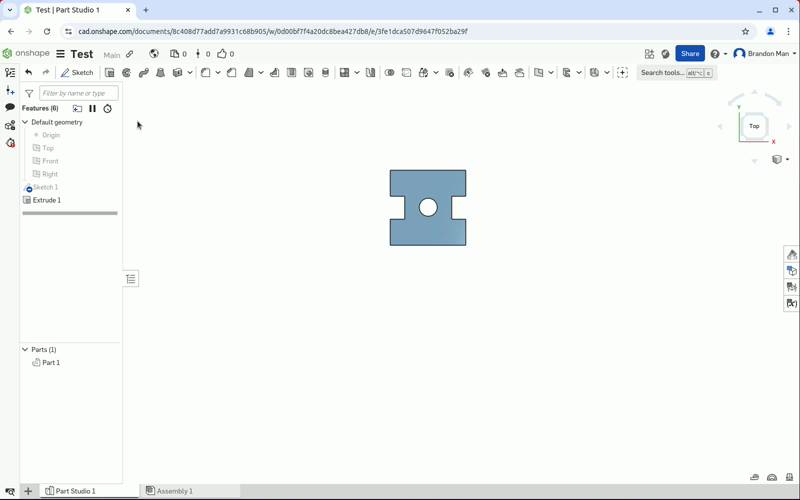
key(shift+h)
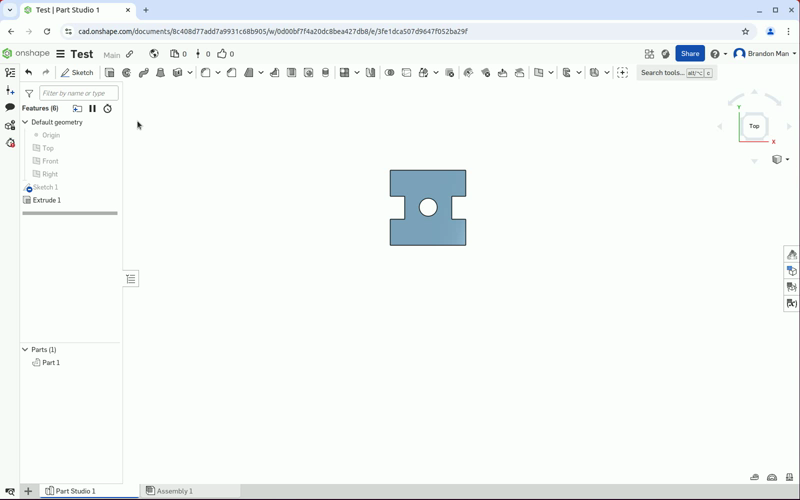
key(shift+h)
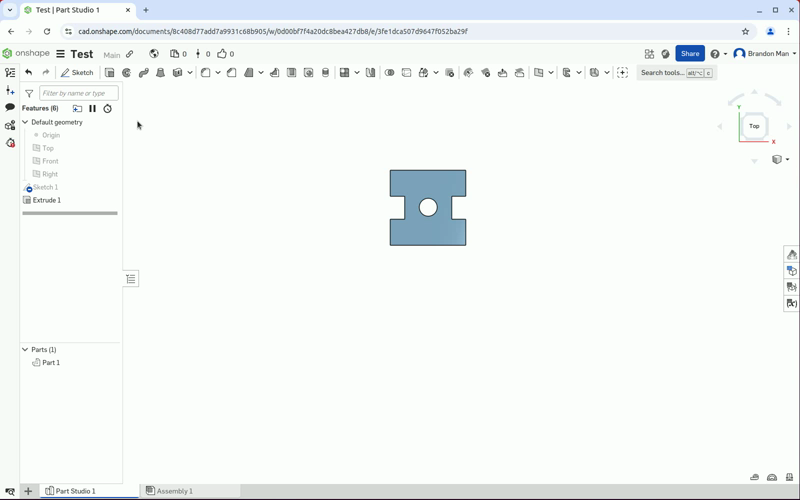
mouse_move(73, 189)
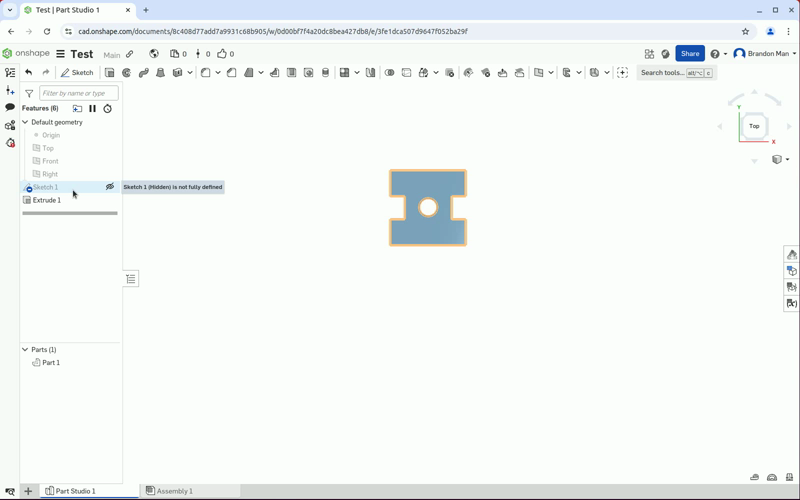
click(73, 189)
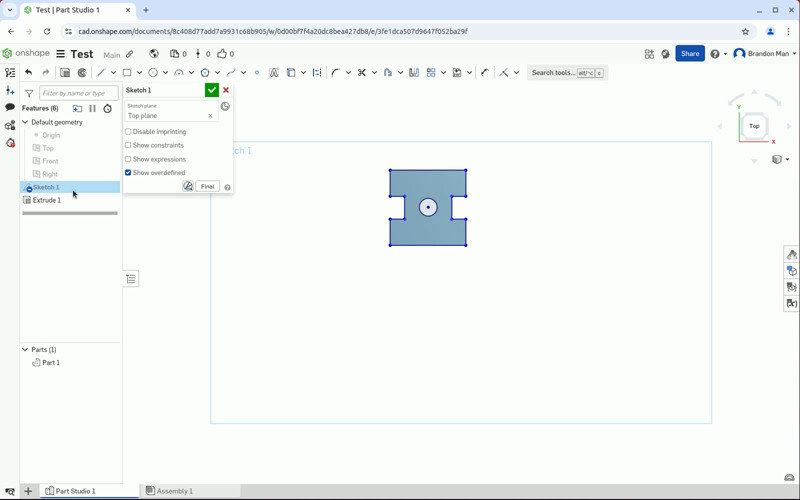
mouse_move(229, 92)
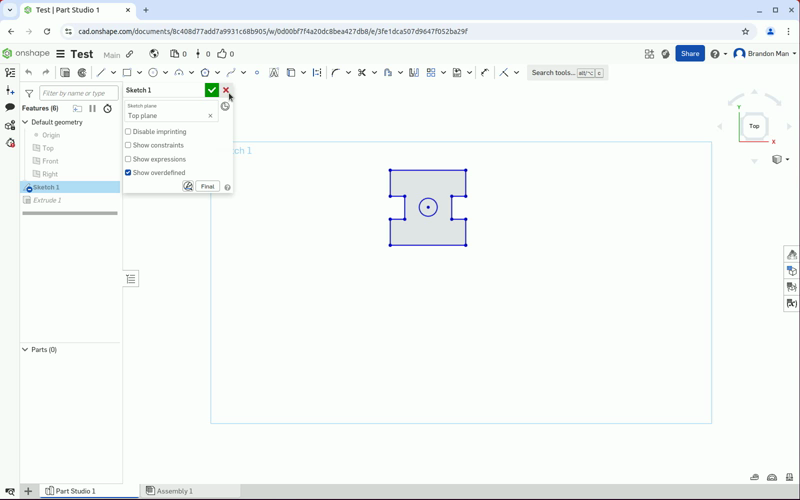
click(229, 92)
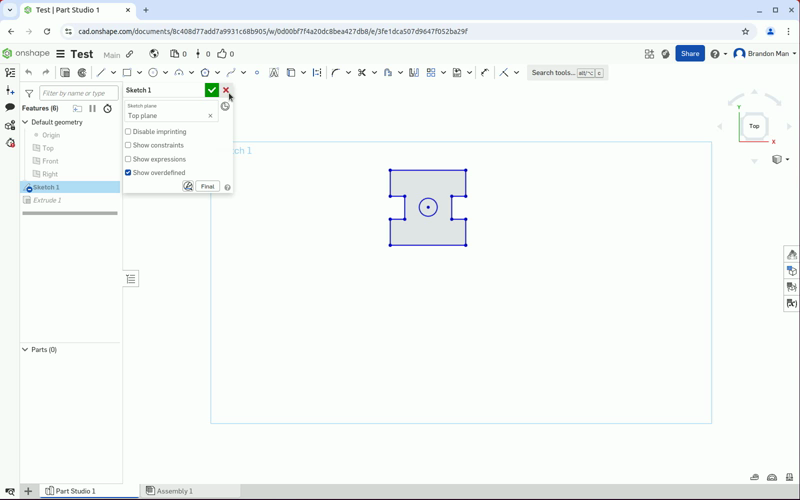
key(shift+s)
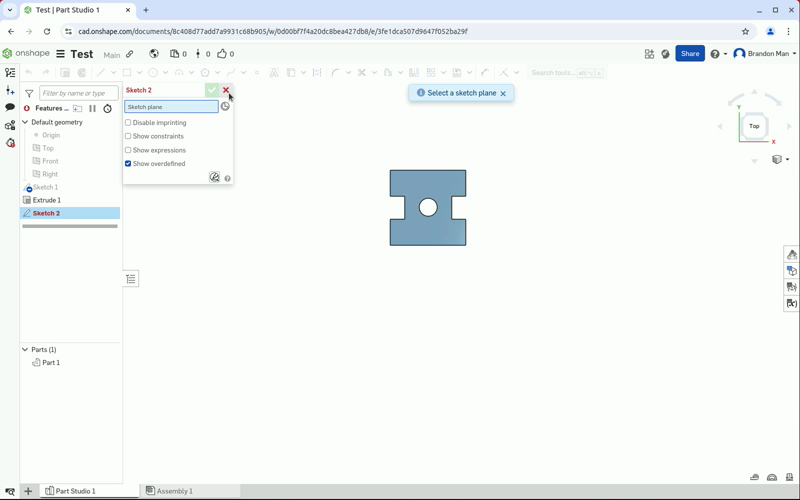
mouse_move(73, 150)
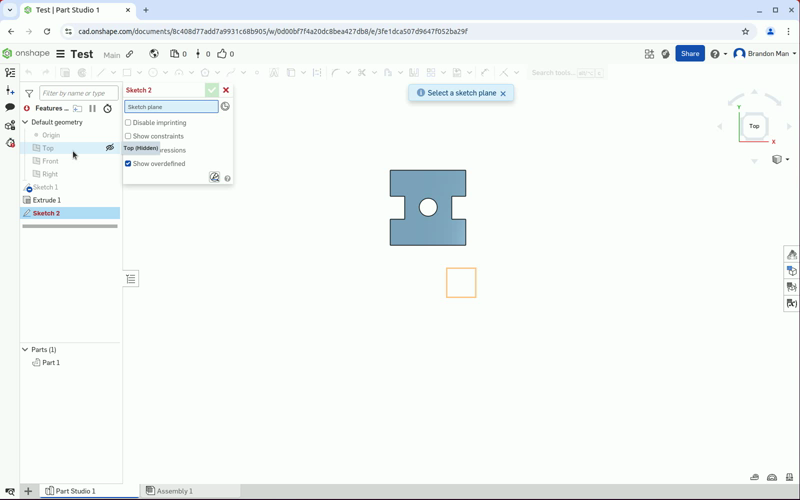
click(73, 150)
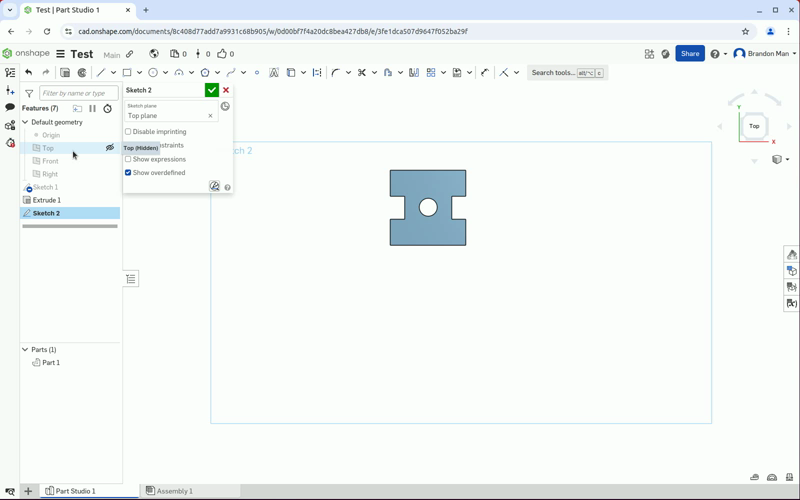
mouse_move(73, 352)
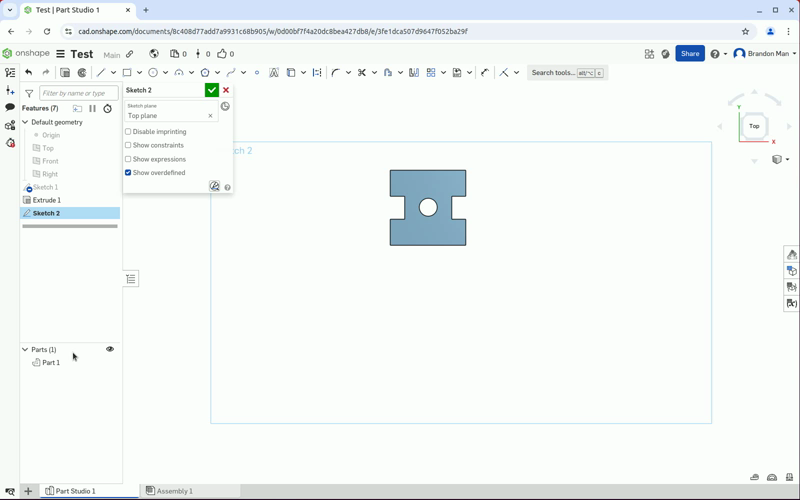
key(y)
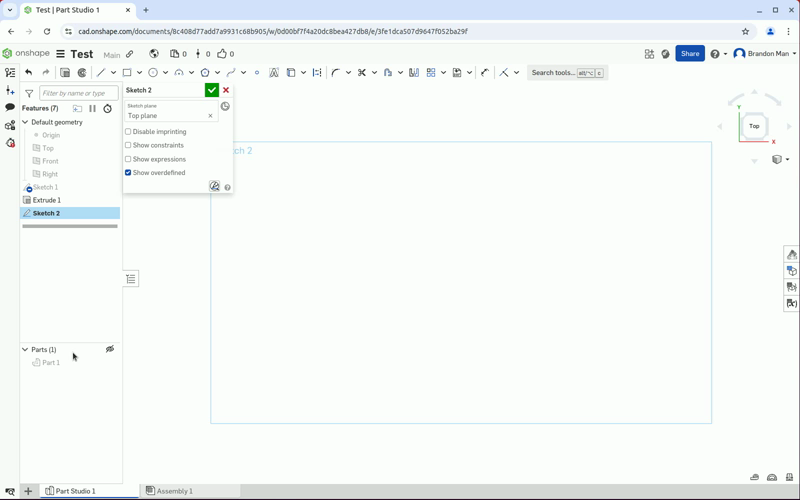
key(l)
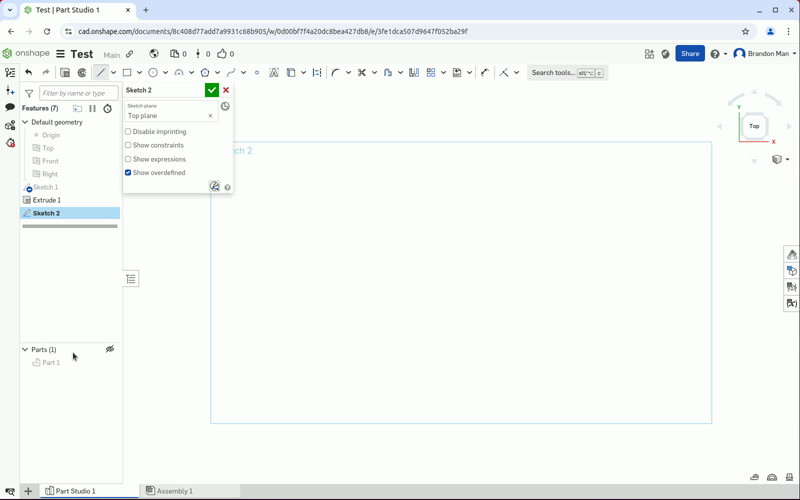
key_down(shift)
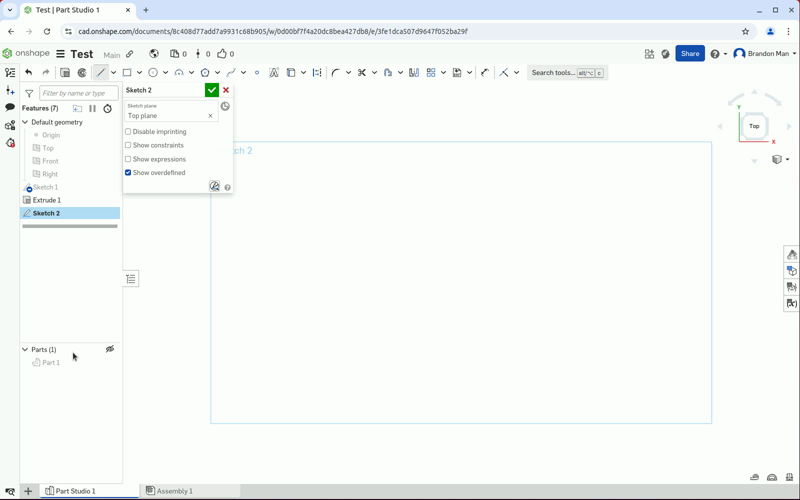
mouse_move(390, 282)
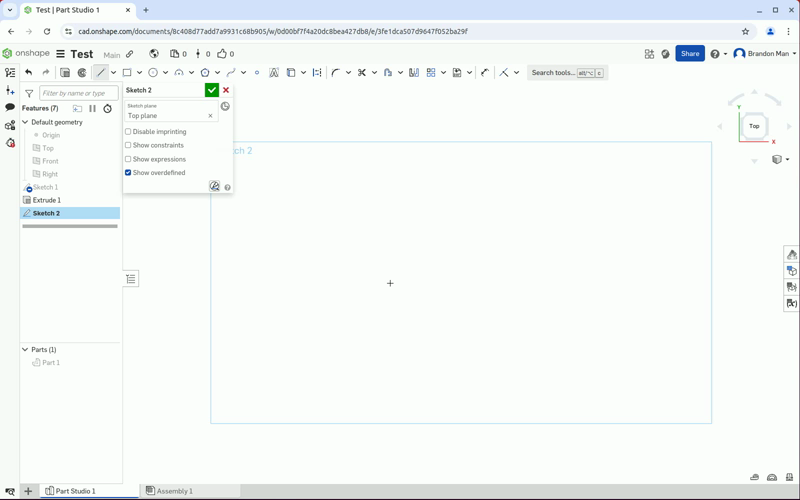
click(390, 282)
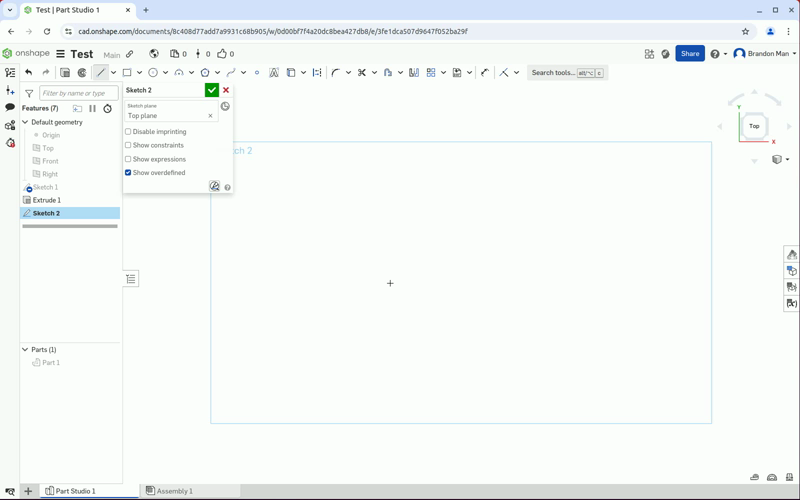
key_up(shift)
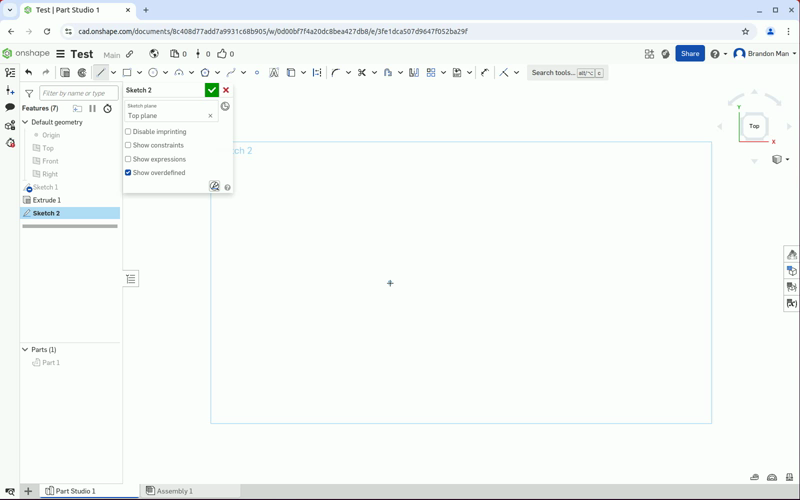
key_down(shift)
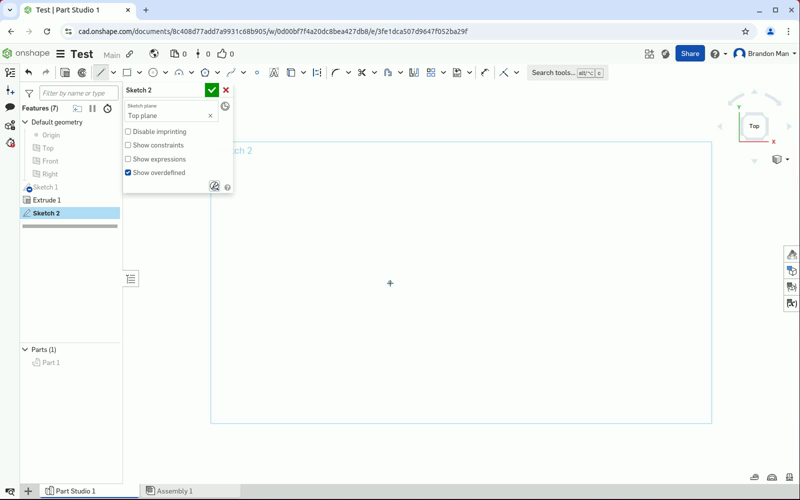
mouse_move(465, 282)
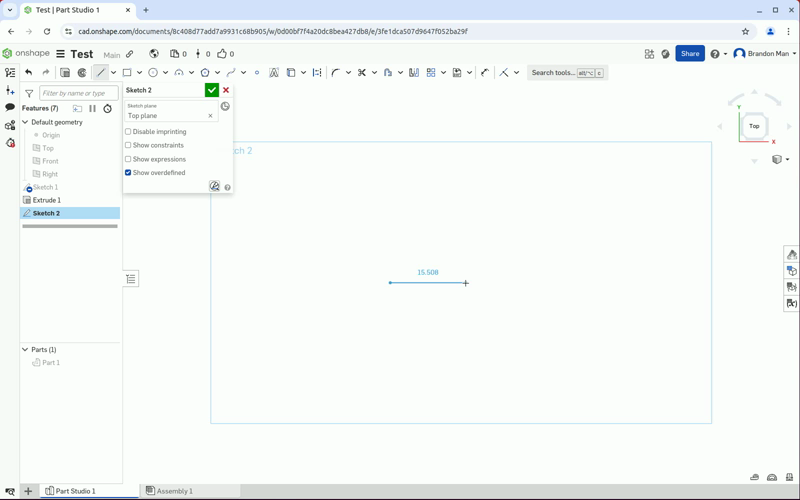
click(465, 282)
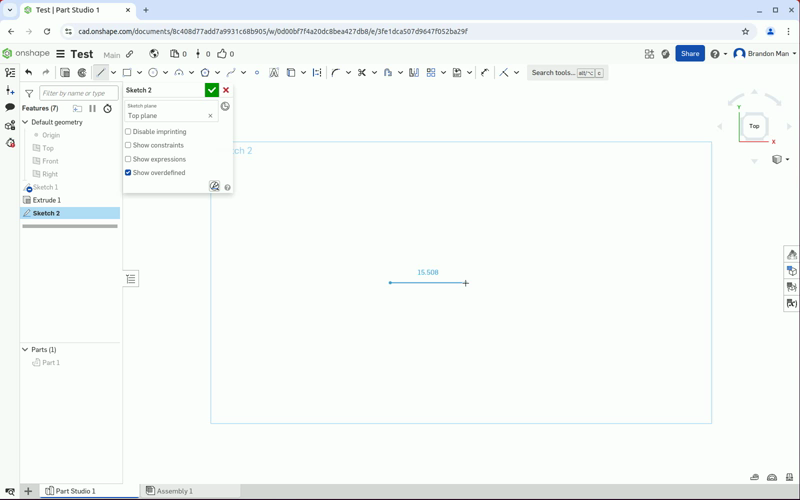
key_up(shift)
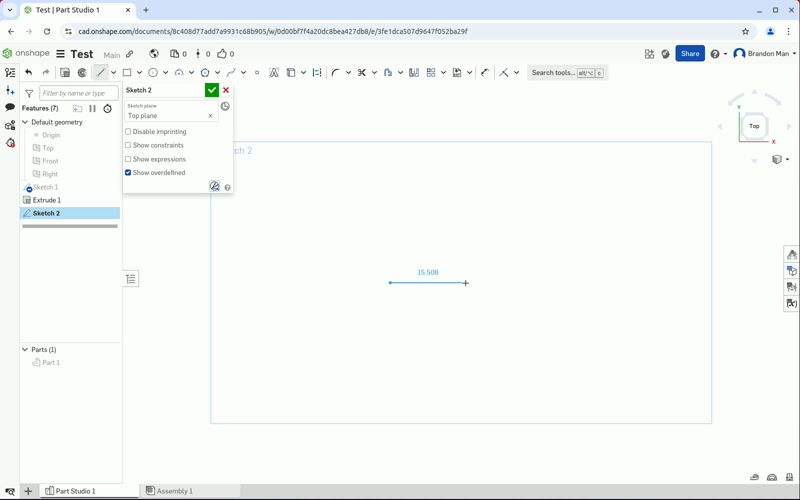
key_down(shift)
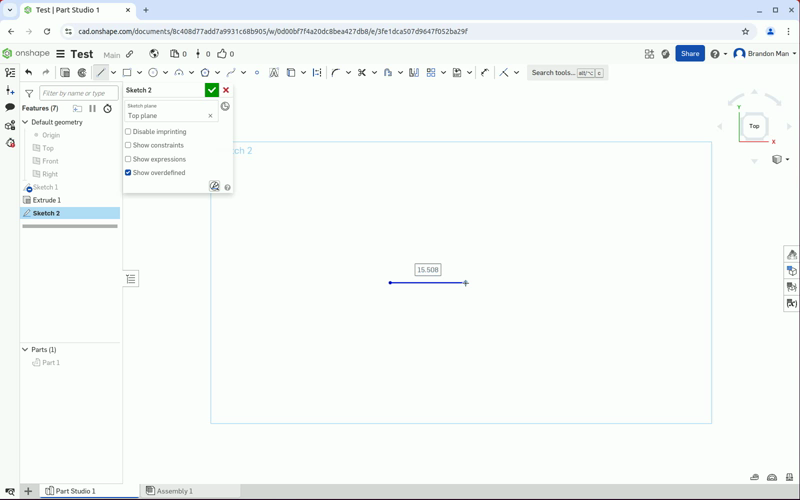
mouse_move(495, 282)
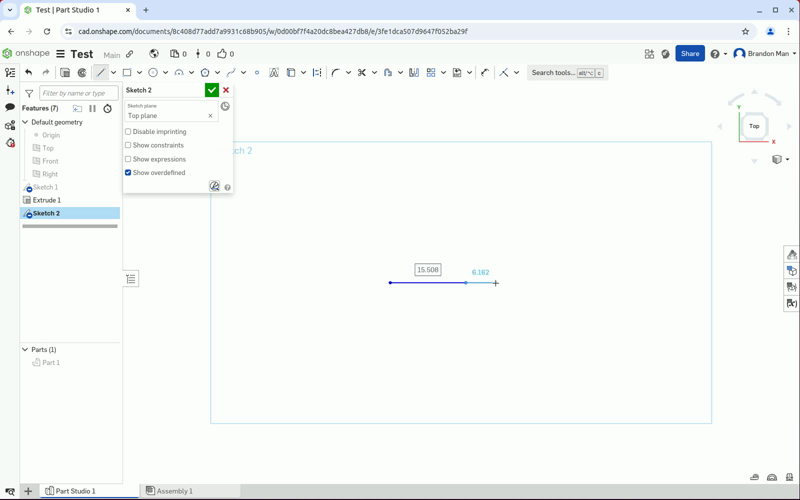
mouse_move(465, 244)
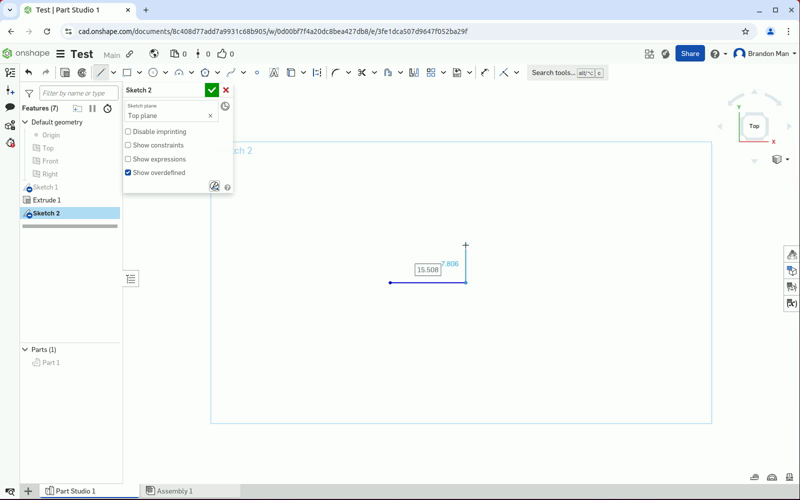
click(465, 244)
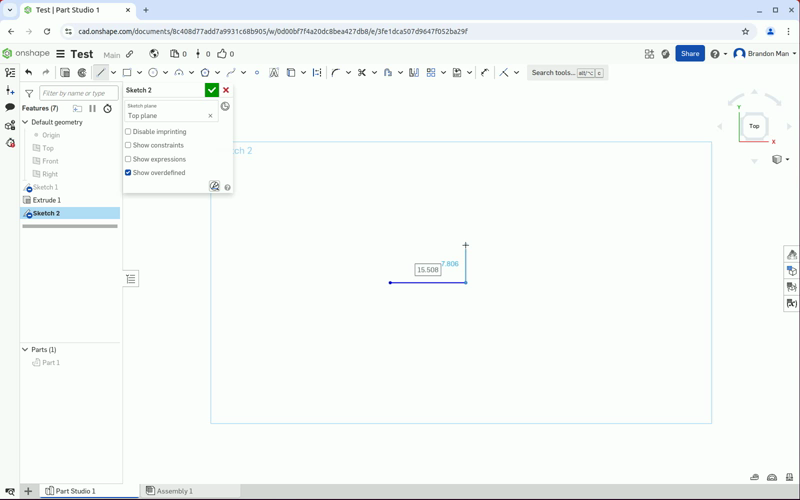
key_up(shift)
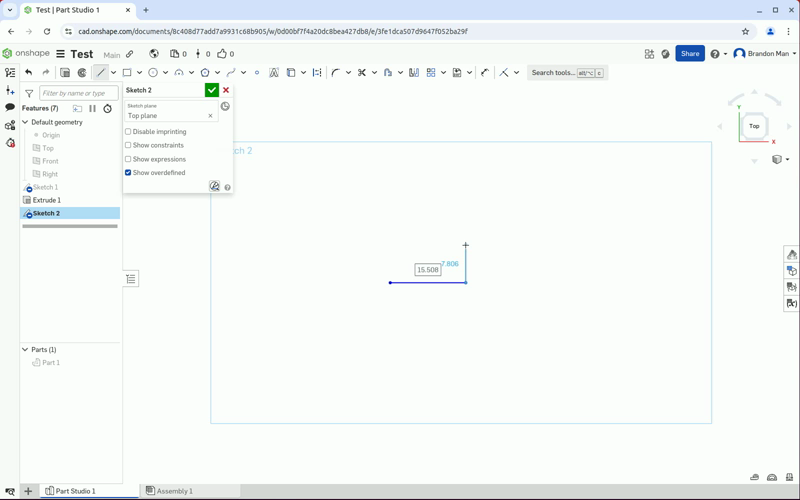
key_down(shift)
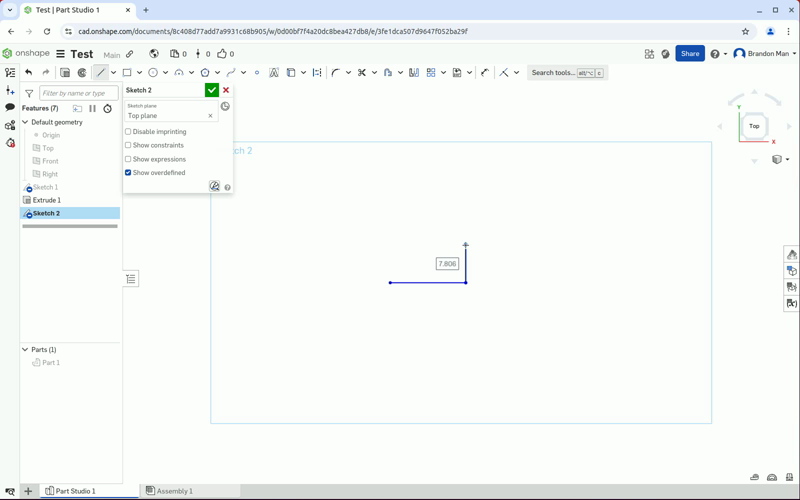
mouse_move(390, 244)
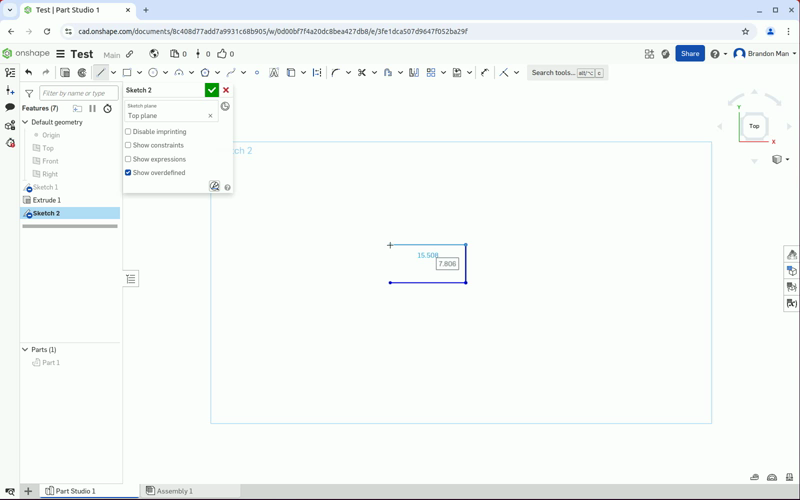
click(390, 244)
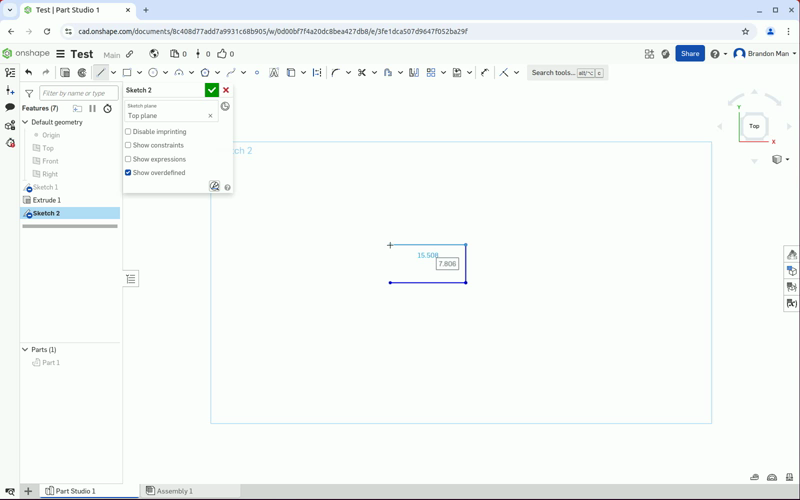
key_up(shift)
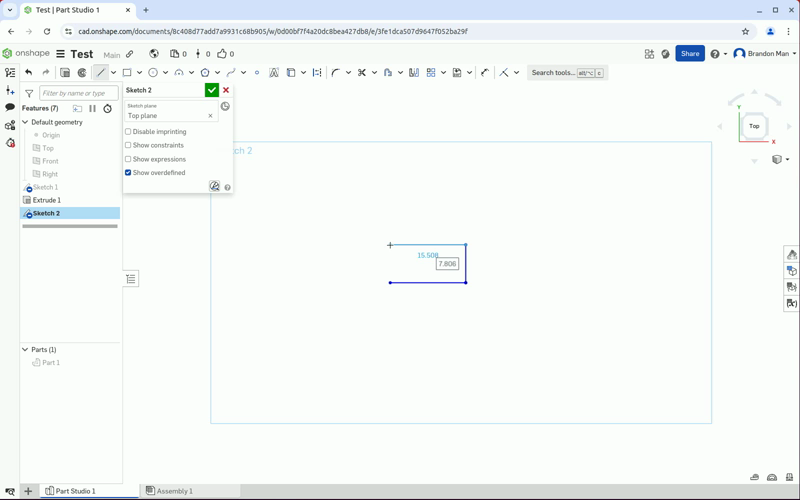
mouse_move(420, 244)
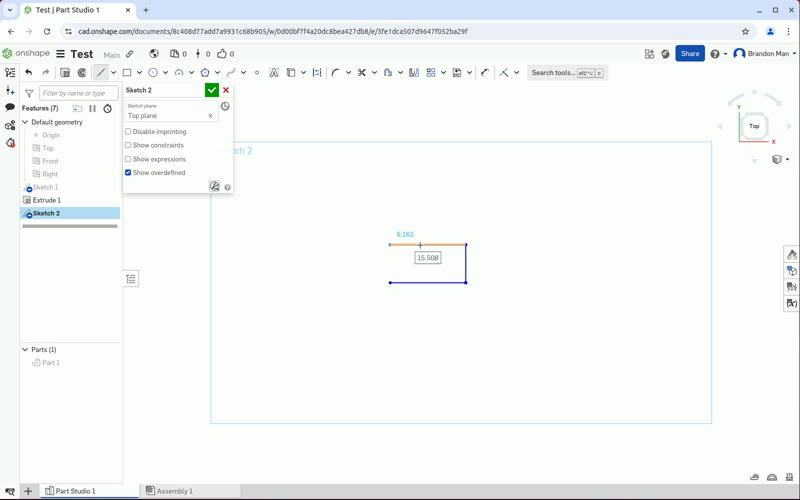
key_down(shift)
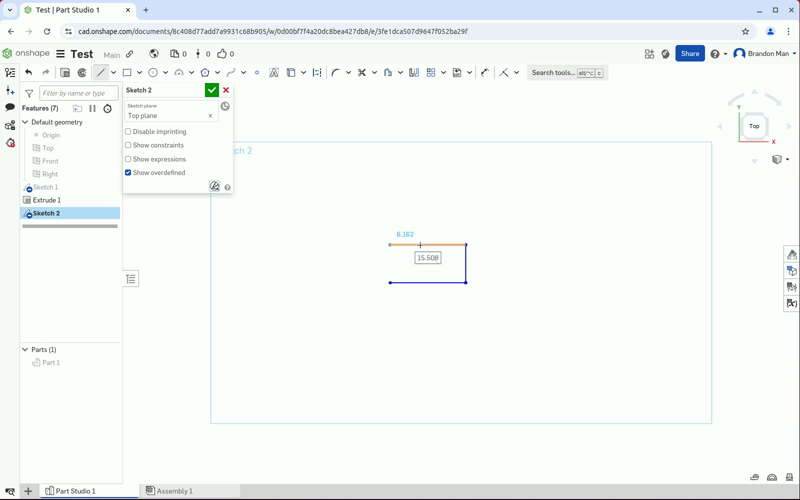
mouse_move(390, 282)
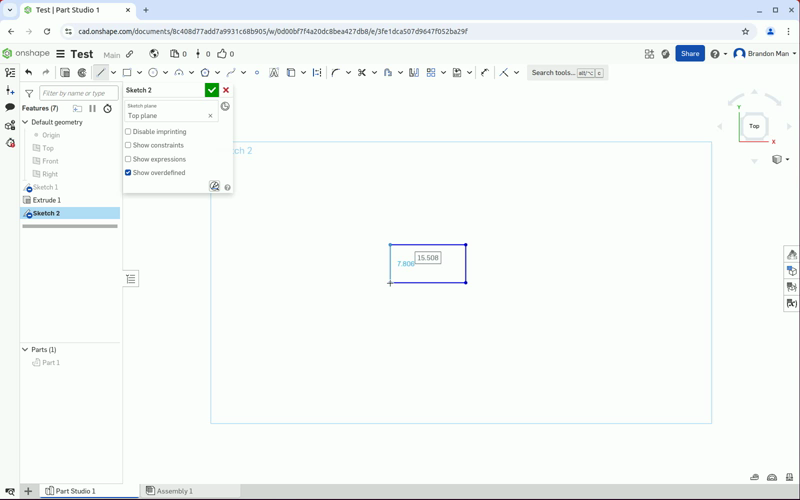
key_up(shift)
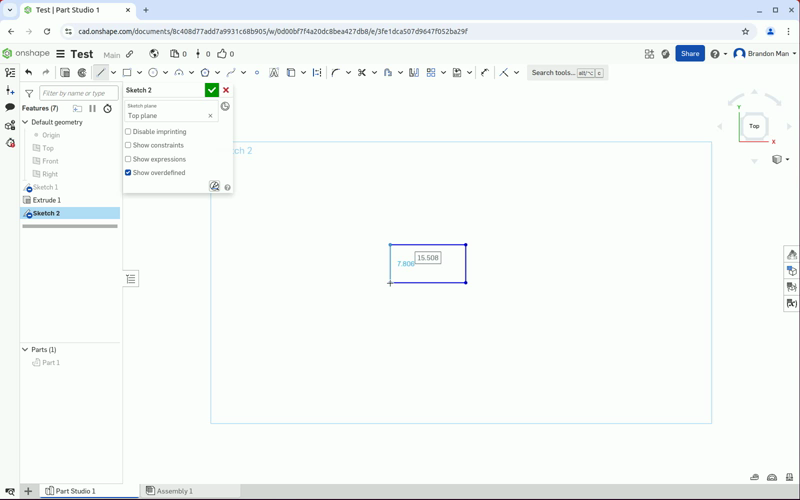
click(390, 282)
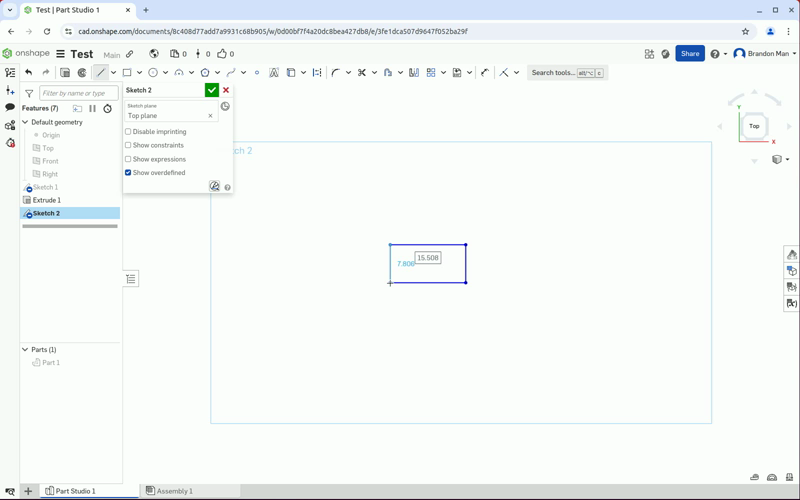
key(esc)
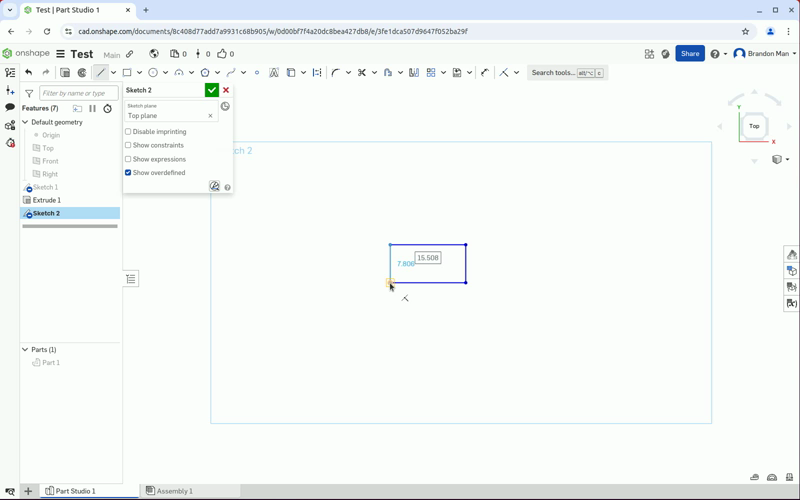
key(c)
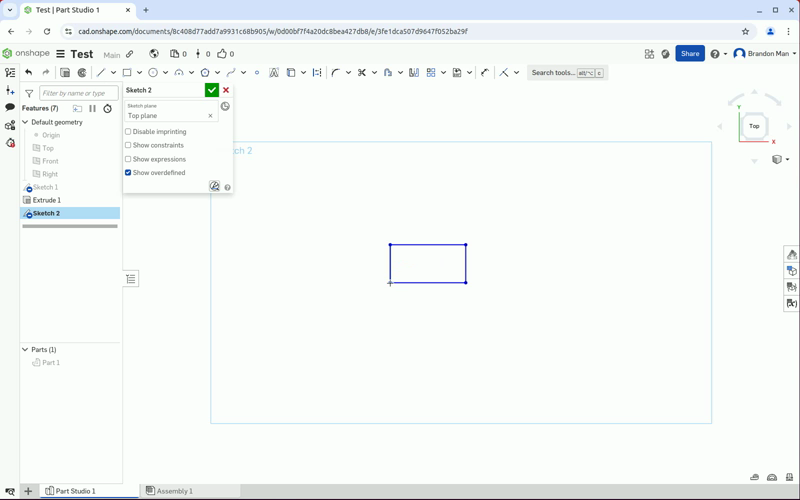
key_down(shift)
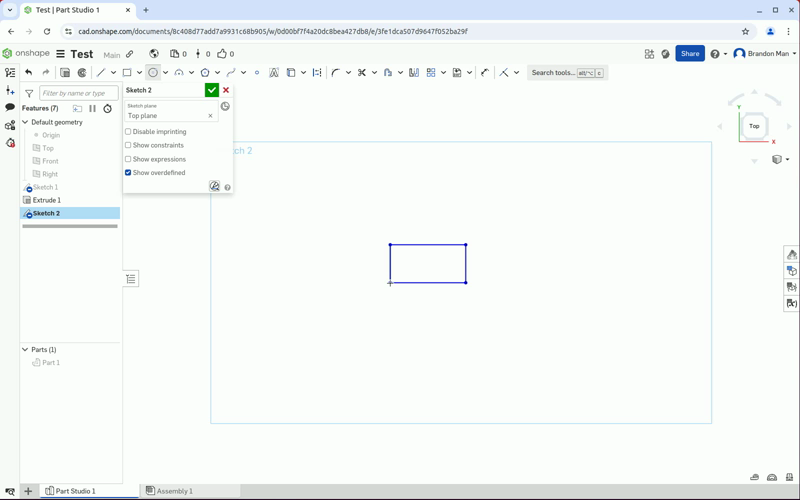
mouse_move(428, 264)
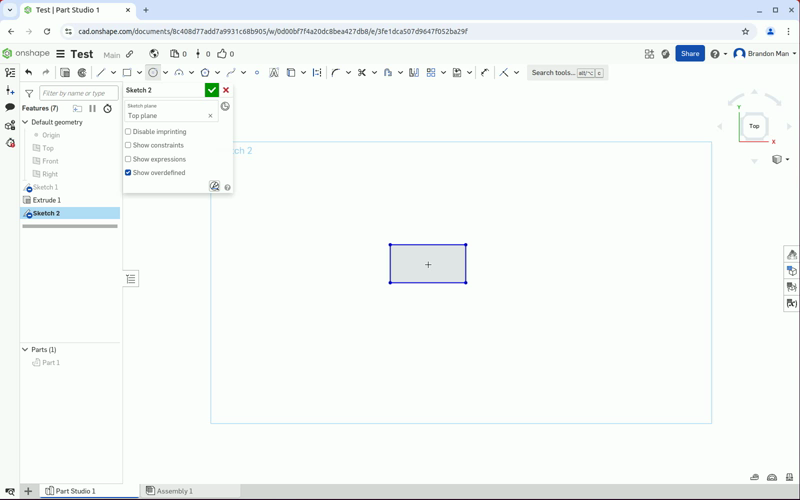
click(428, 264)
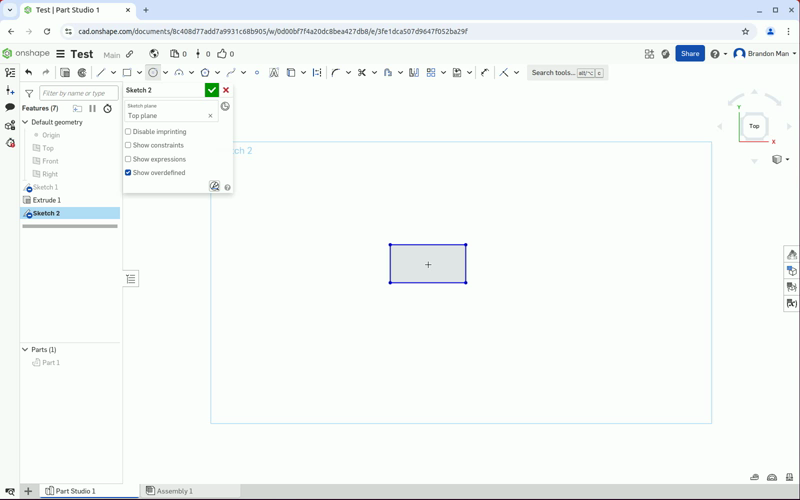
key_up(shift)
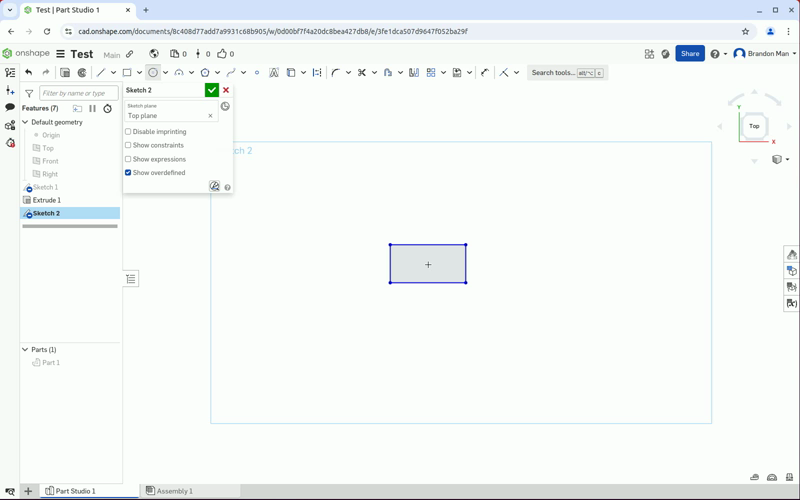
mouse_move(437, 264)
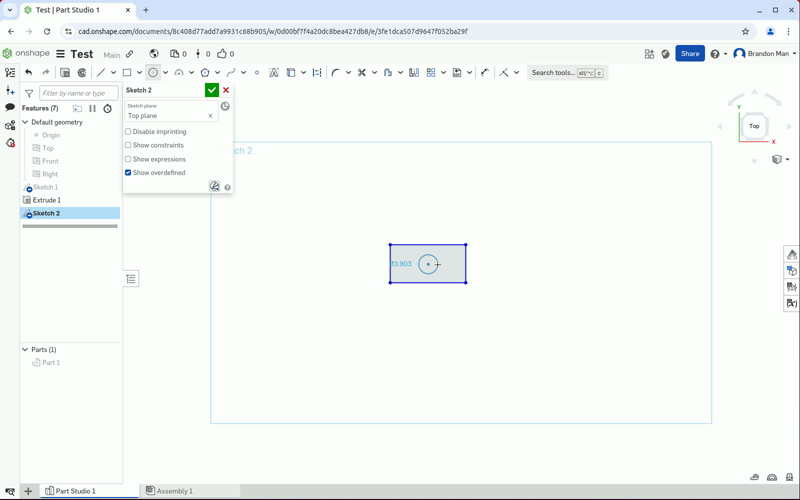
click(437, 264)
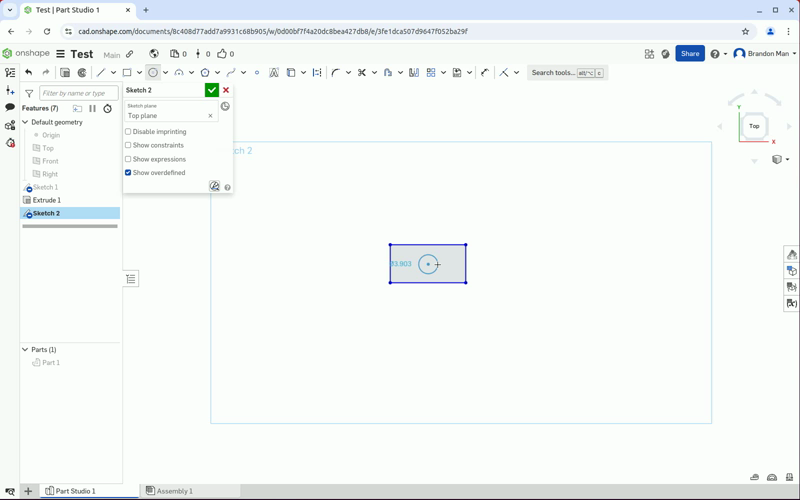
key(esc)
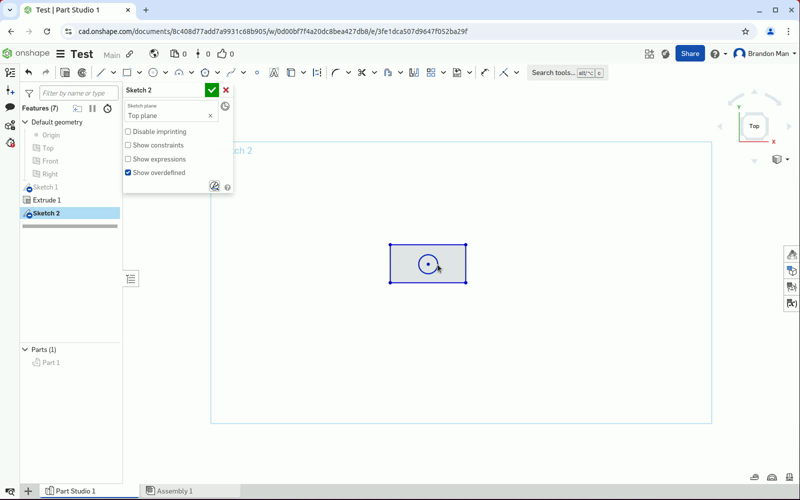
mouse_move(401, 274)
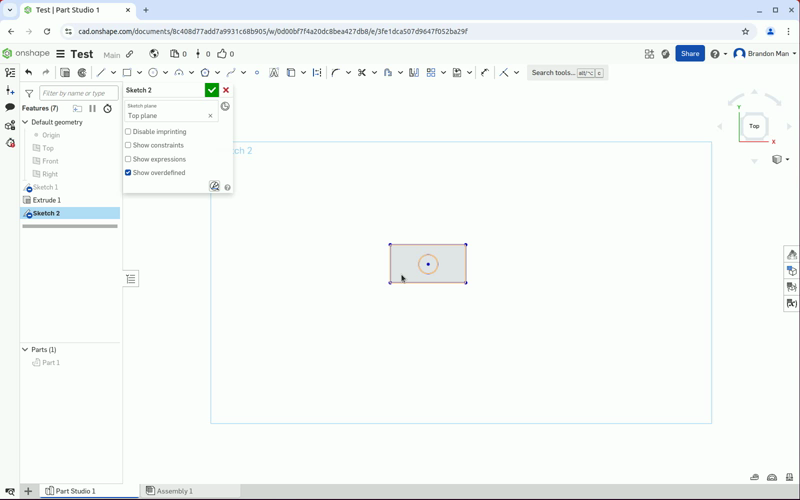
click(401, 274)
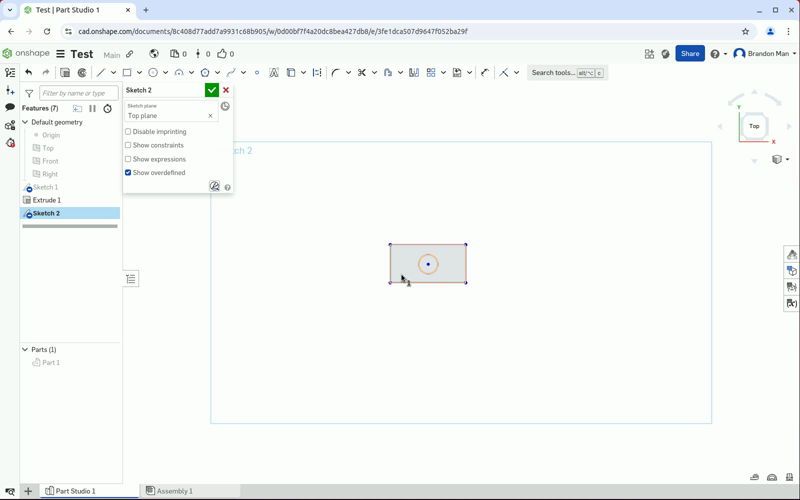
mouse_move(73, 352)
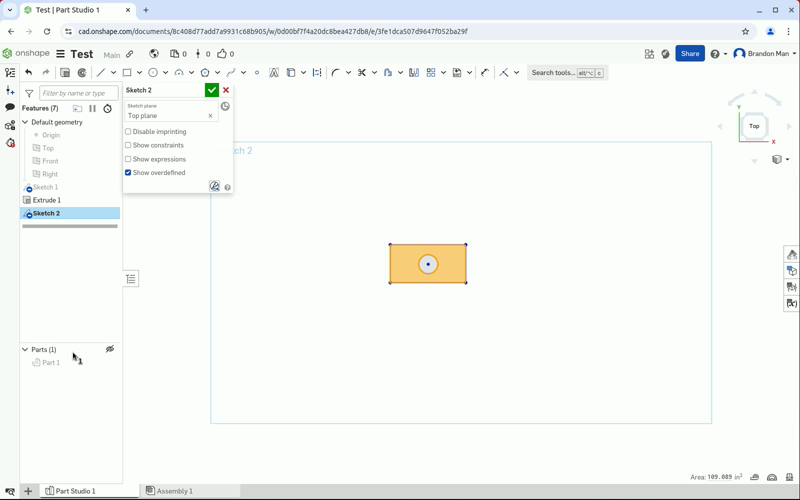
key(shift+y)
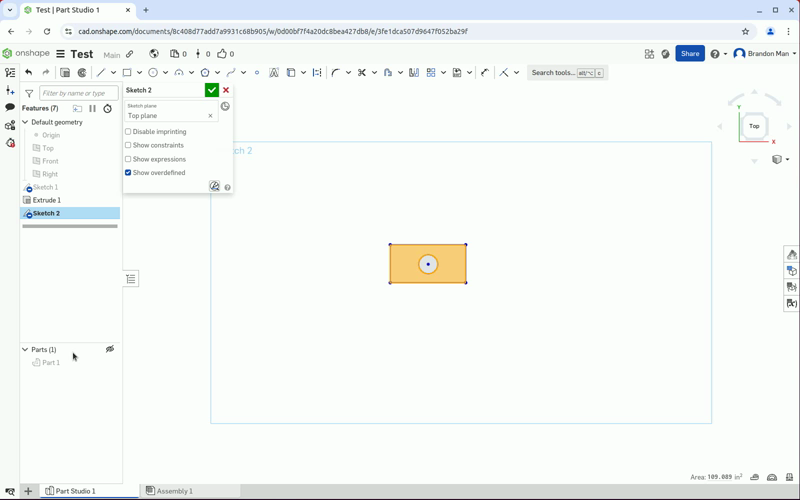
key(shift+e)
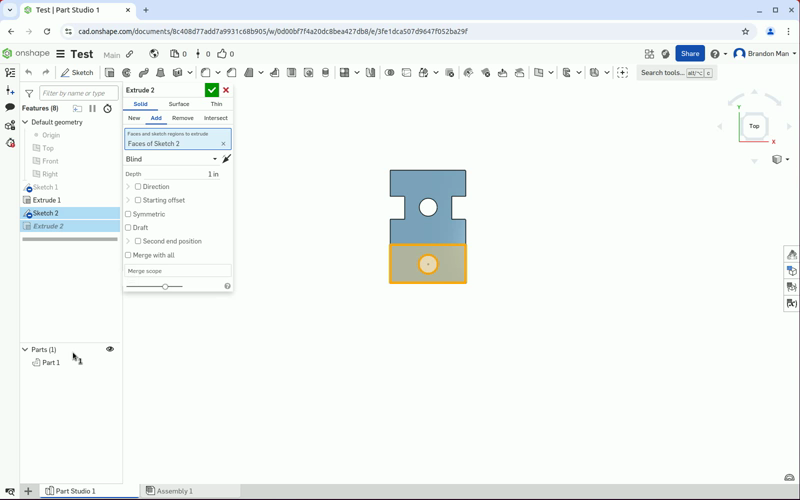
mouse_move(143, 106)
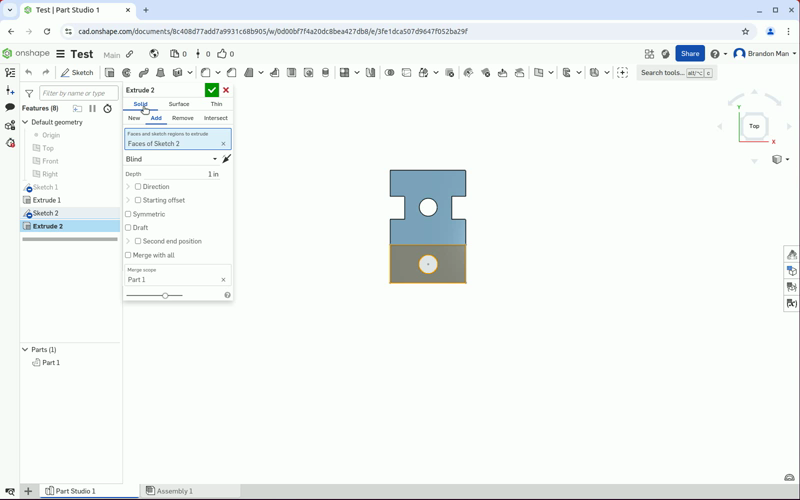
click(143, 106)
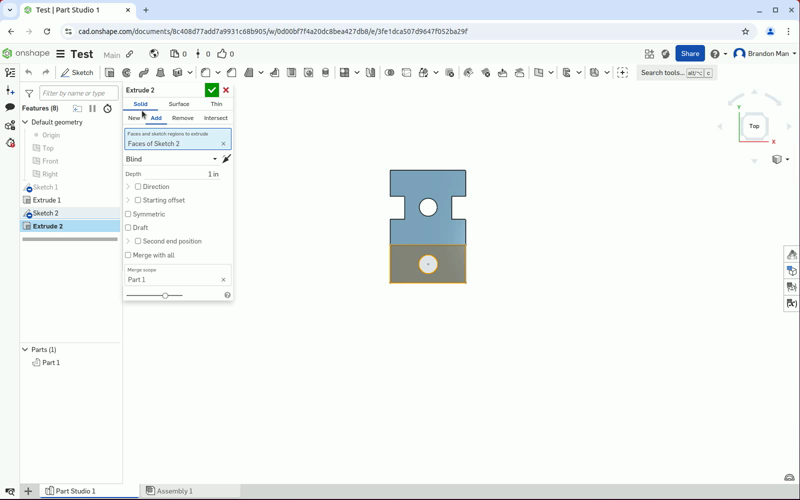
mouse_move(137, 120)
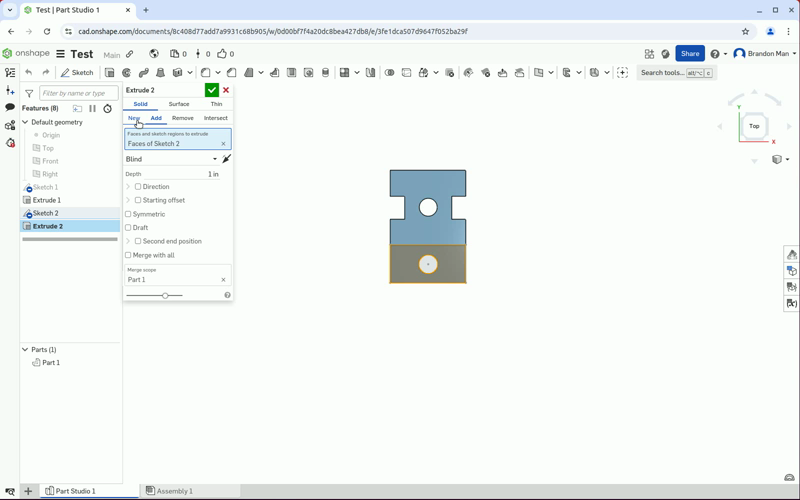
click(137, 120)
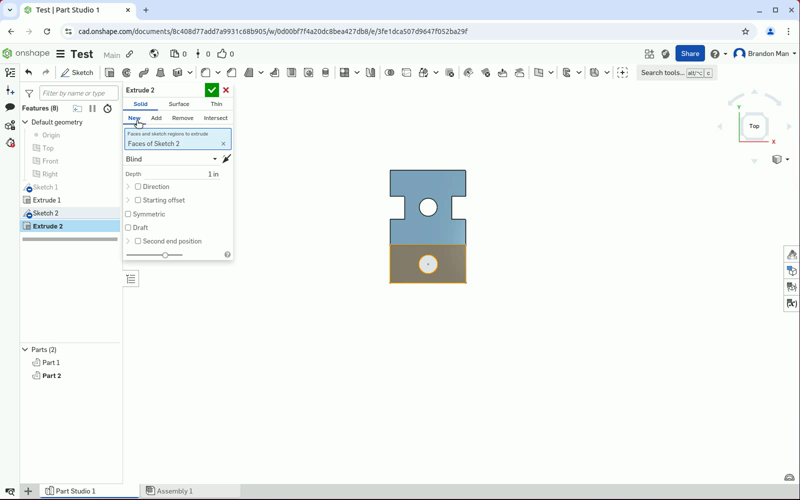
key(tab, 4)
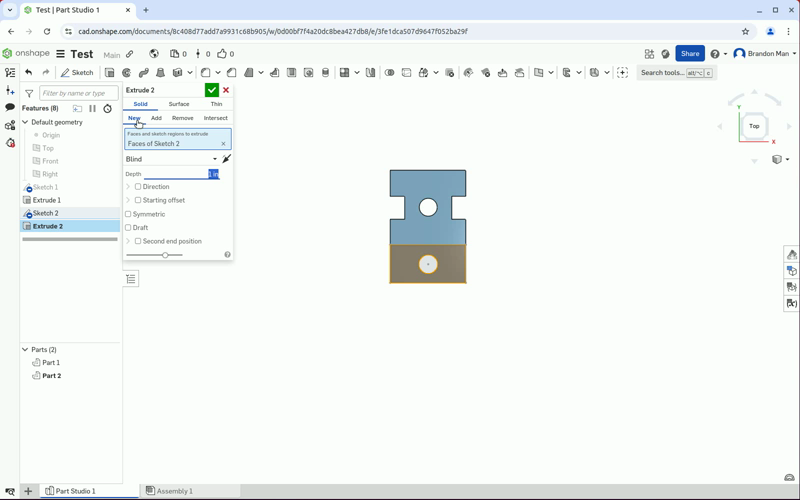
text(3.851)
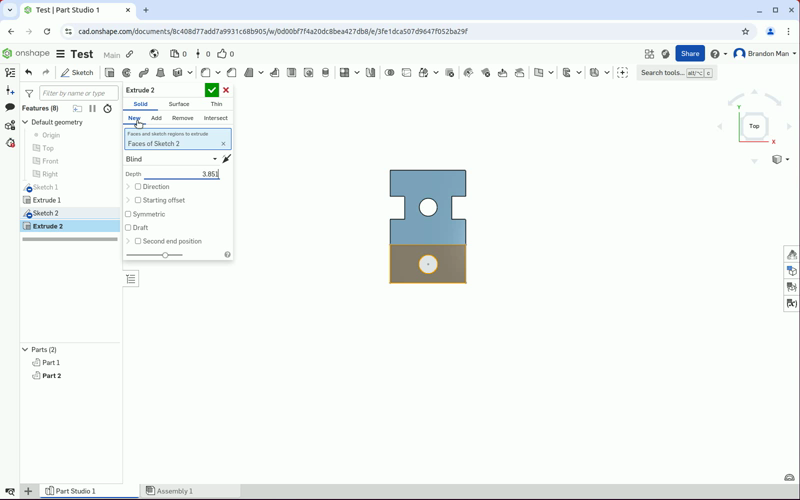
key(enter)
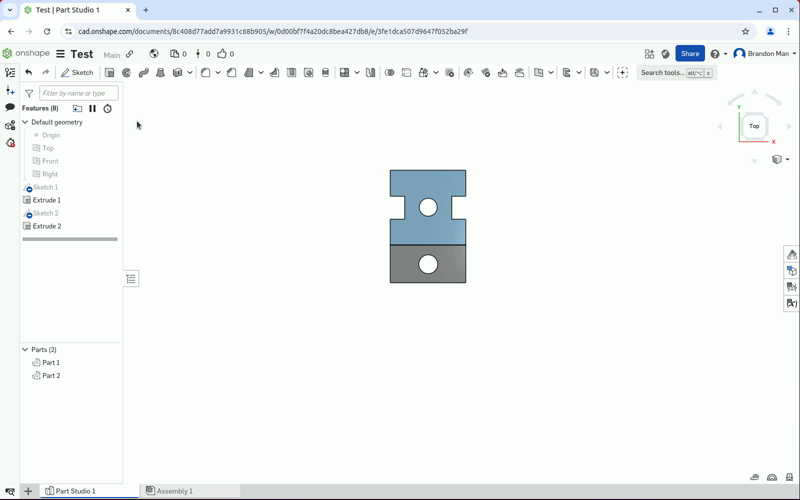
key(shift+h)
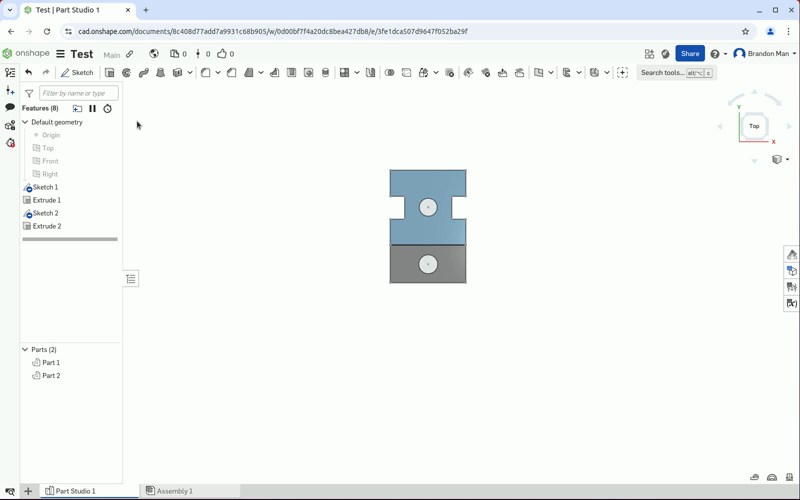
key(shift+h)
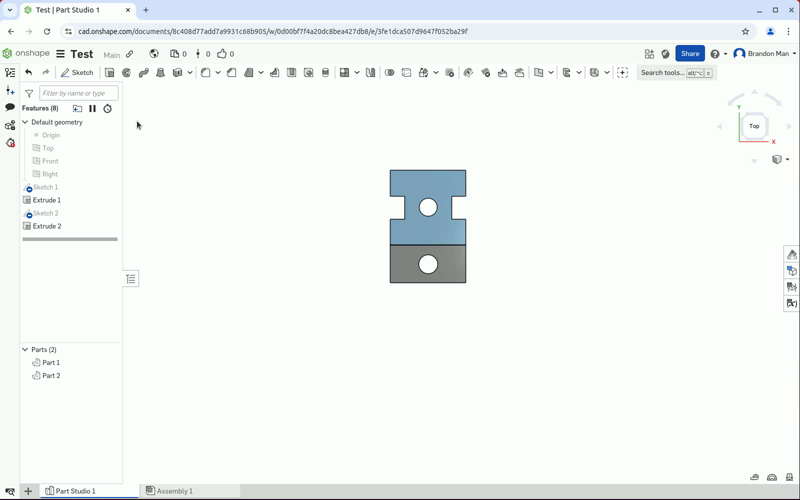
mouse_move(73, 189)
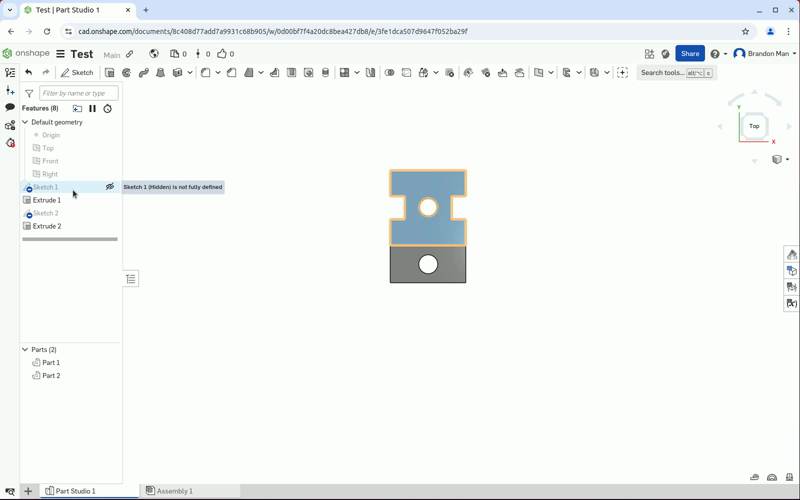
click(73, 189)
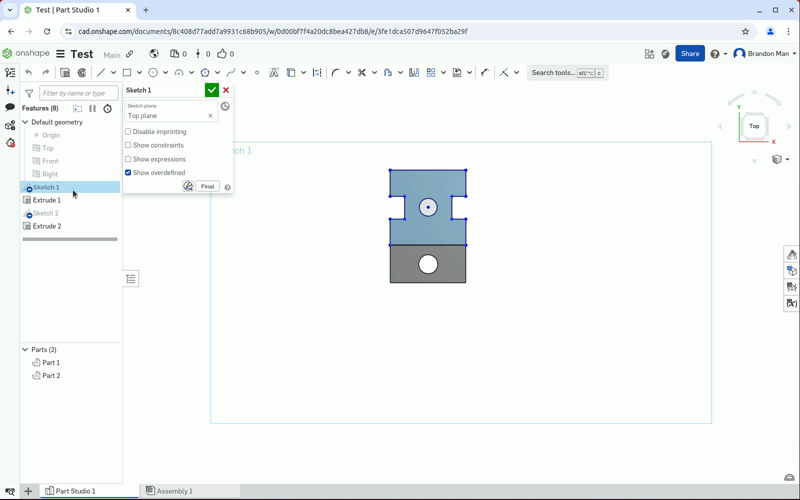
mouse_move(229, 92)
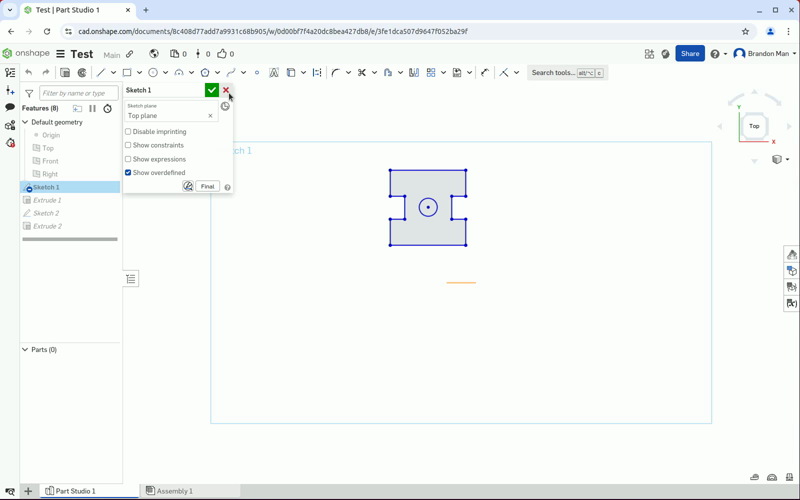
click(229, 92)
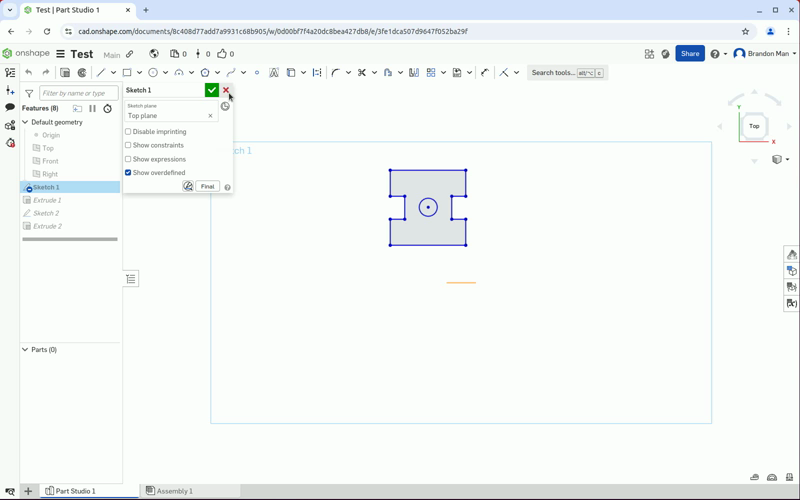
key(shift+s)
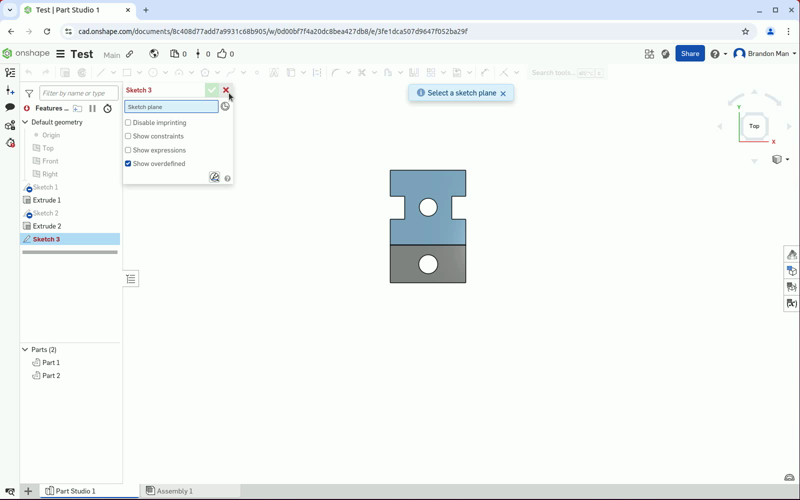
mouse_move(73, 150)
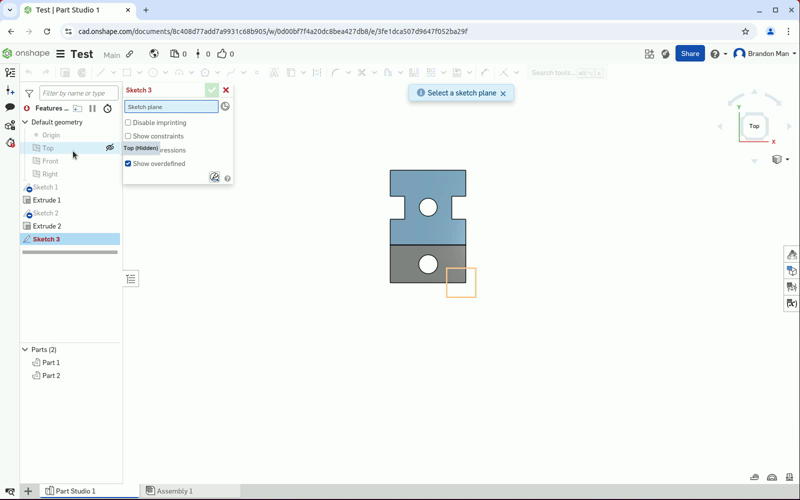
click(73, 150)
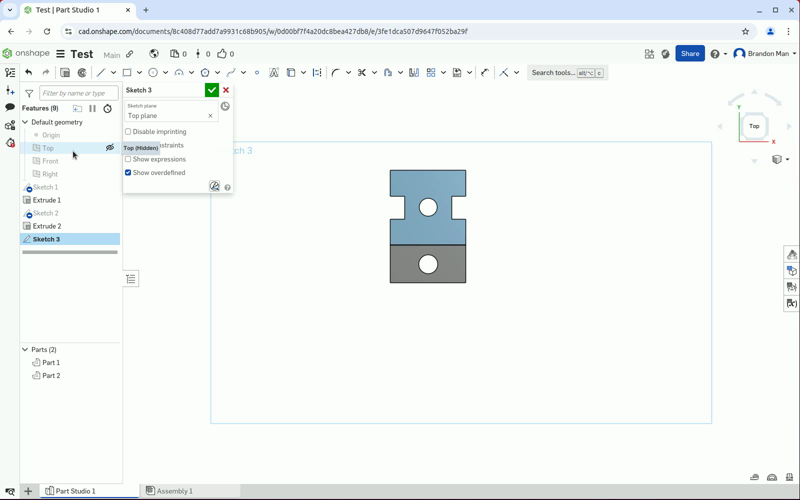
mouse_move(73, 352)
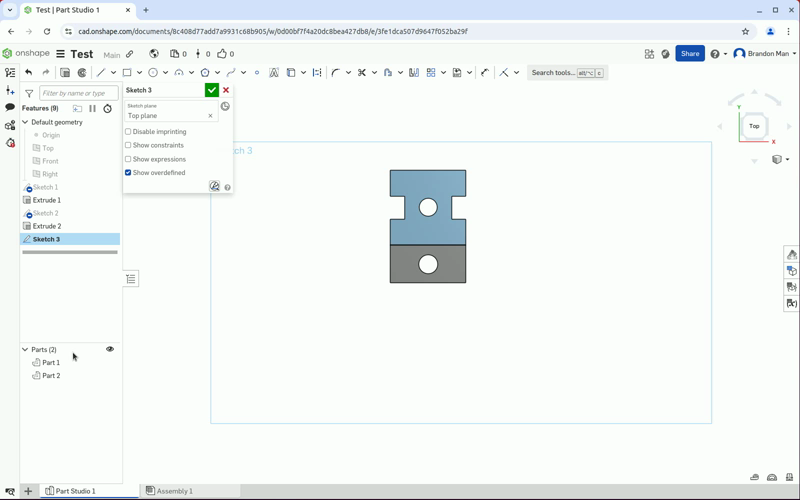
key(y)
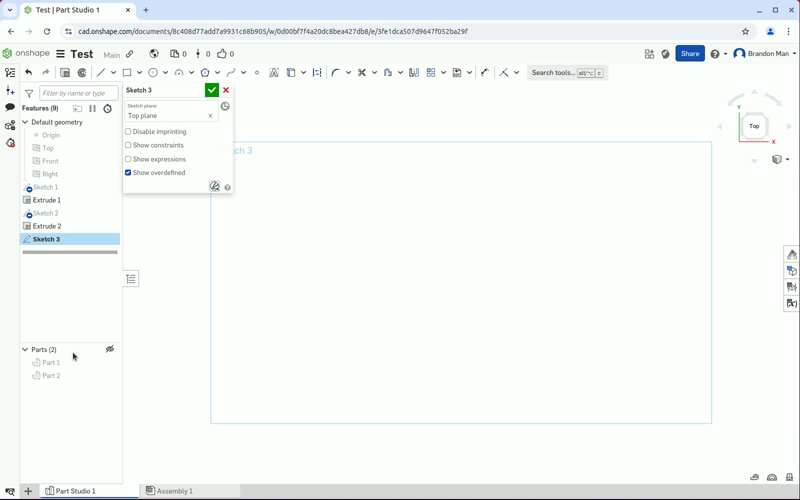
key(l)
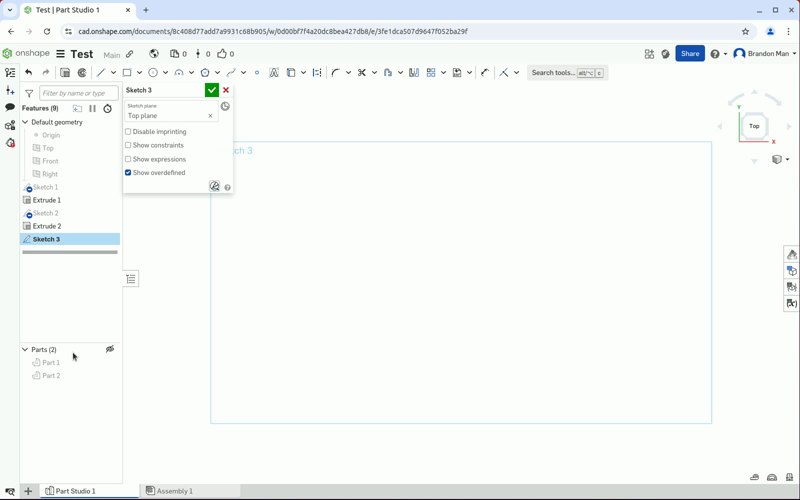
key_down(shift)
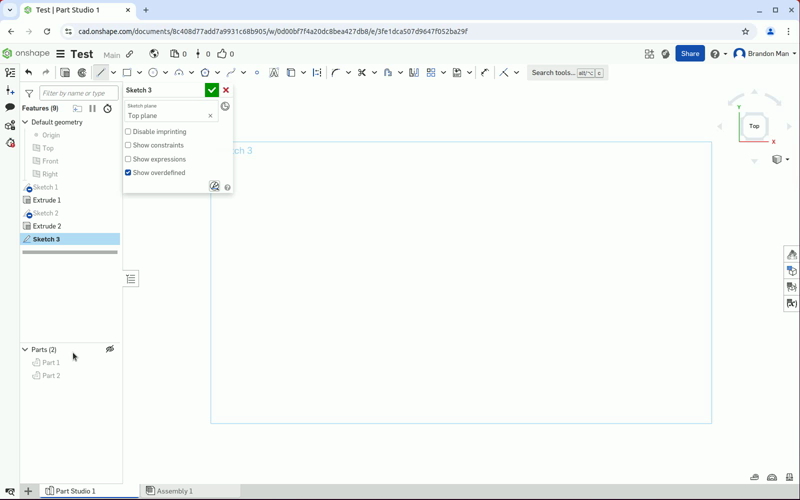
mouse_move(390, 218)
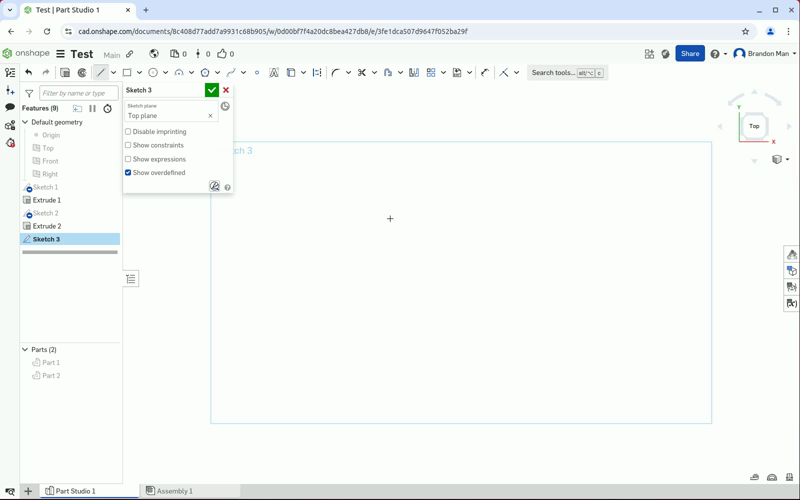
click(390, 218)
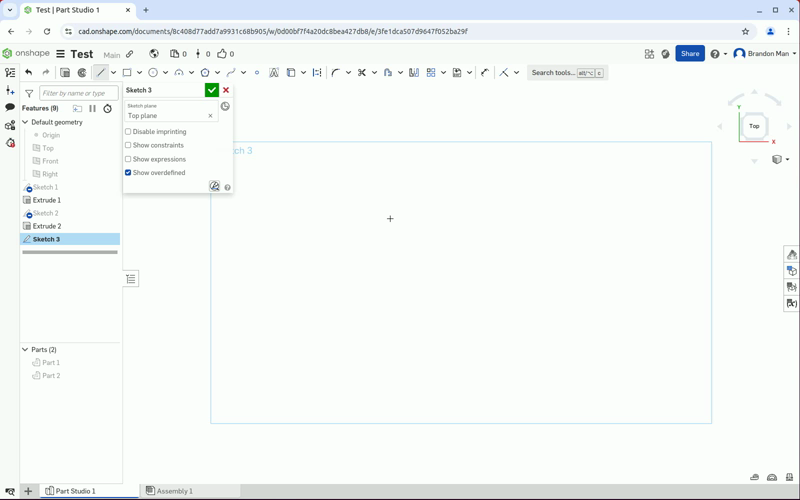
key_up(shift)
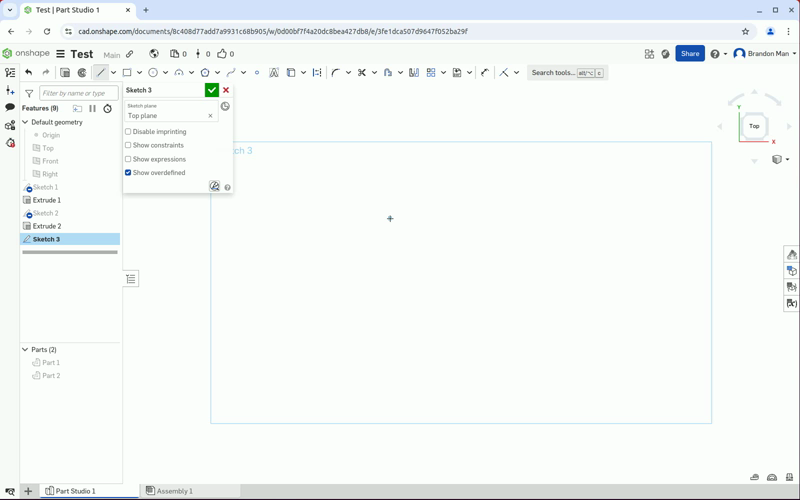
key_down(shift)
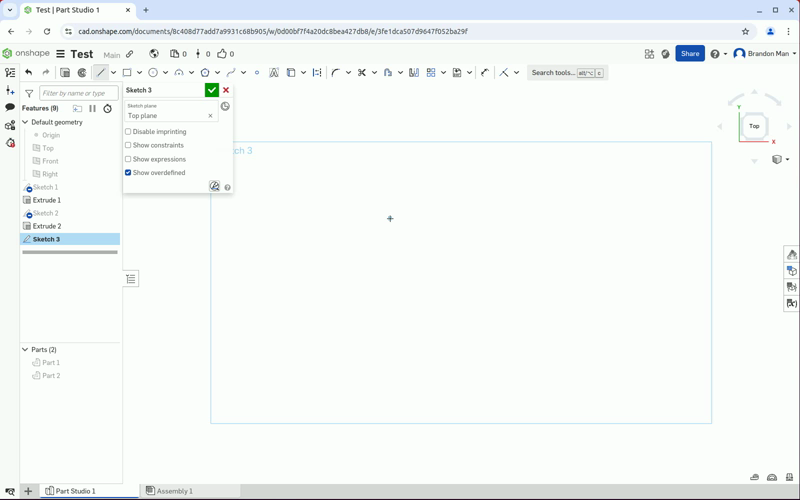
mouse_move(420, 218)
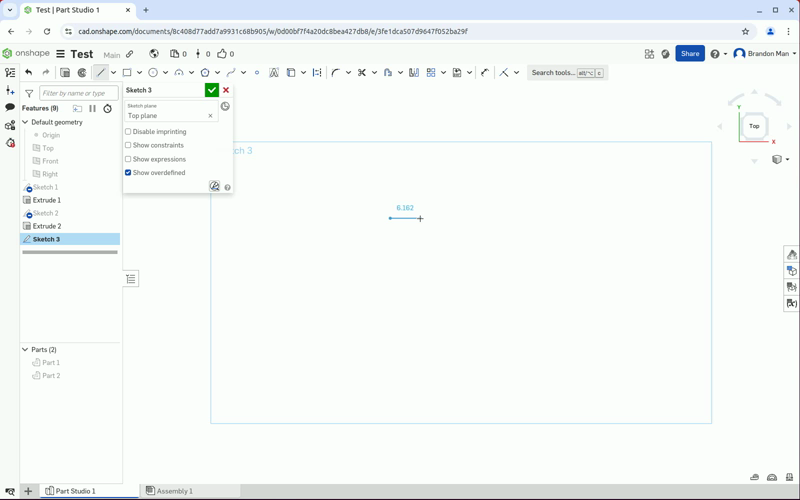
mouse_move(404, 218)
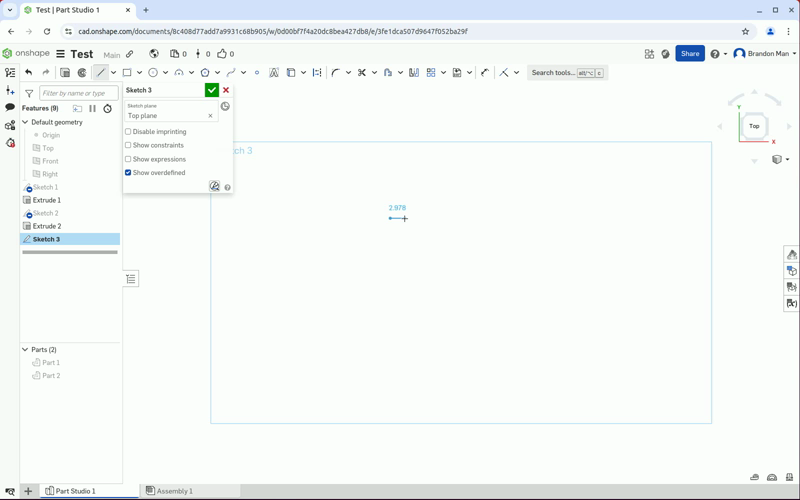
click(404, 218)
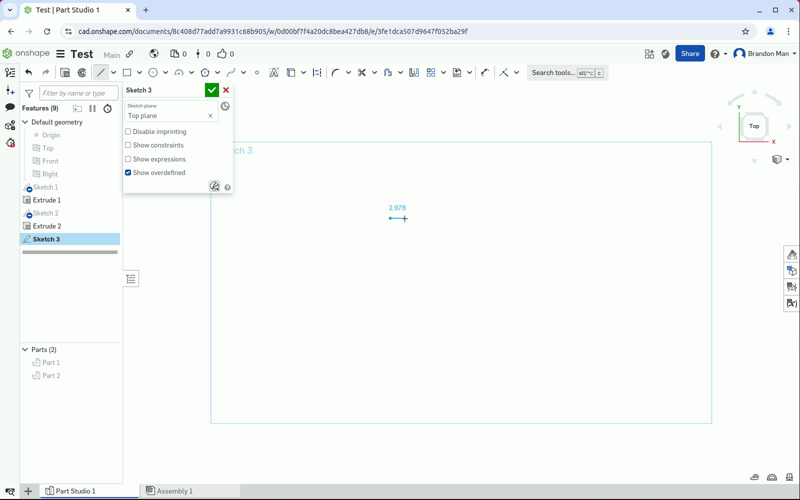
key_up(shift)
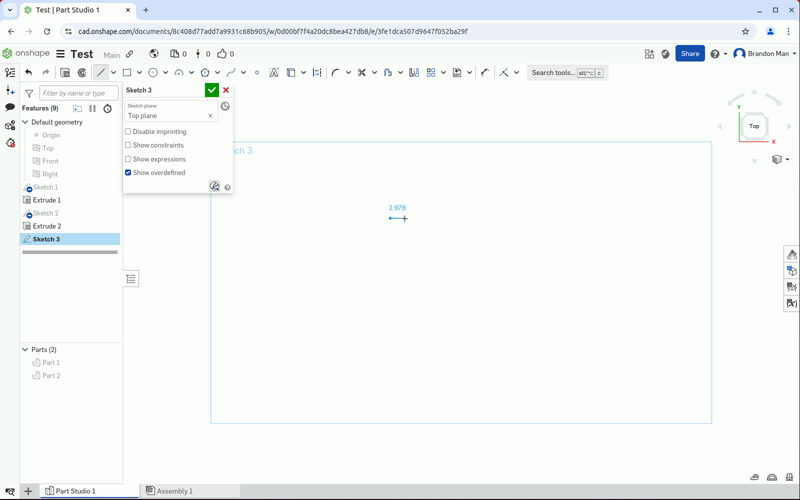
key_down(shift)
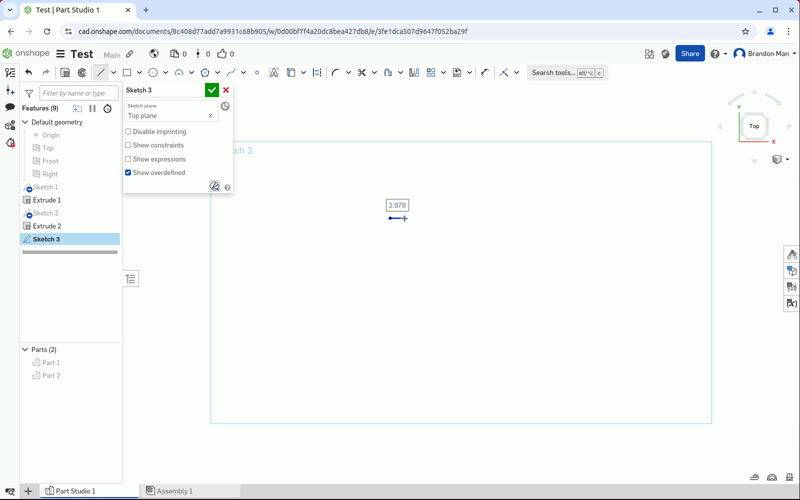
mouse_move(434, 218)
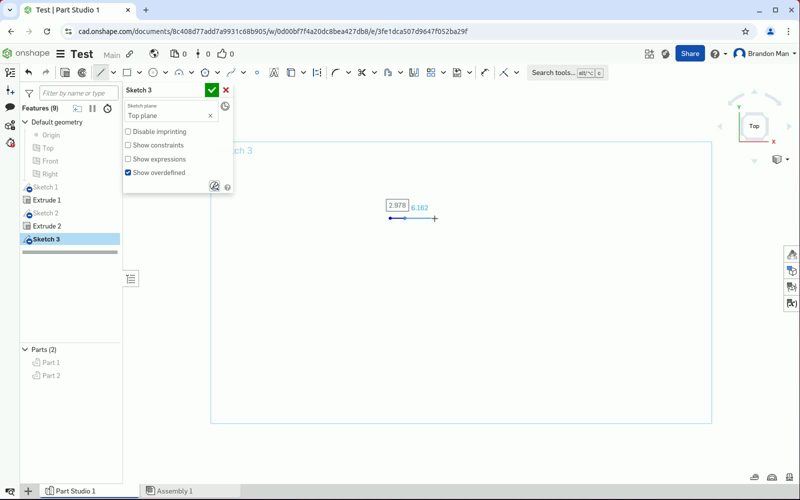
mouse_move(404, 195)
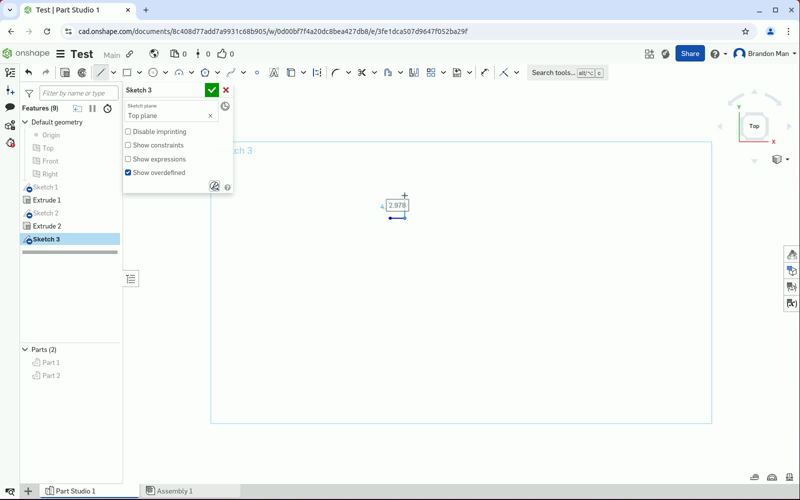
click(404, 195)
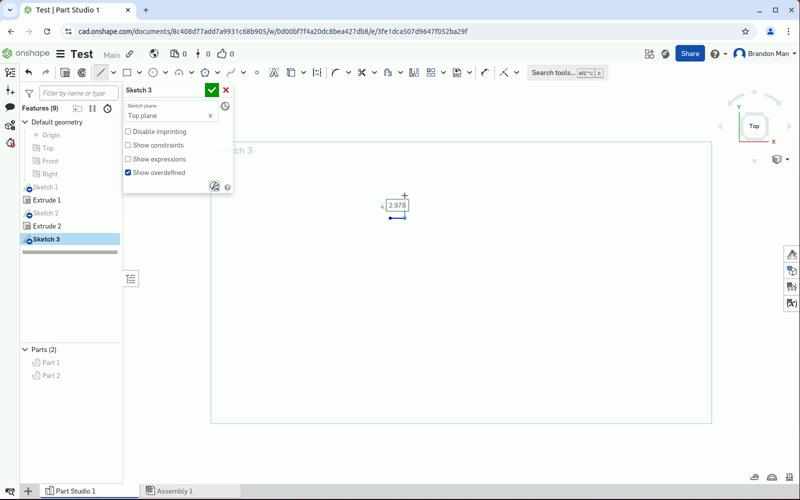
key_up(shift)
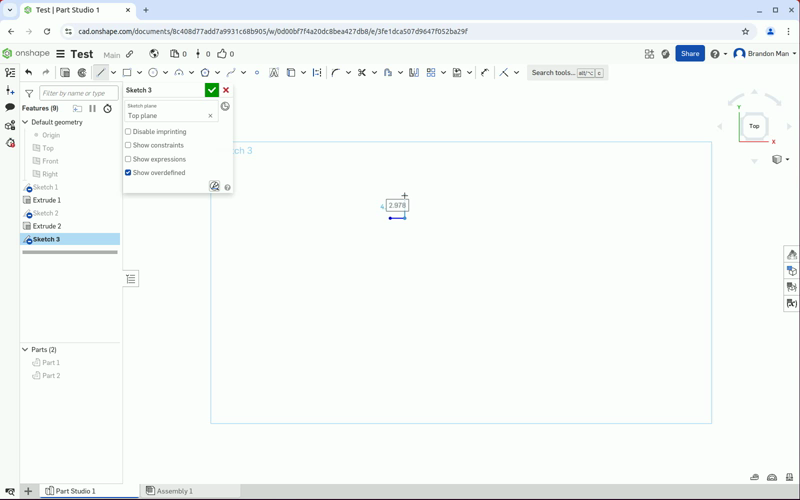
key_down(shift)
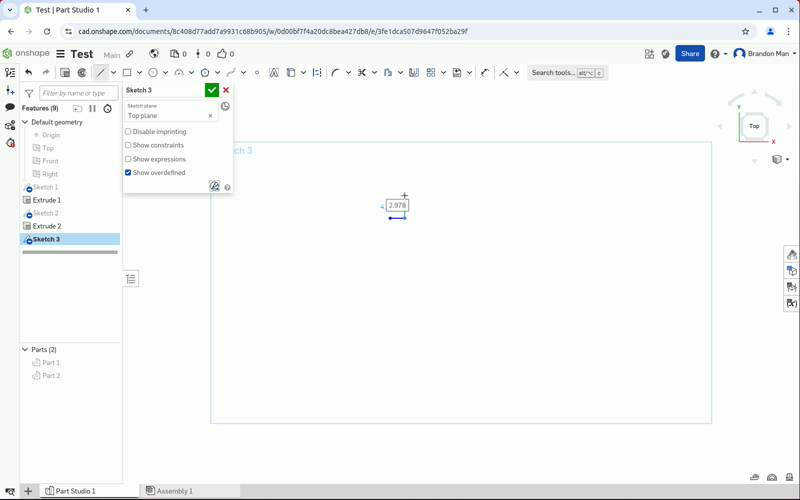
mouse_move(434, 195)
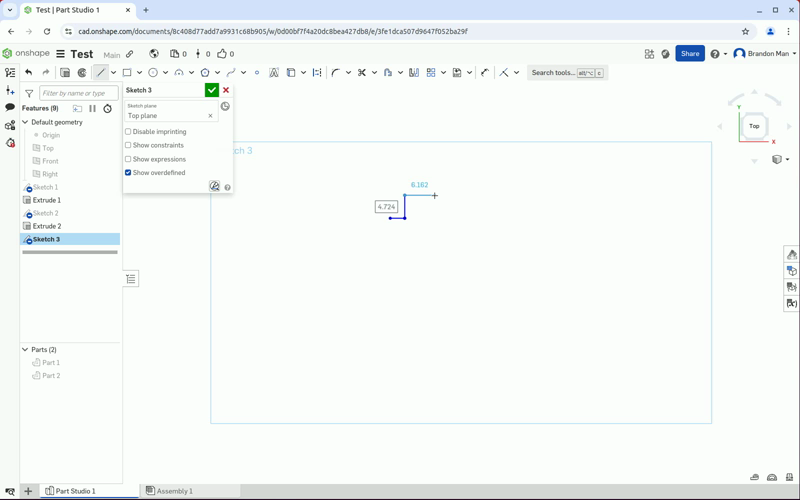
mouse_move(390, 195)
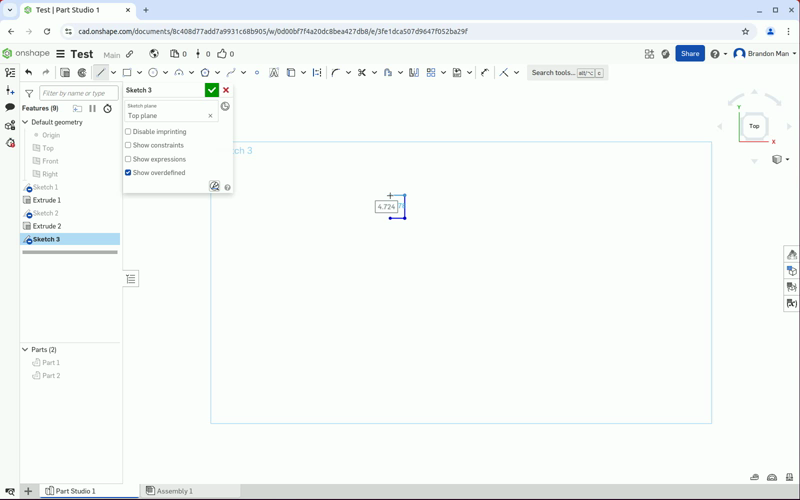
click(390, 195)
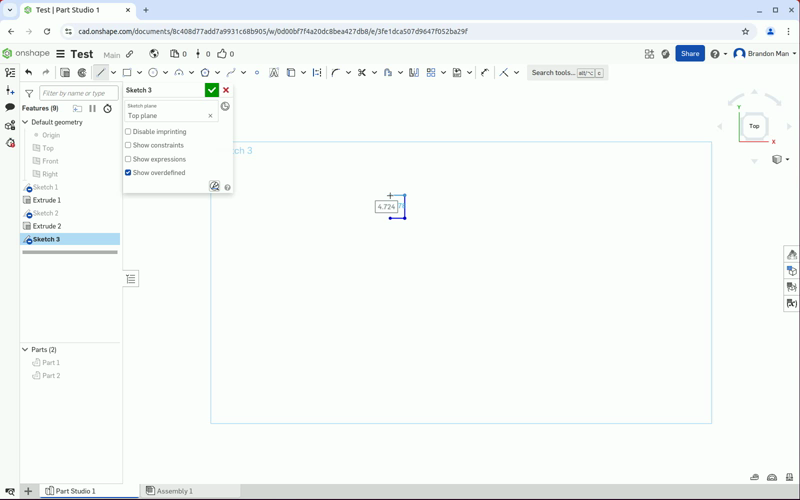
key_up(shift)
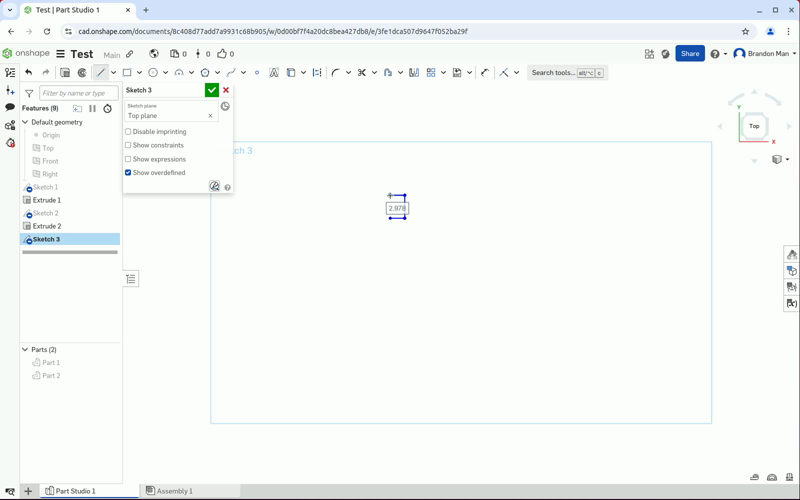
mouse_move(420, 195)
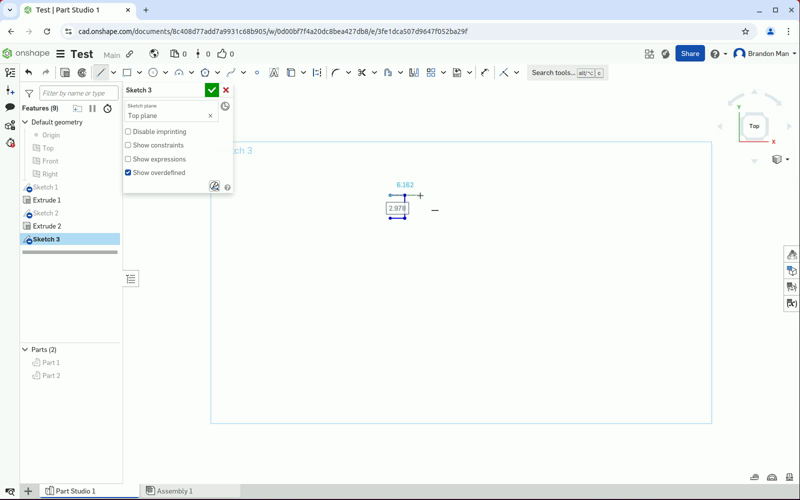
key_down(shift)
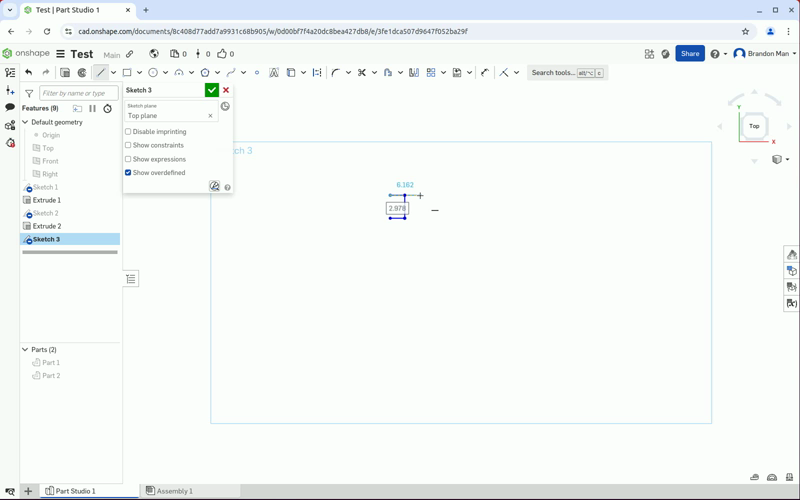
mouse_move(390, 218)
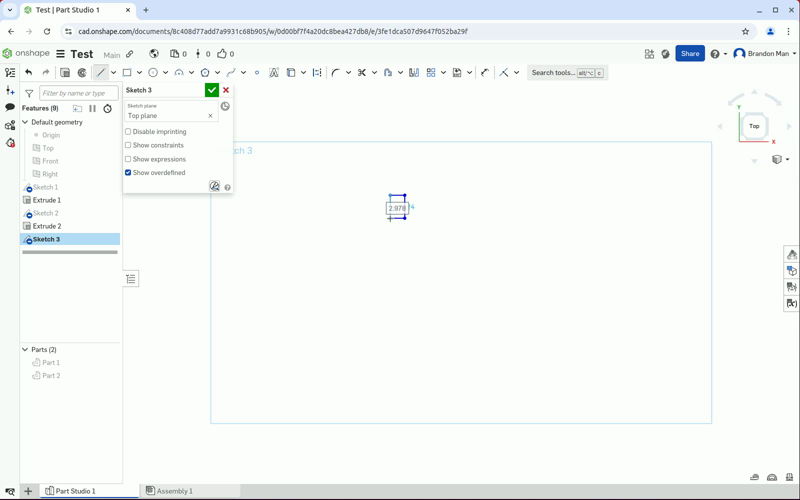
key_up(shift)
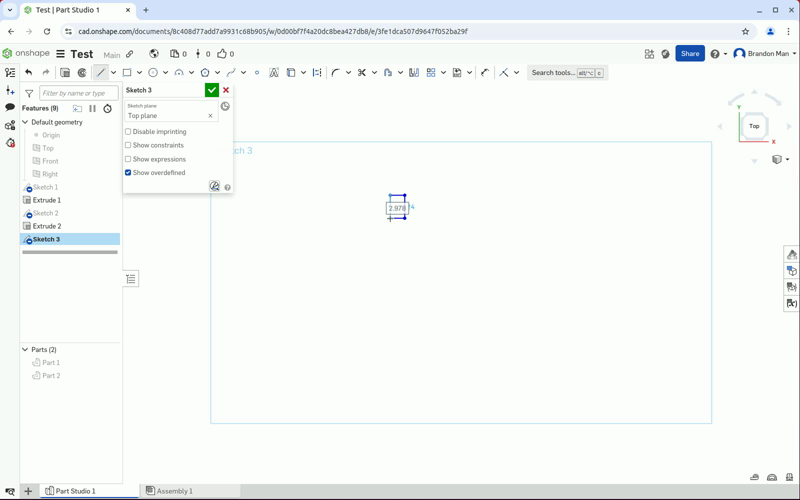
click(390, 218)
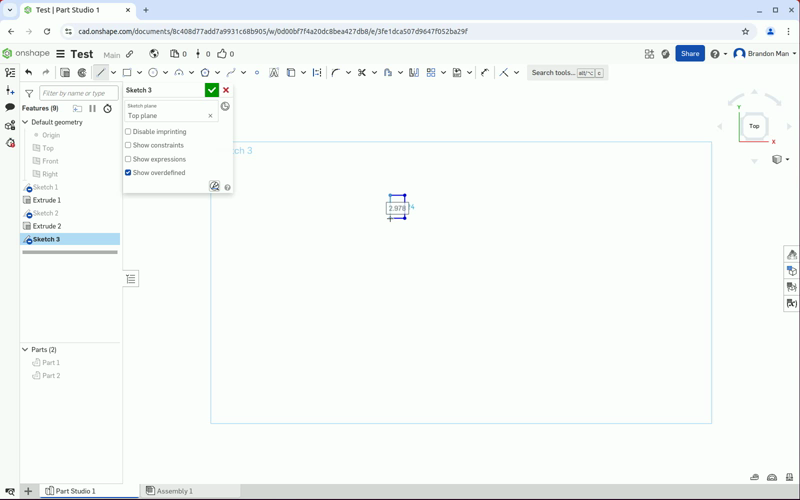
key(esc)
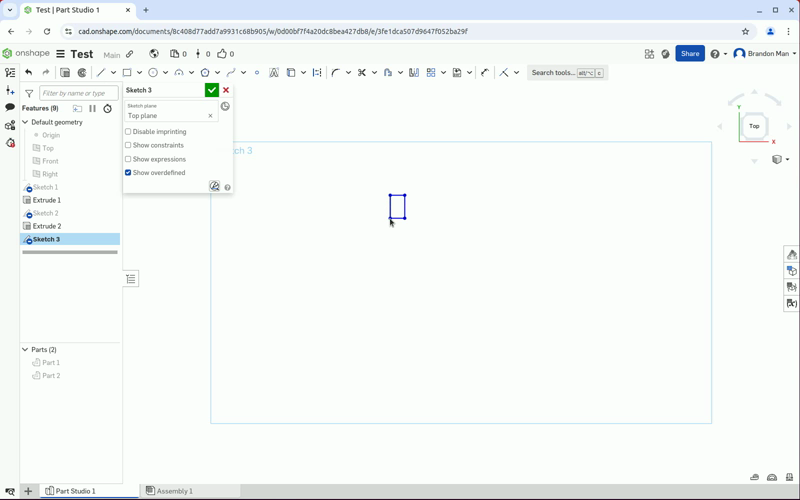
mouse_move(399, 200)
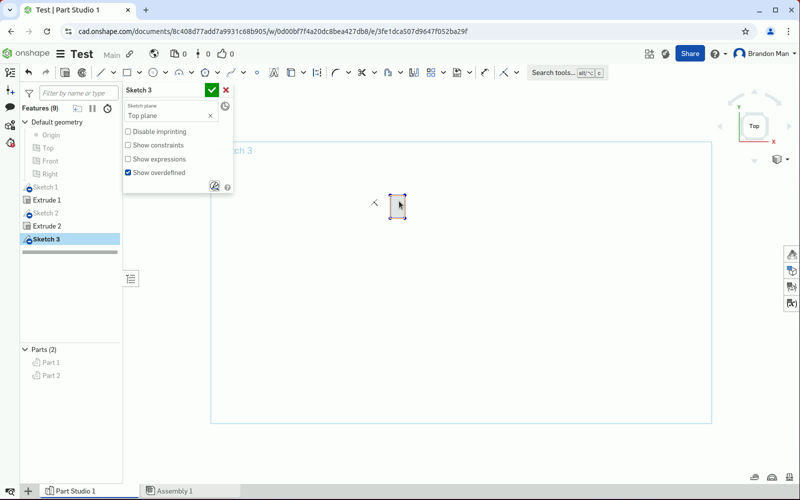
scroll(6)
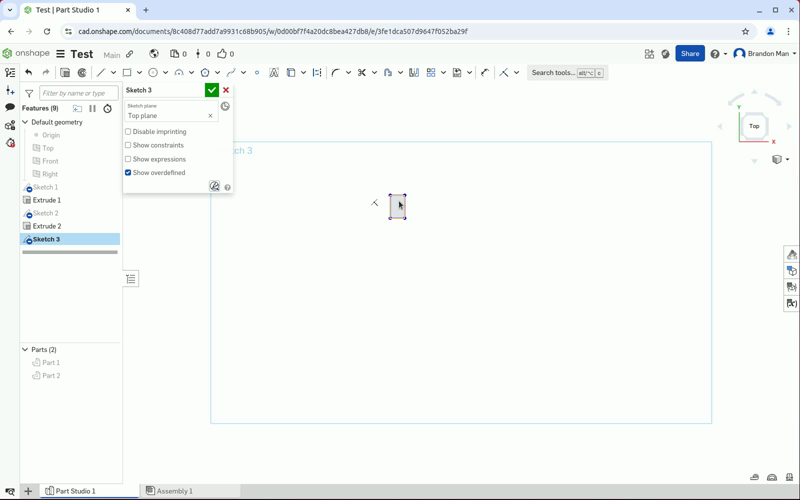
scroll(6)
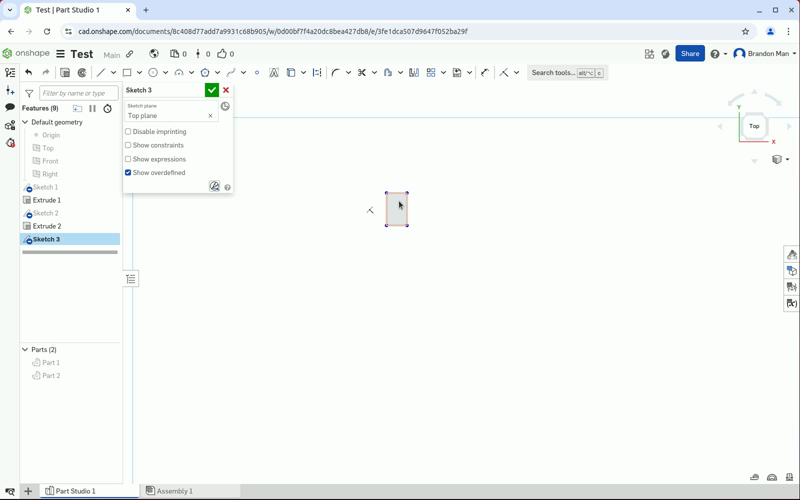
scroll(6)
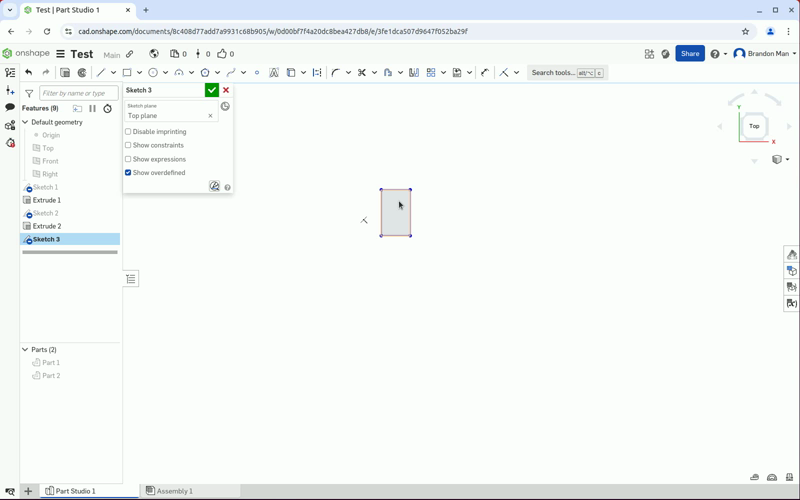
scroll(6)
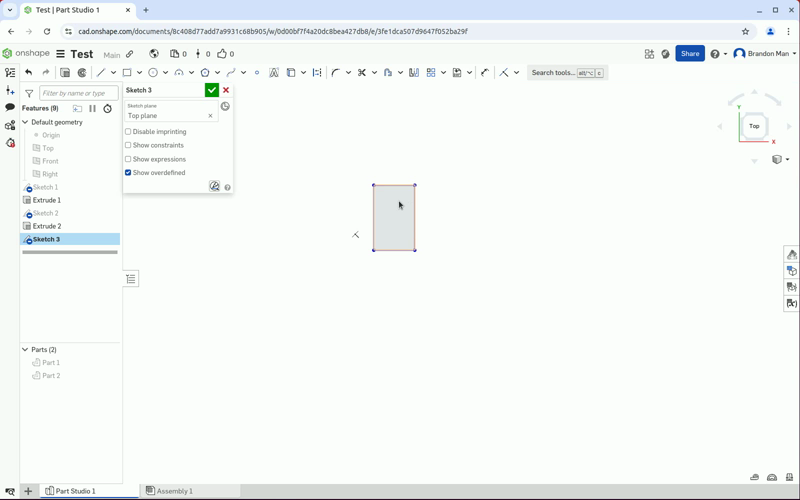
scroll(6)
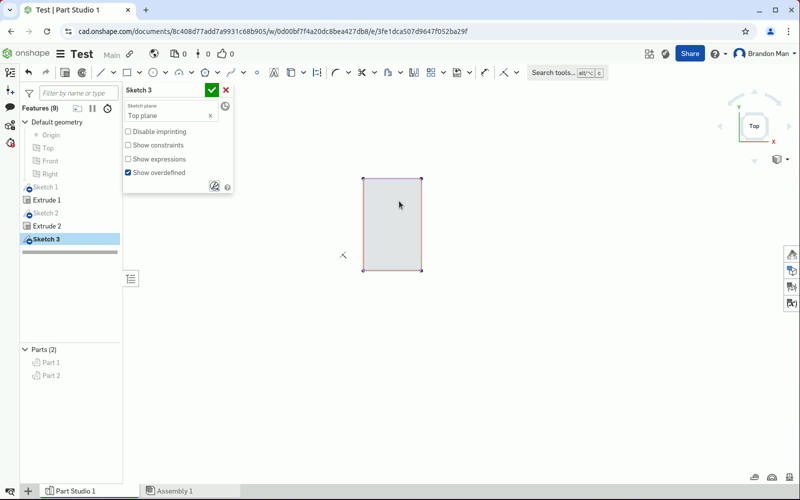
scroll(6)
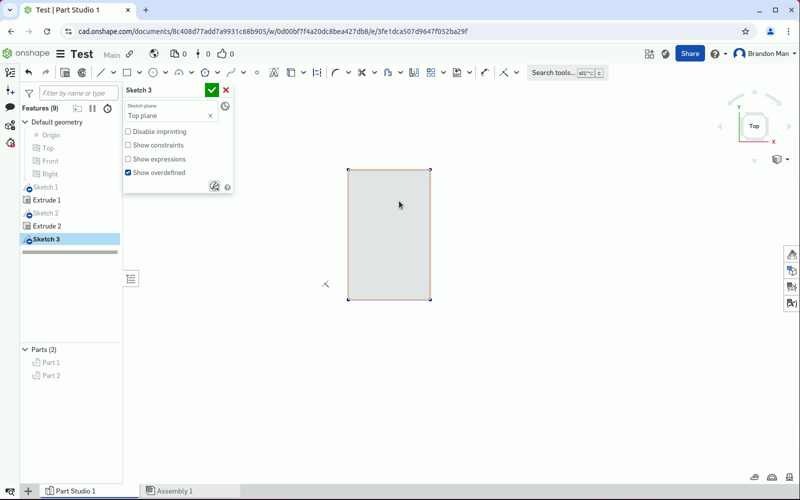
scroll(6)
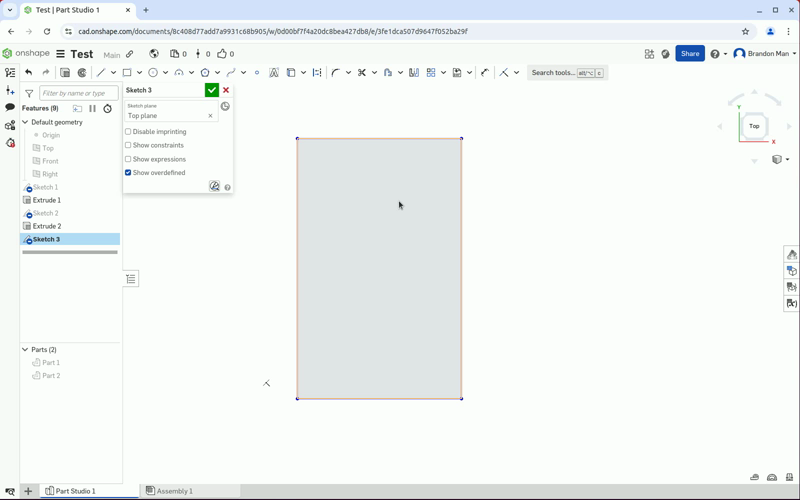
click(399, 200)
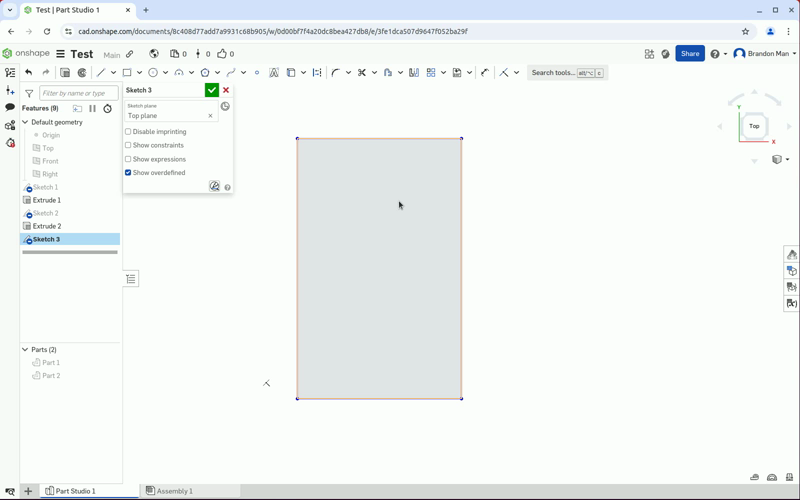
scroll(-6)
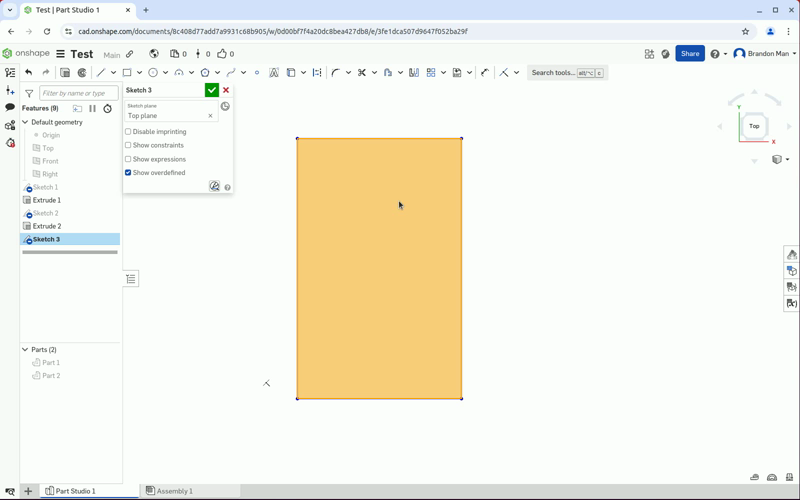
scroll(-6)
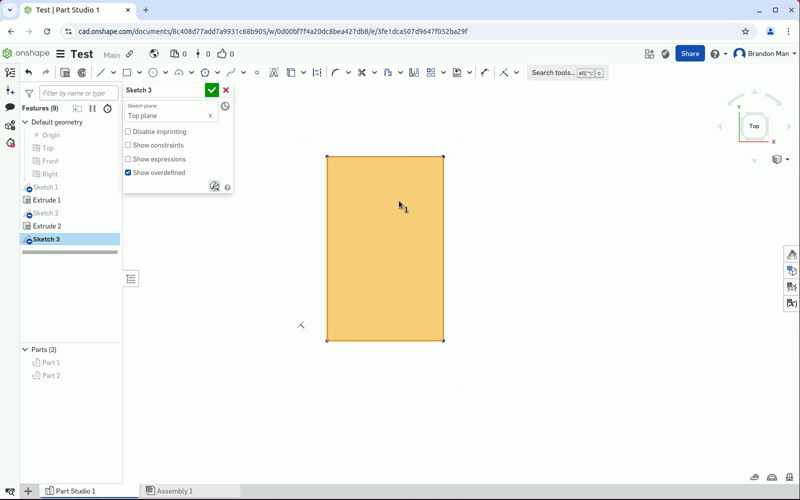
scroll(-6)
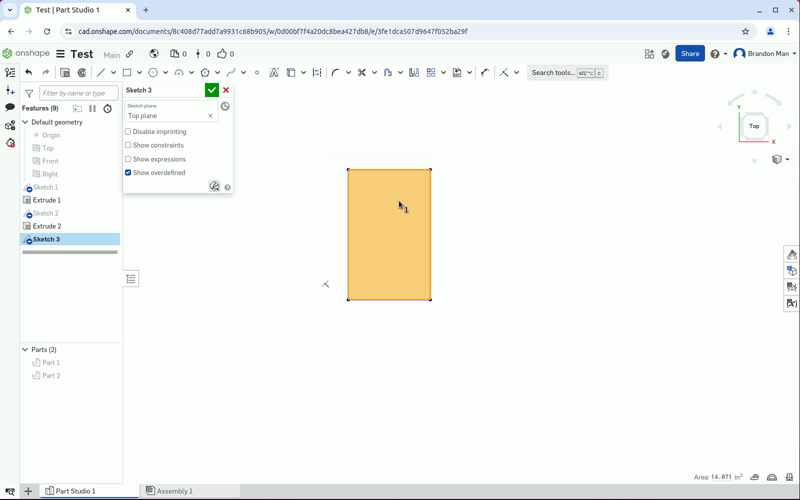
scroll(-6)
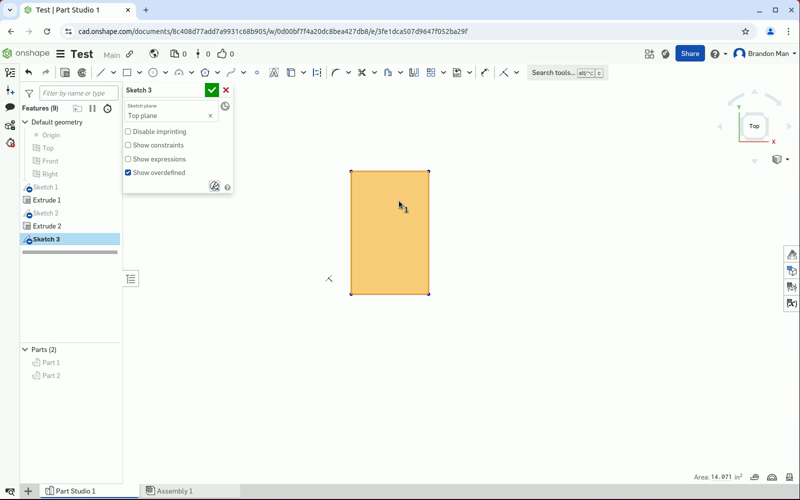
scroll(-6)
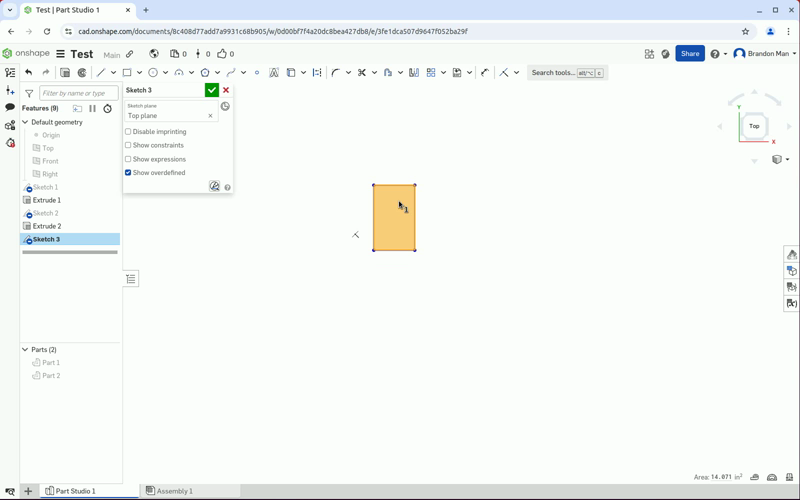
scroll(-6)
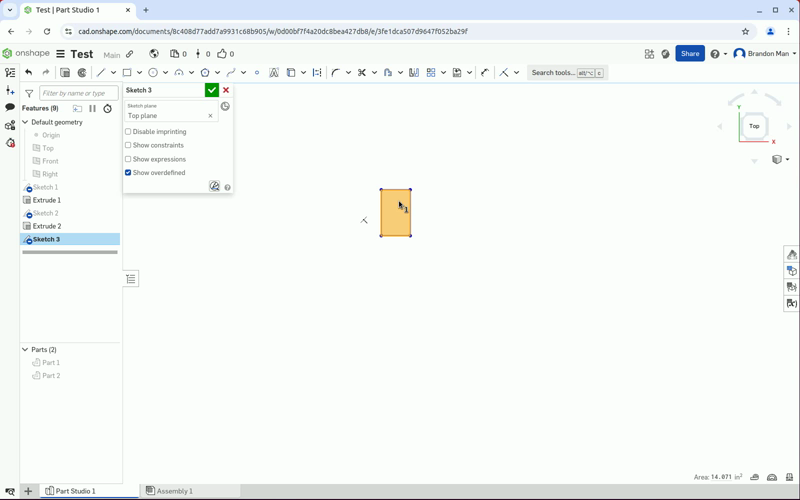
scroll(-6)
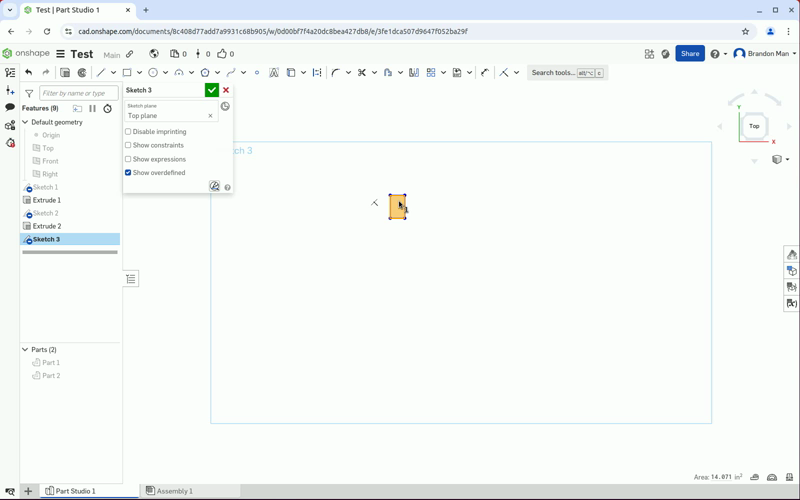
mouse_move(73, 352)
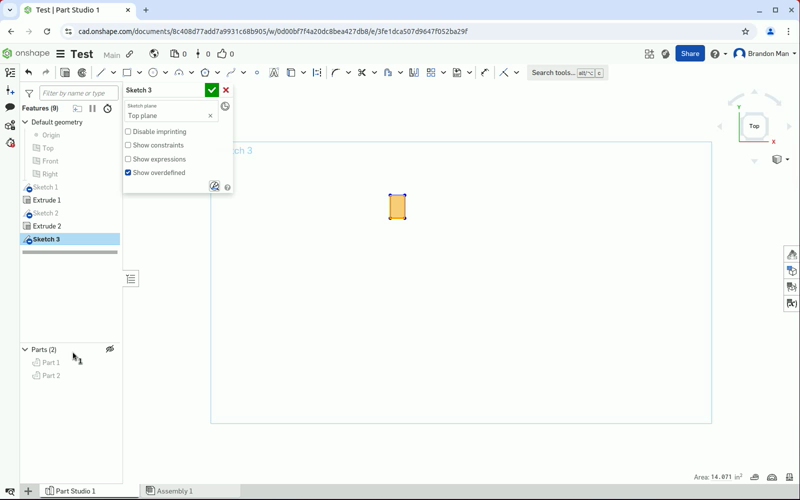
key(shift+y)
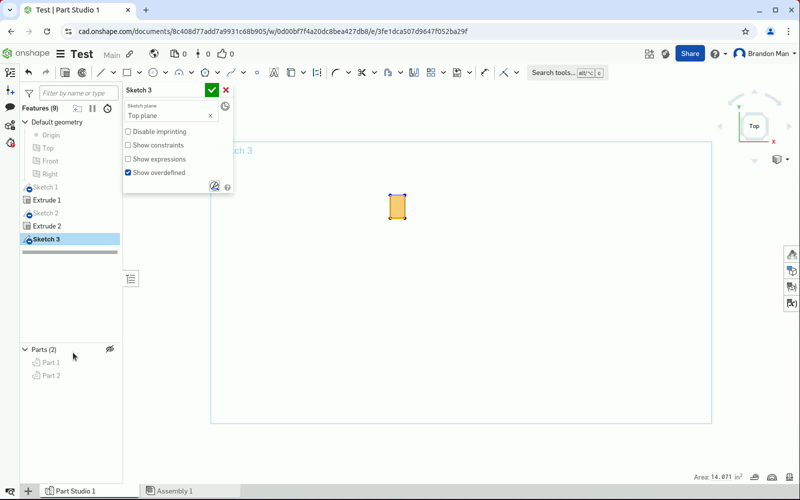
key(shift+e)
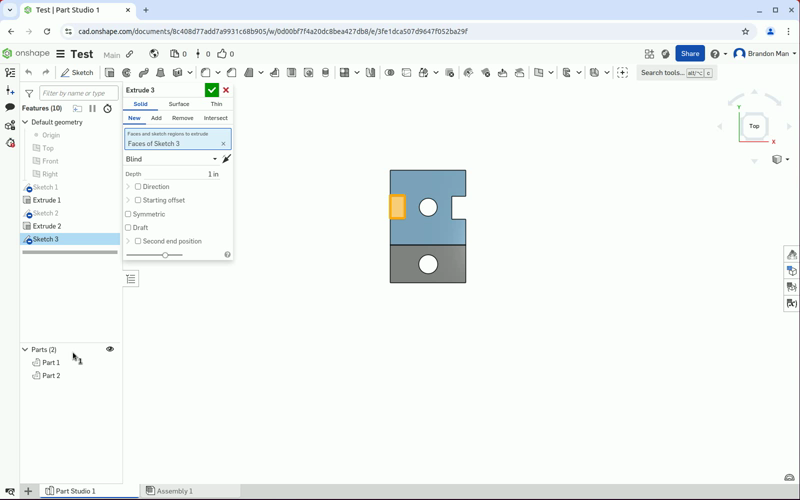
mouse_move(143, 106)
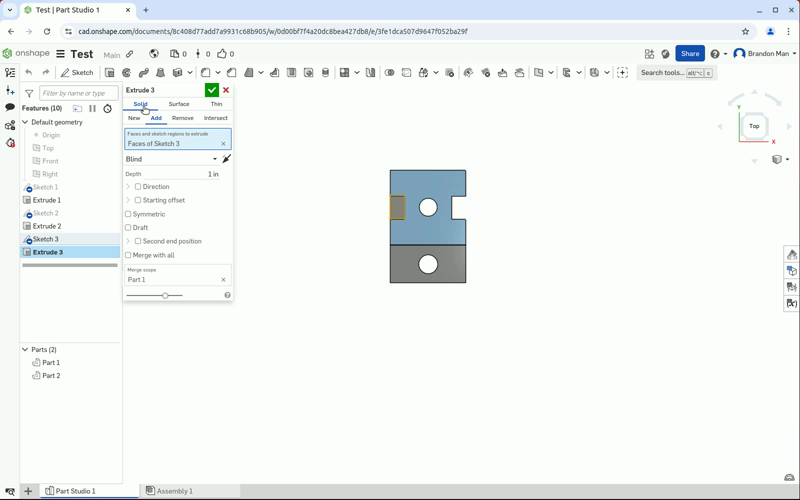
click(143, 106)
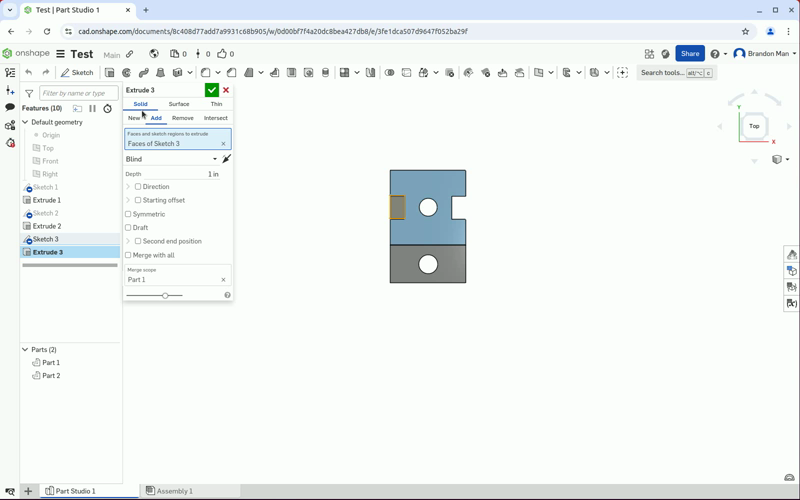
mouse_move(137, 120)
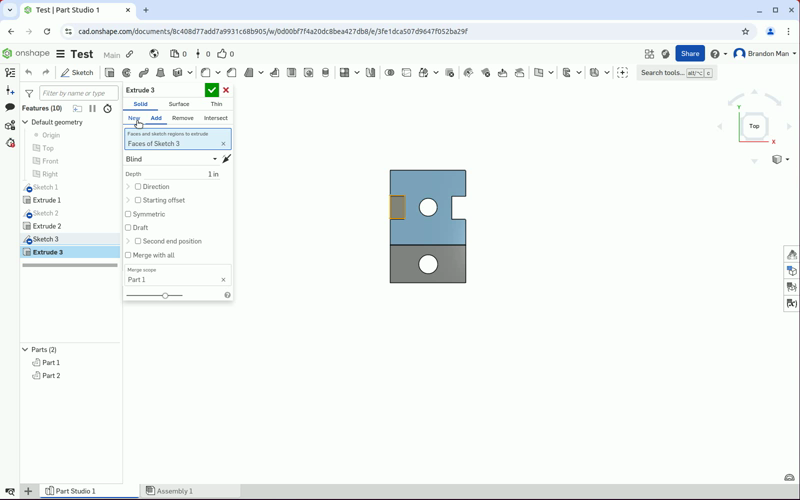
click(137, 120)
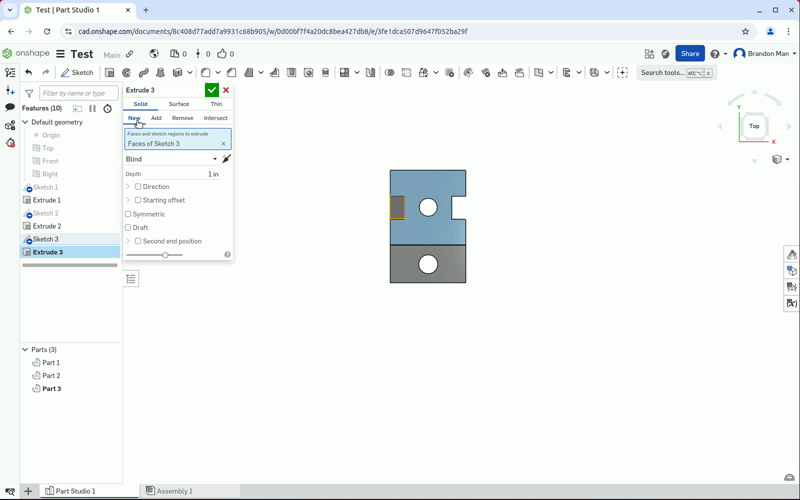
key(tab, 4)
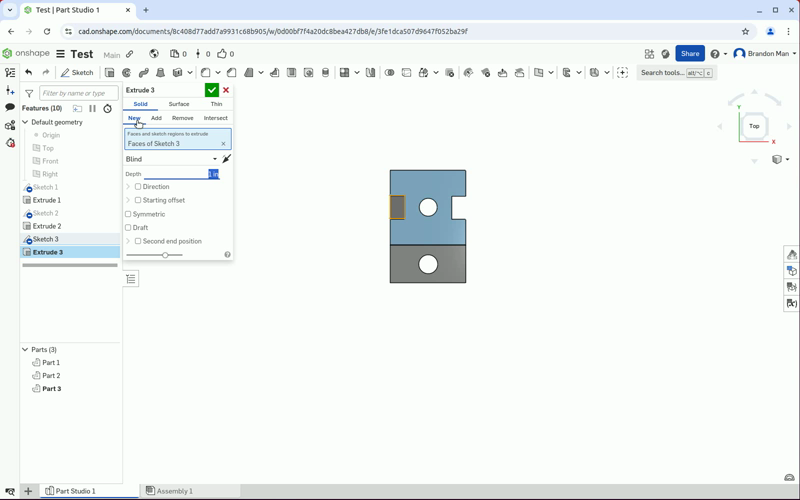
text(7.703)
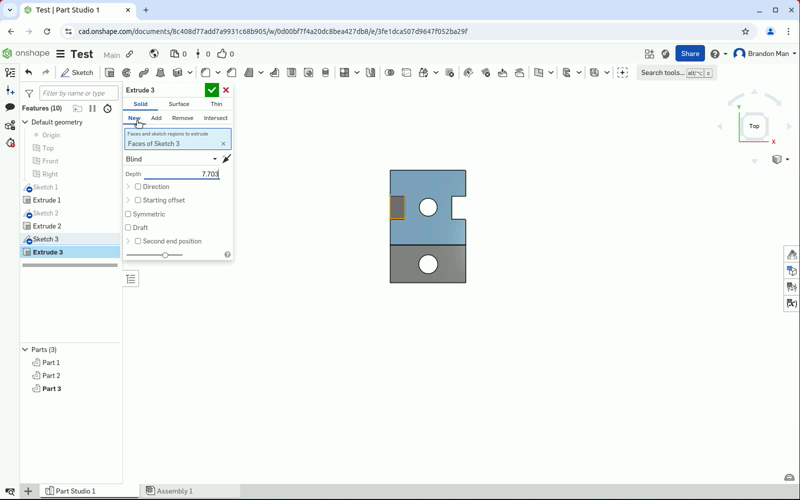
key(enter)
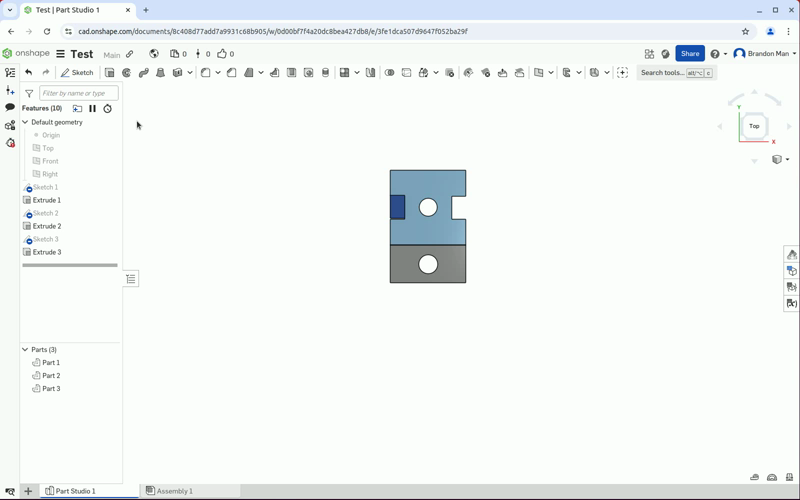
key(shift+h)
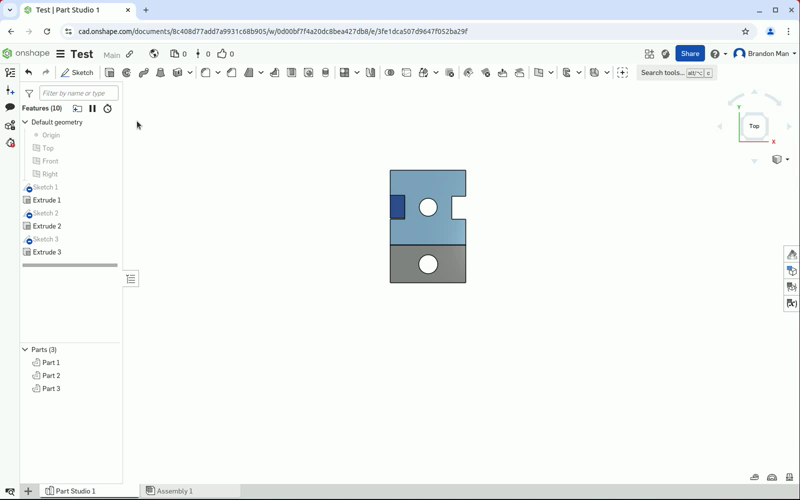
key(shift+h)
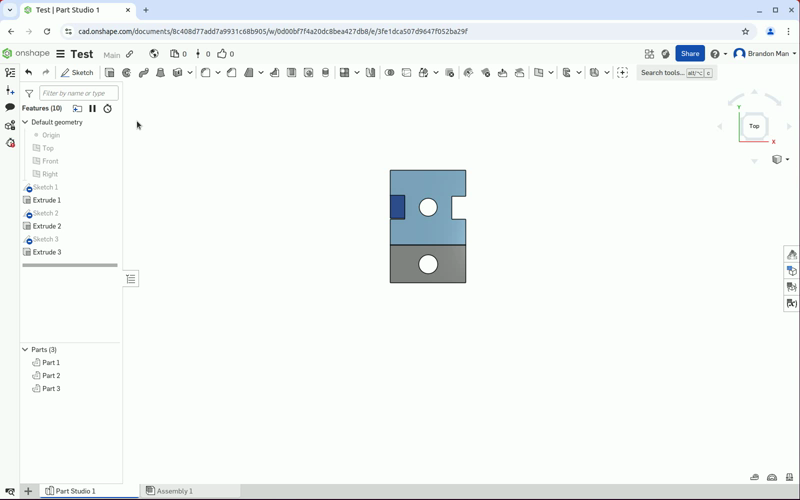
mouse_move(73, 189)
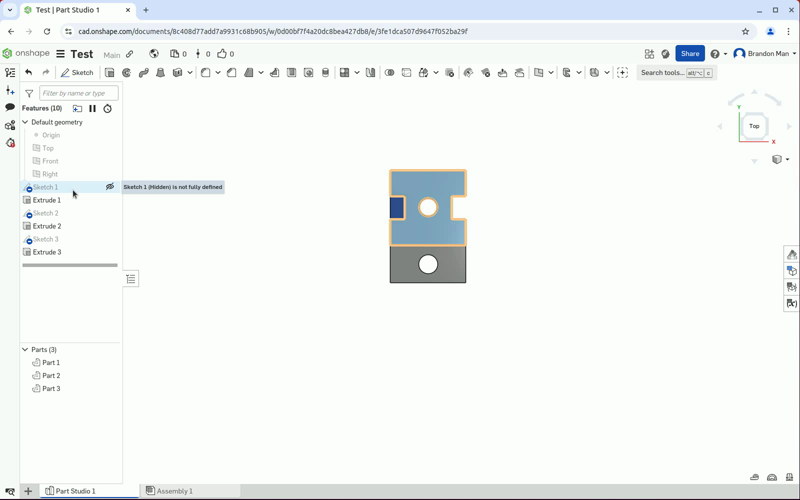
click(73, 189)
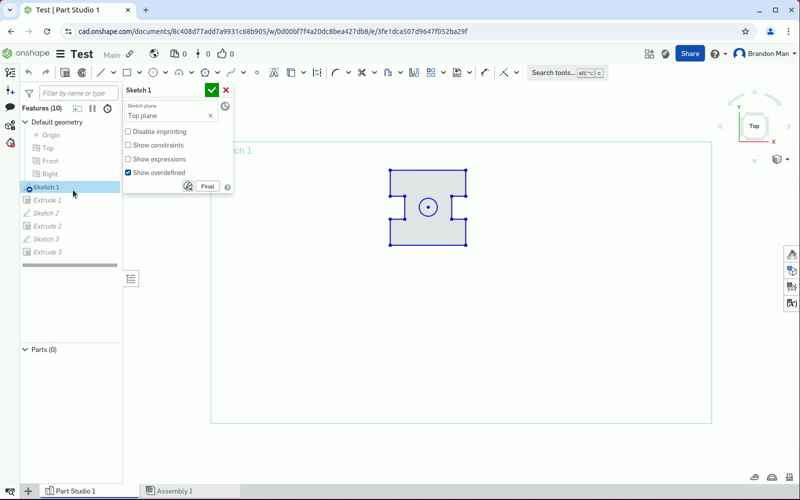
mouse_move(229, 92)
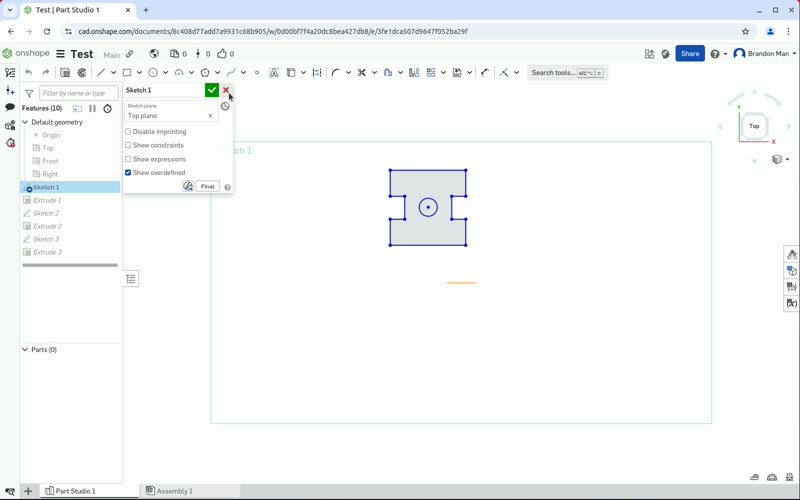
click(229, 92)
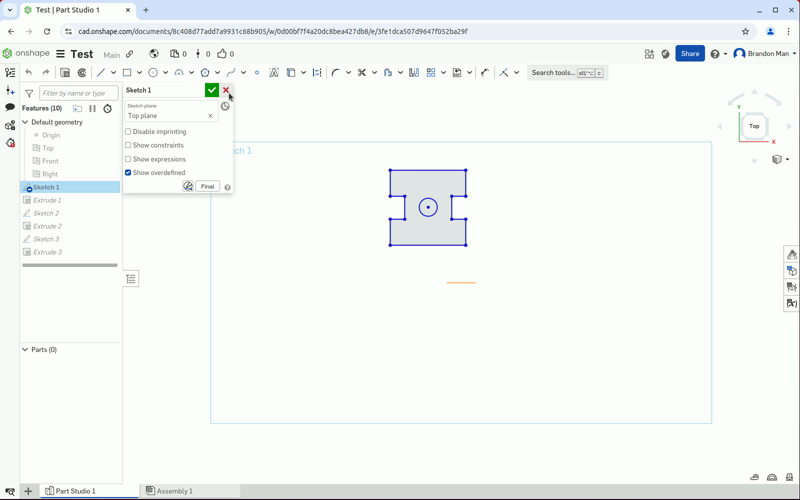
key(shift+s)
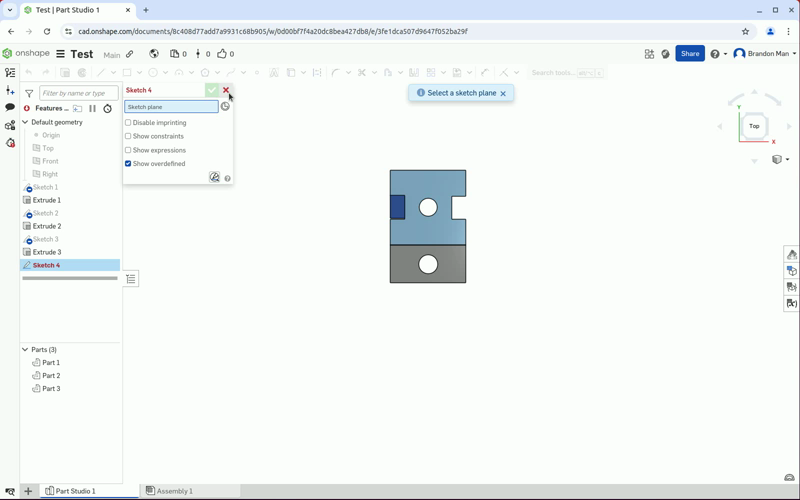
mouse_move(73, 150)
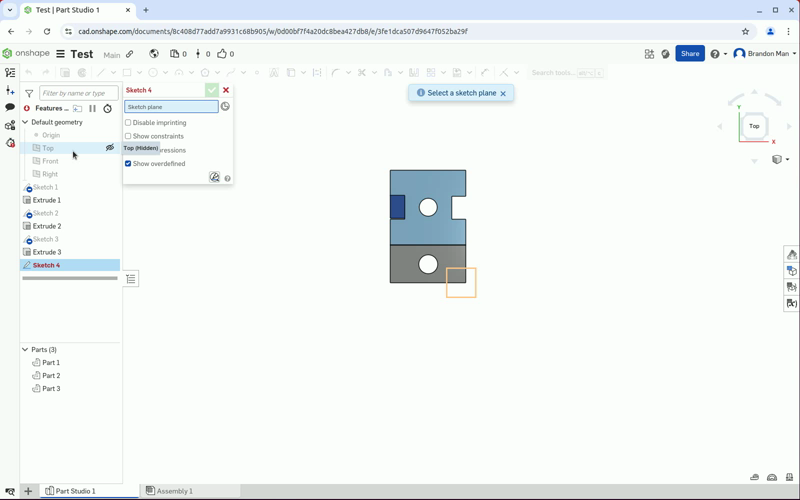
click(73, 150)
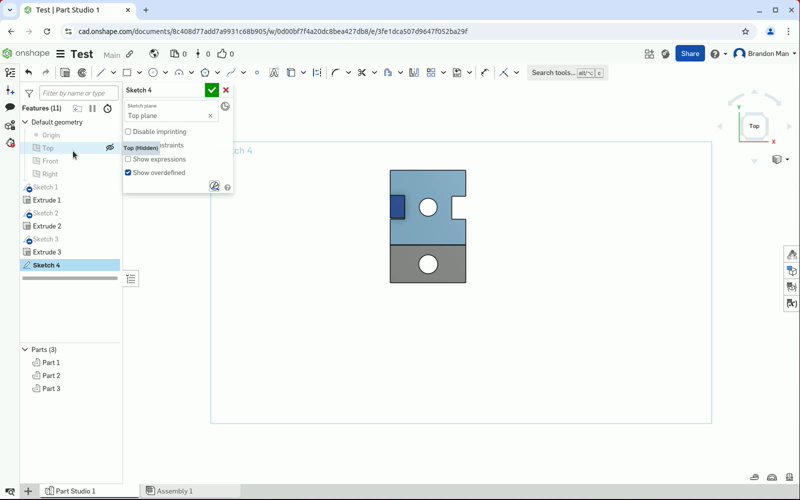
mouse_move(73, 352)
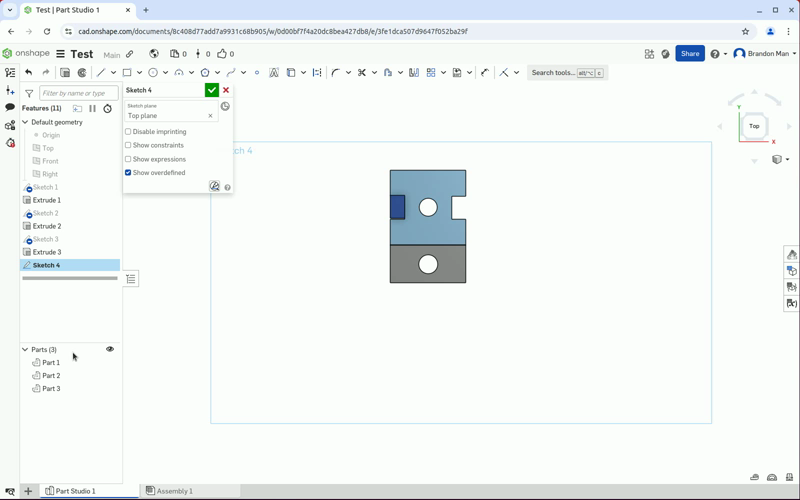
key(y)
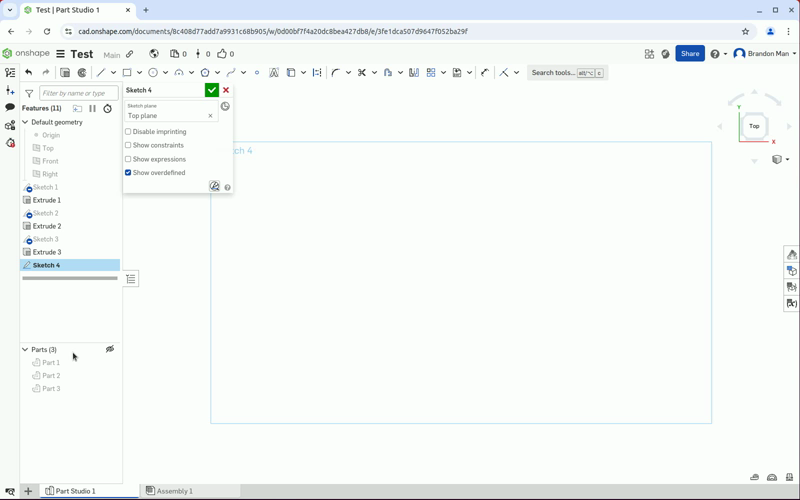
key(l)
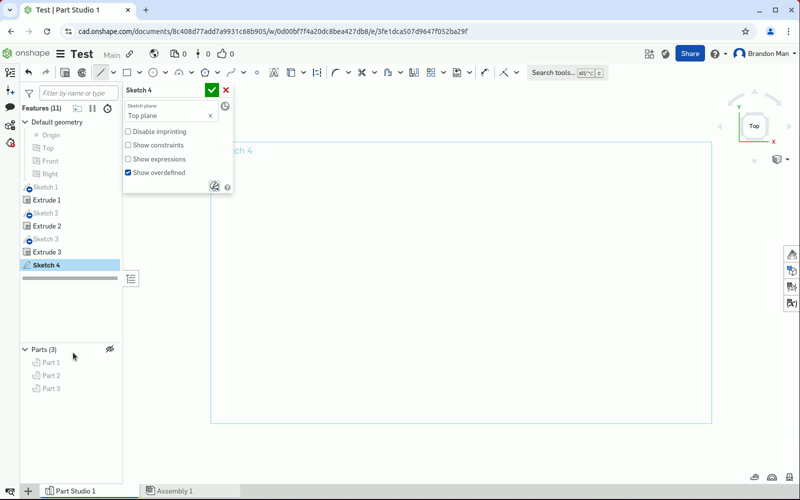
key_down(shift)
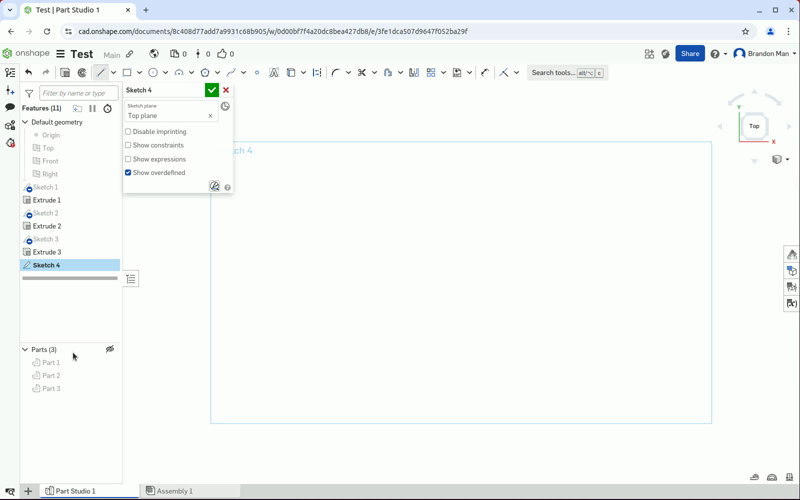
mouse_move(451, 218)
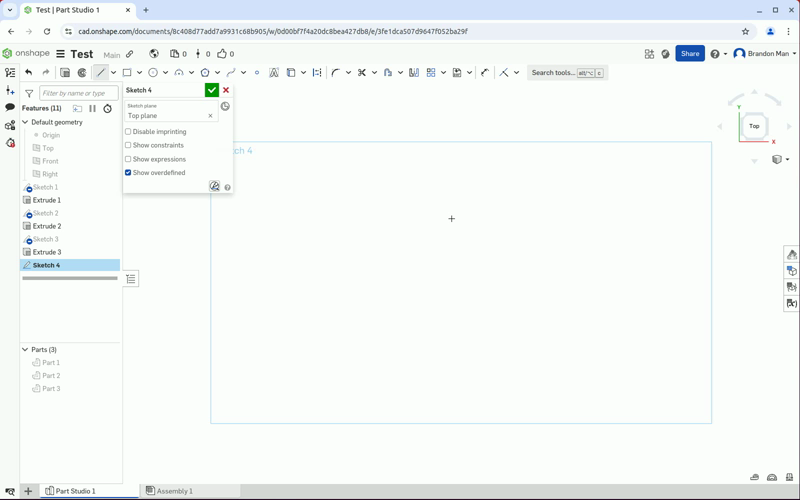
click(451, 218)
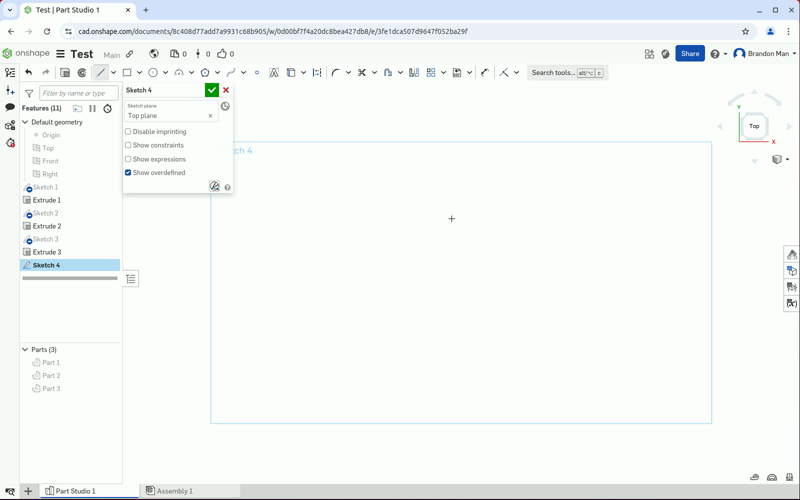
key_up(shift)
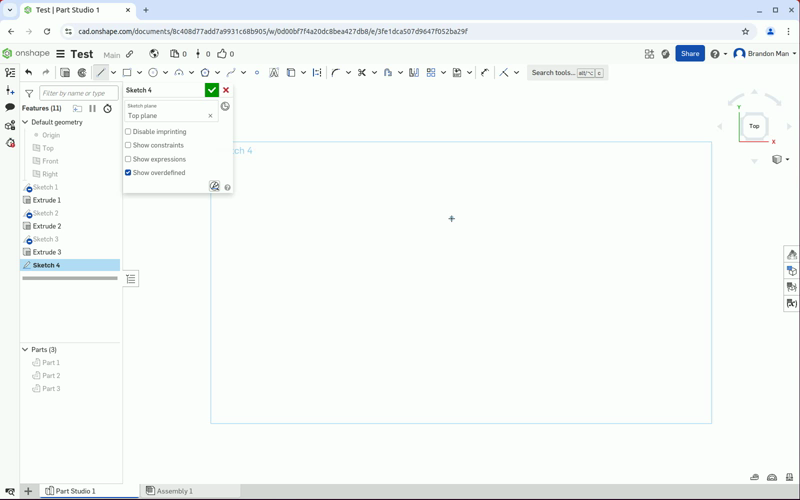
key_down(shift)
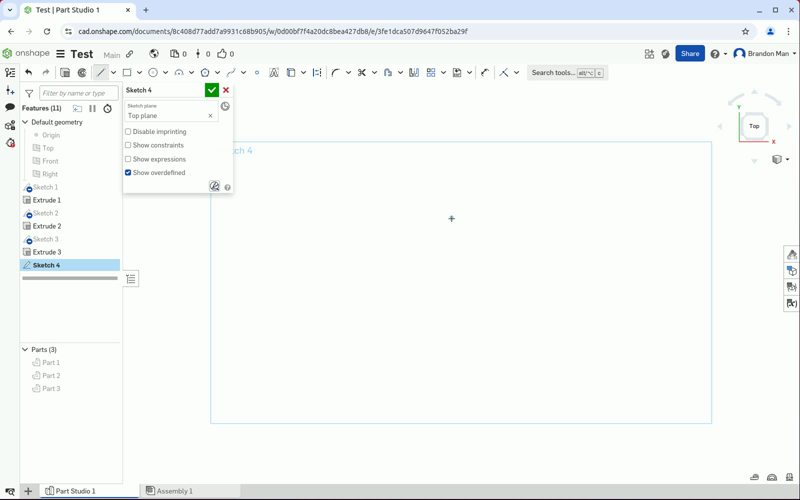
mouse_move(481, 218)
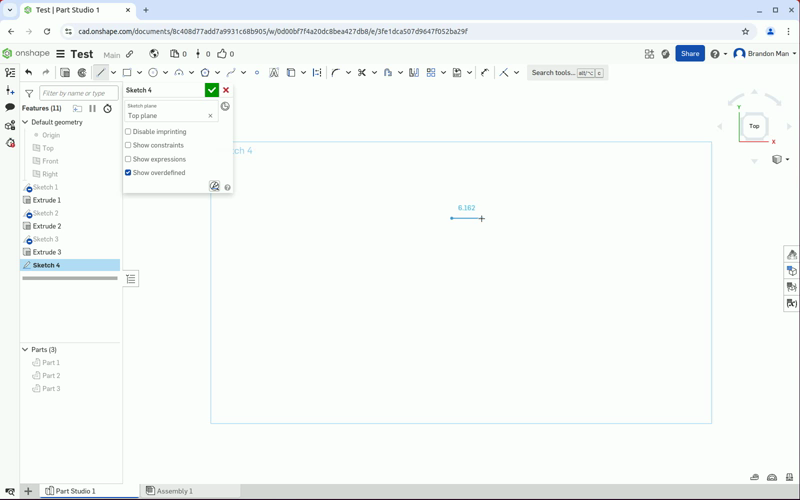
mouse_move(466, 218)
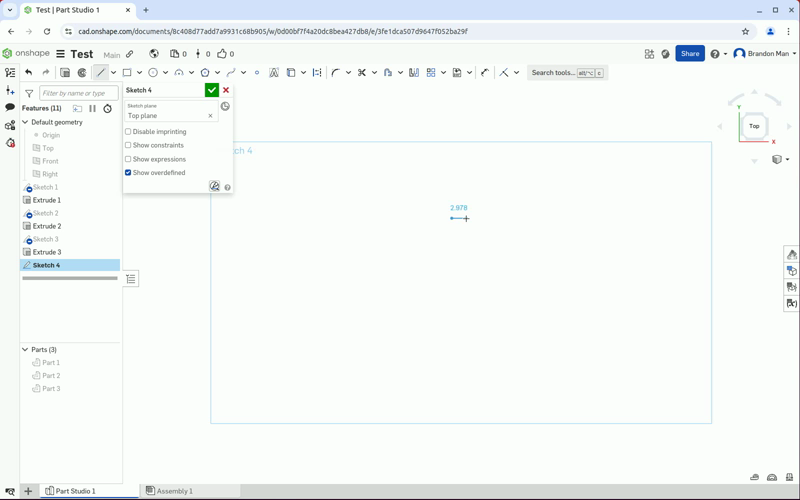
click(466, 218)
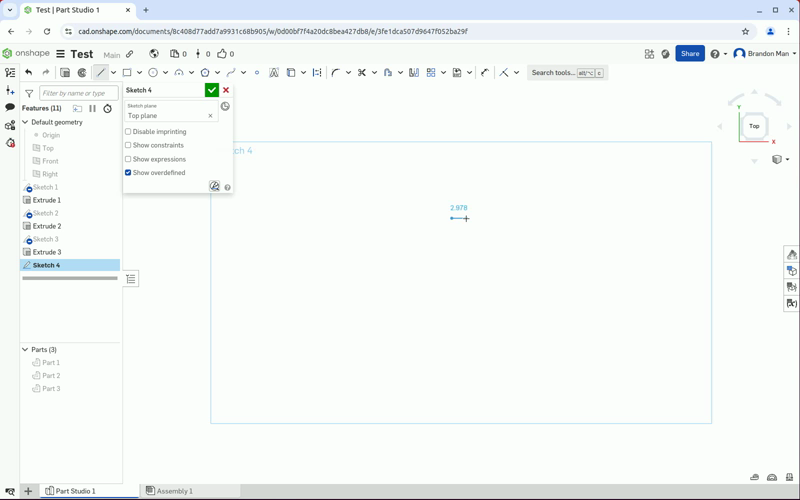
key_up(shift)
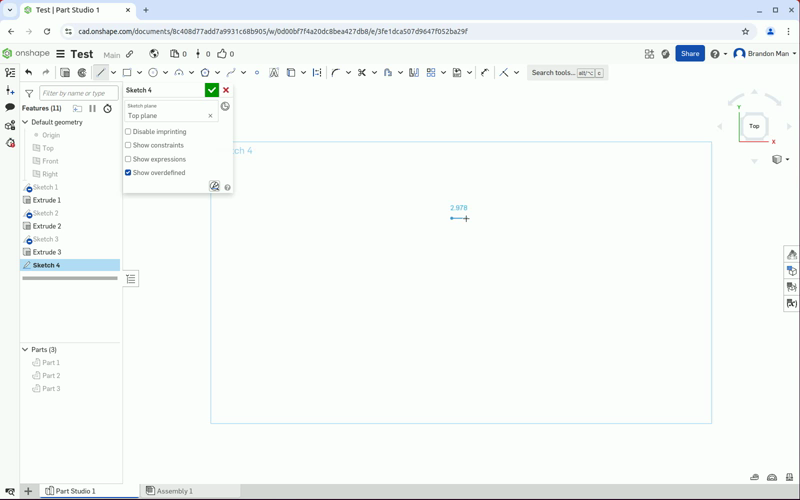
key_down(shift)
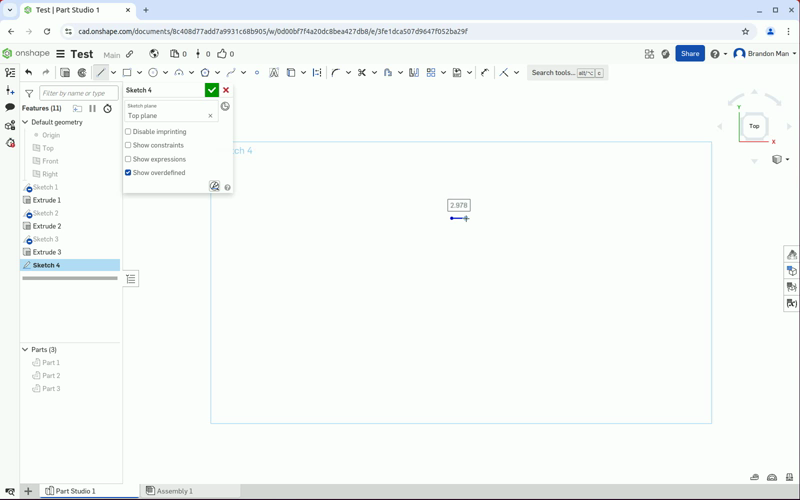
mouse_move(496, 218)
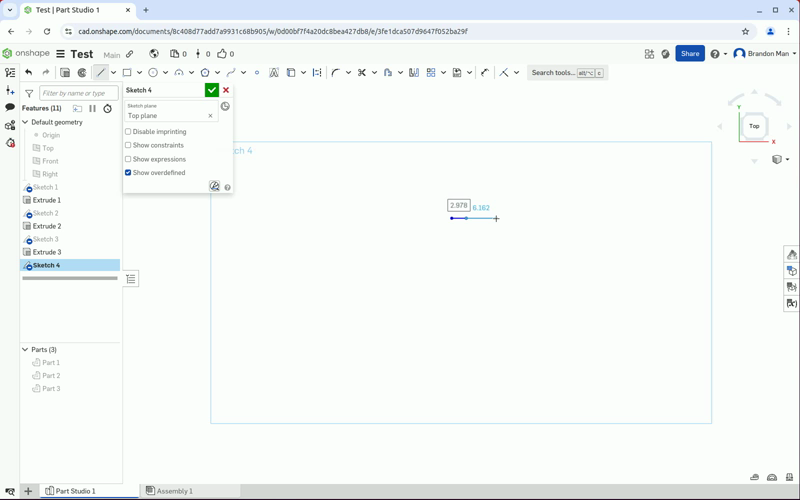
mouse_move(466, 195)
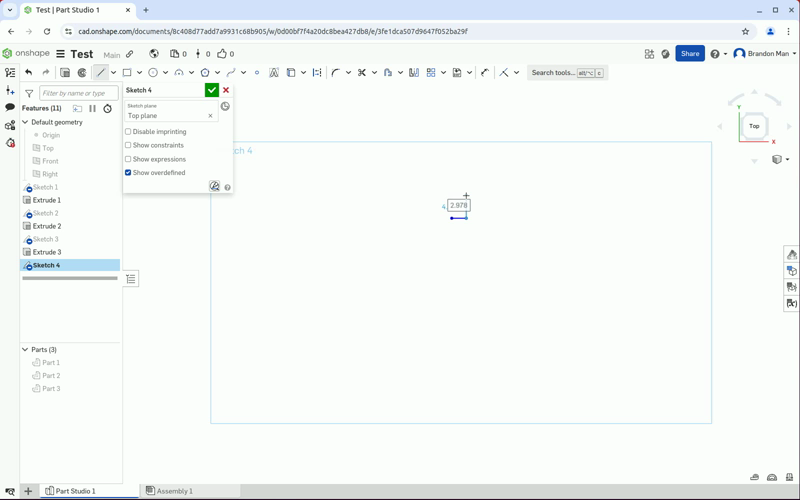
click(466, 195)
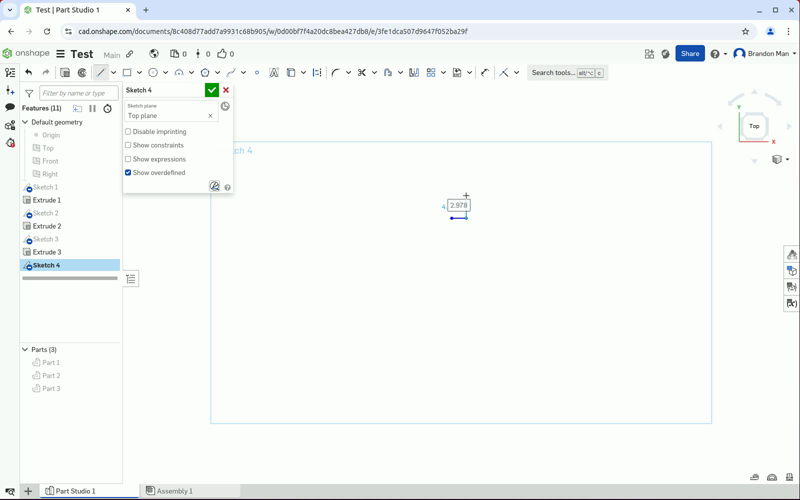
key_up(shift)
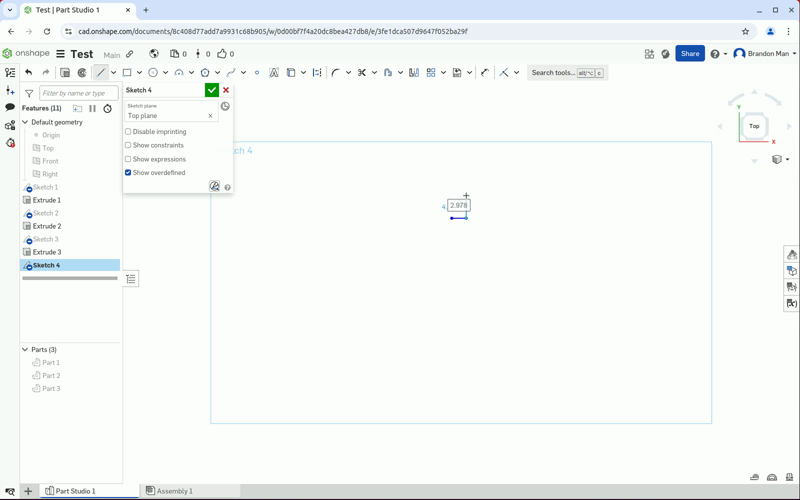
key_down(shift)
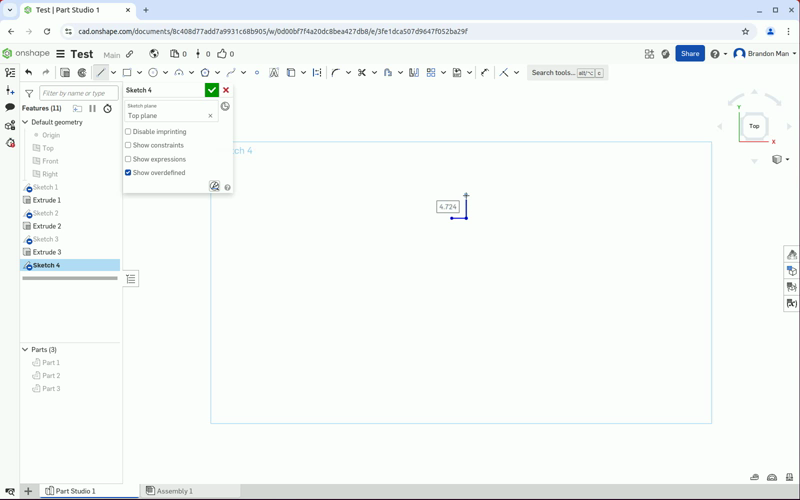
mouse_move(496, 195)
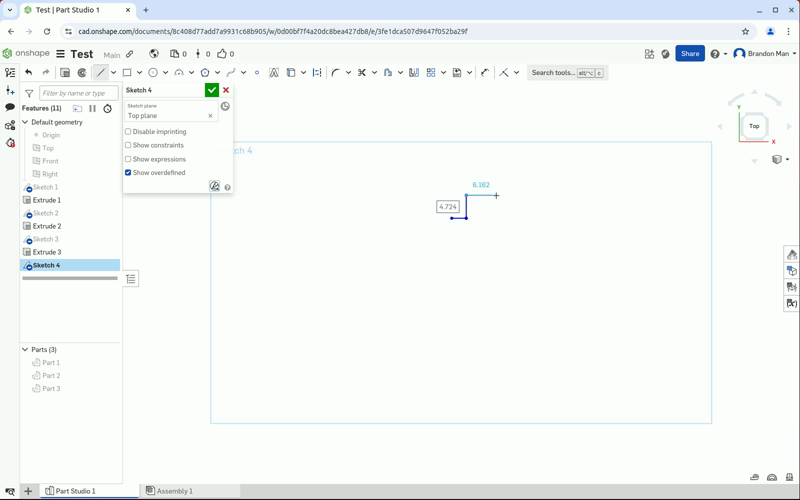
mouse_move(451, 195)
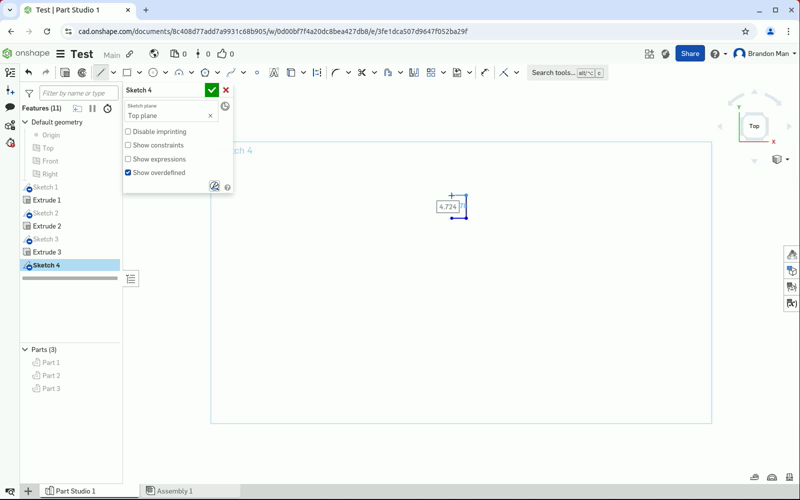
click(451, 195)
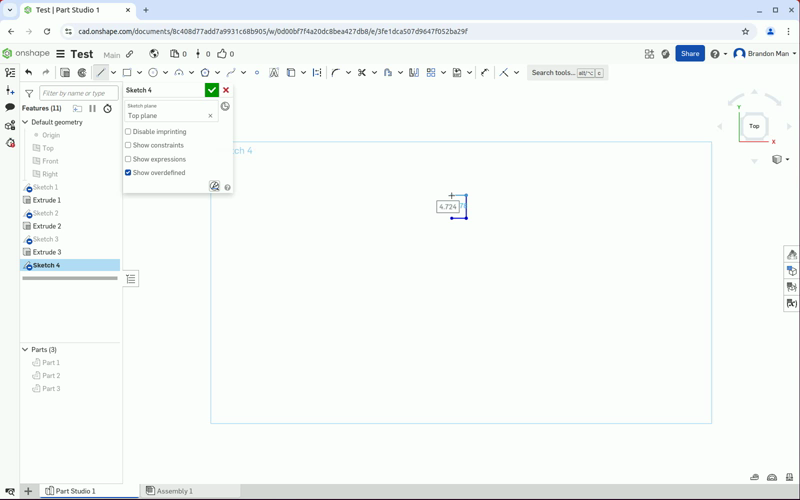
key_up(shift)
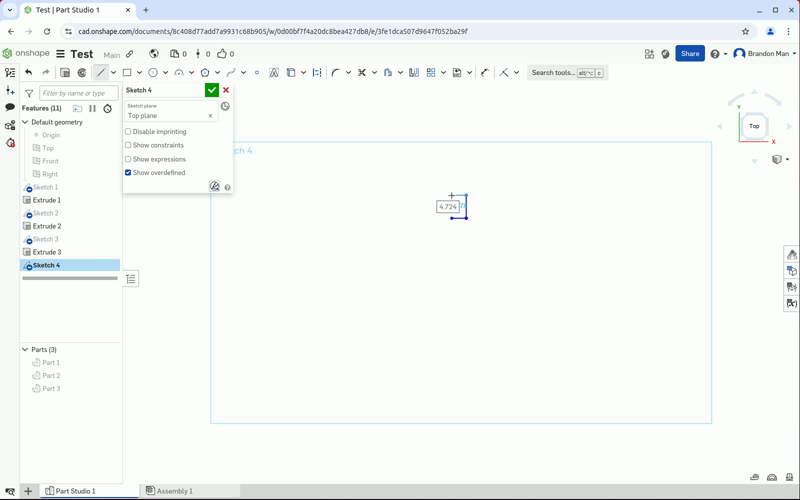
mouse_move(481, 195)
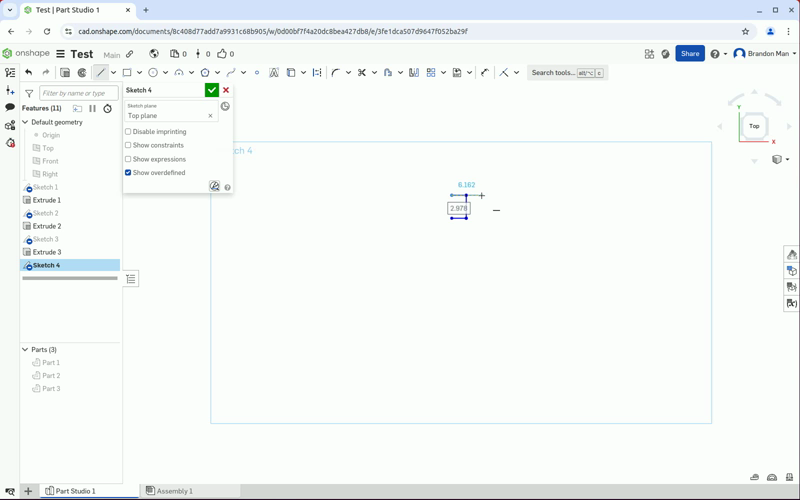
key_down(shift)
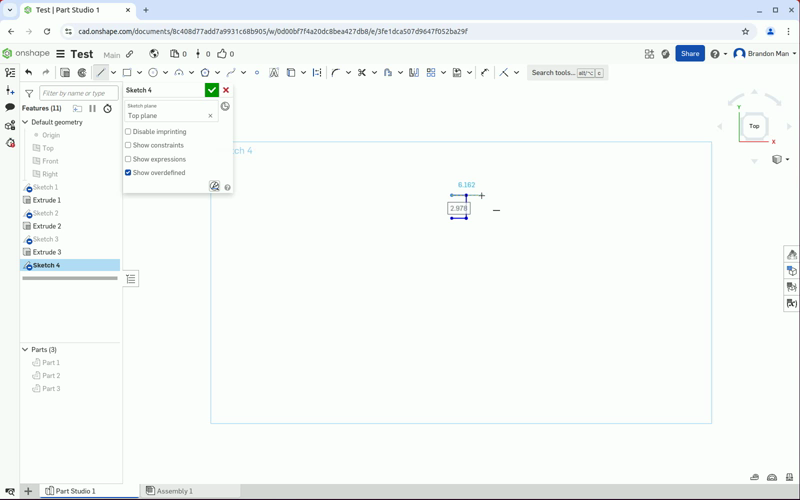
mouse_move(451, 218)
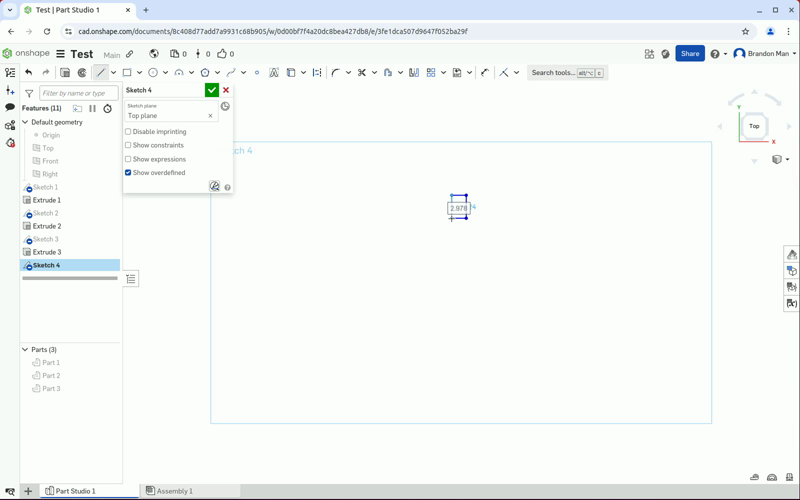
key_up(shift)
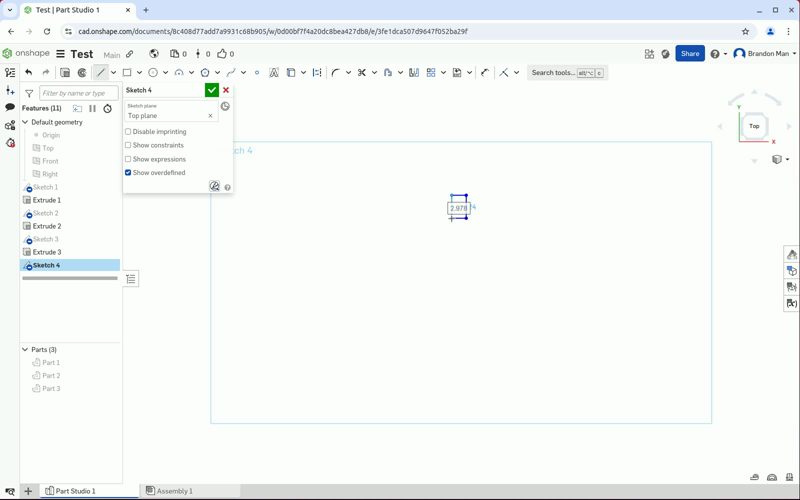
click(451, 218)
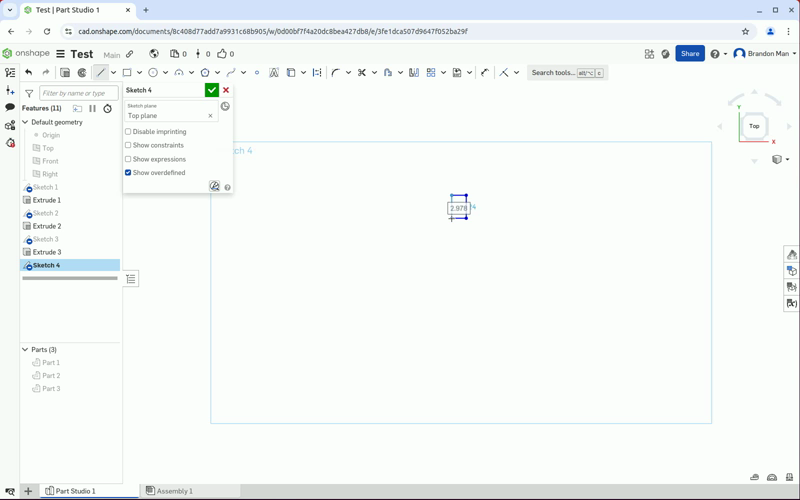
key(esc)
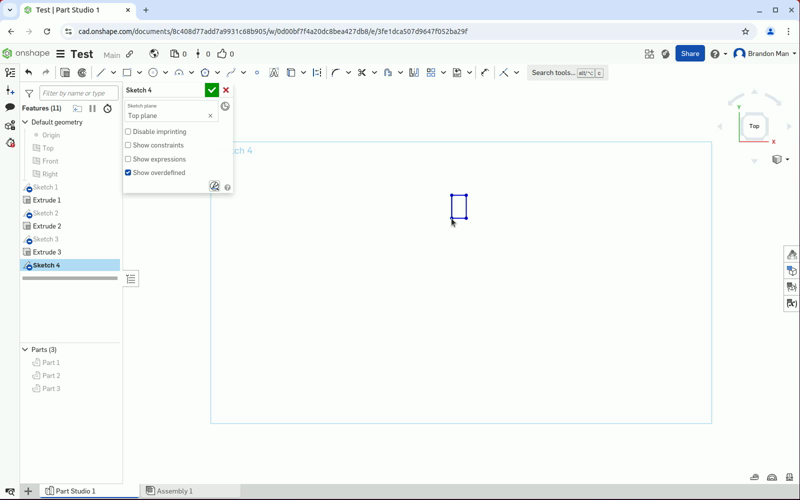
mouse_move(455, 209)
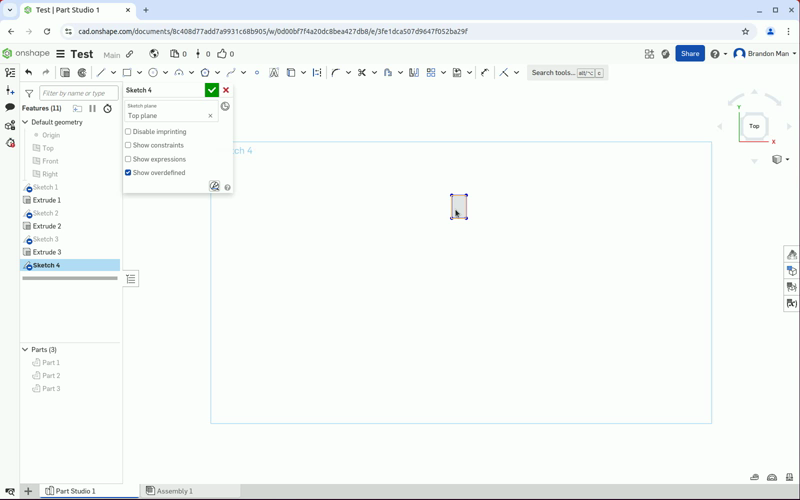
scroll(6)
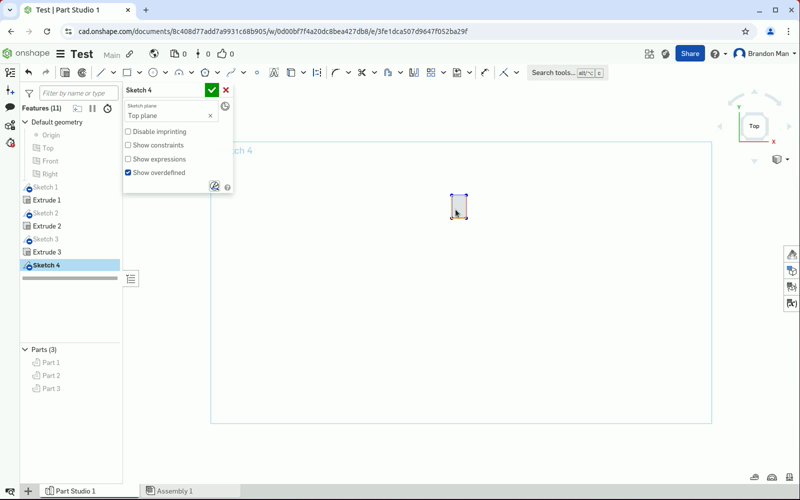
scroll(6)
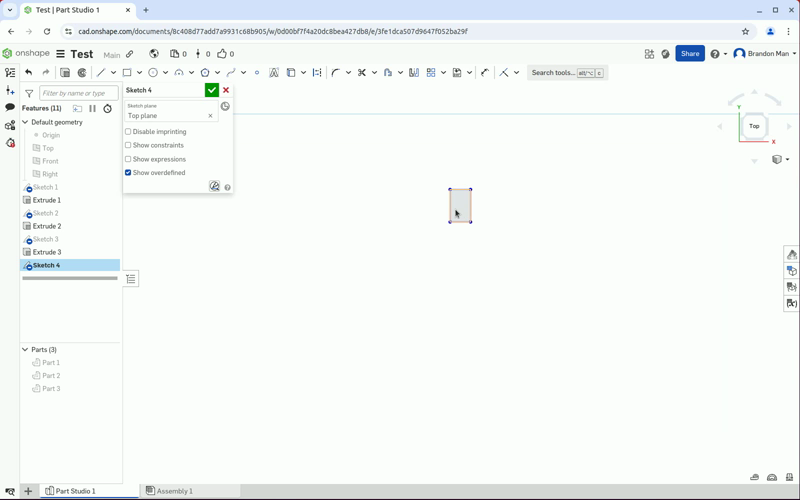
scroll(6)
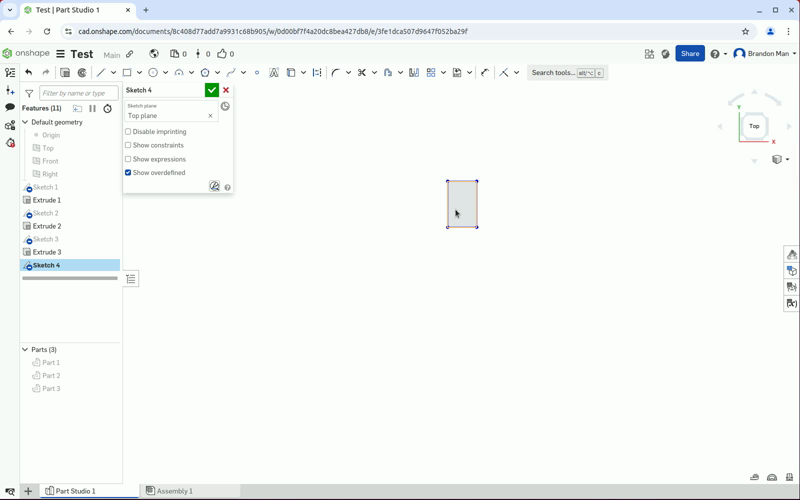
scroll(6)
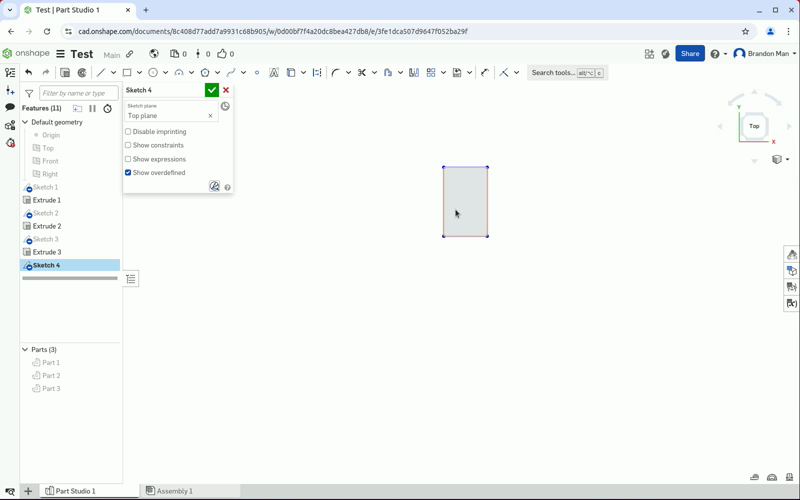
scroll(6)
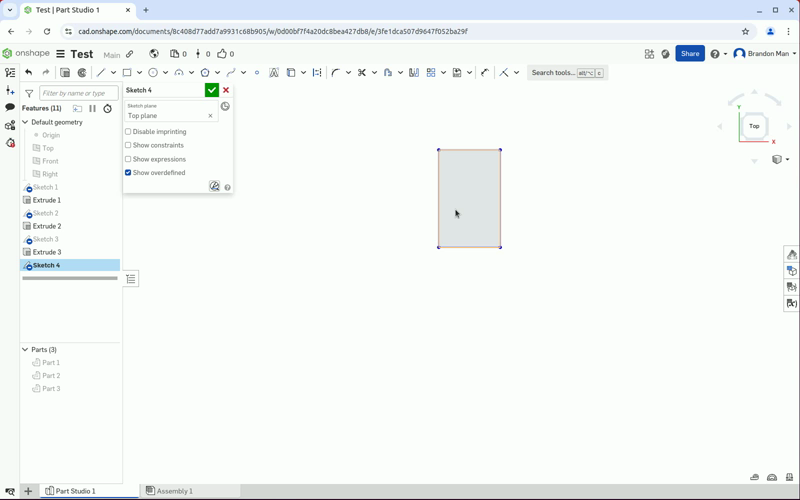
scroll(6)
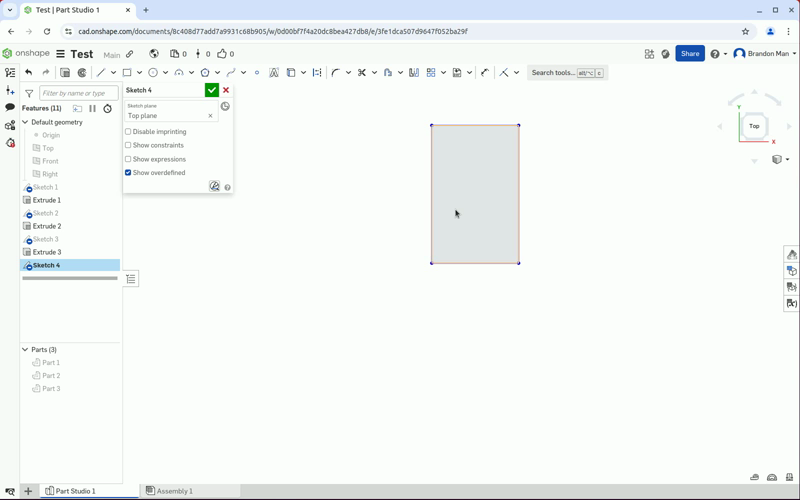
scroll(6)
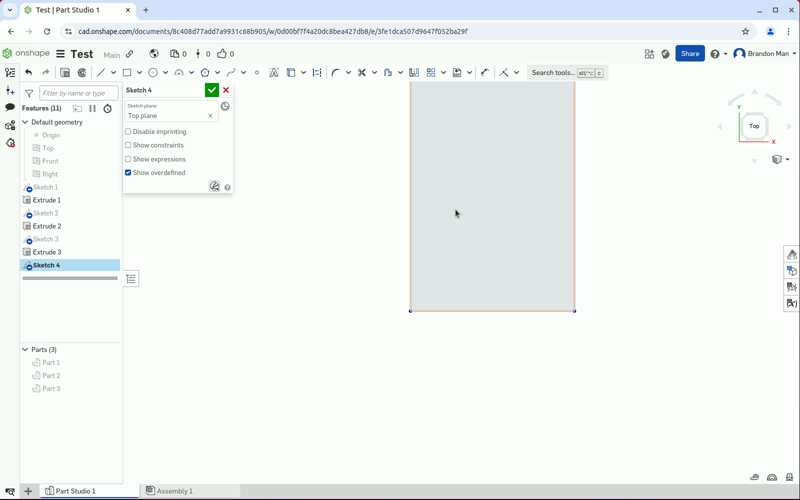
click(455, 209)
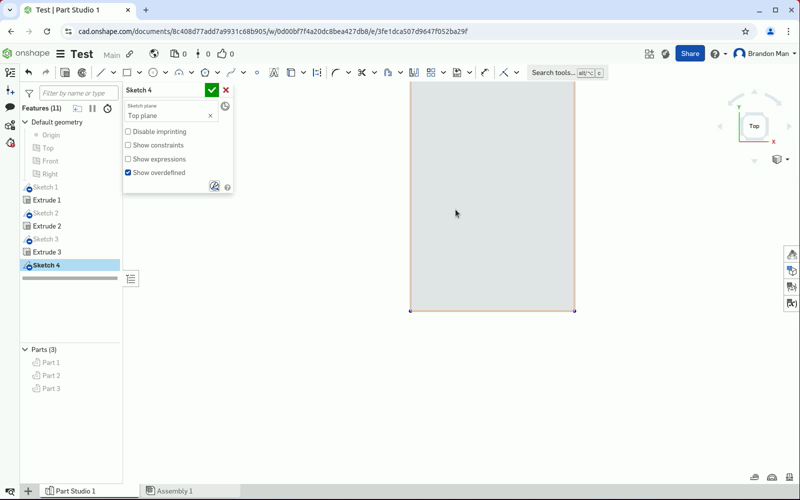
scroll(-6)
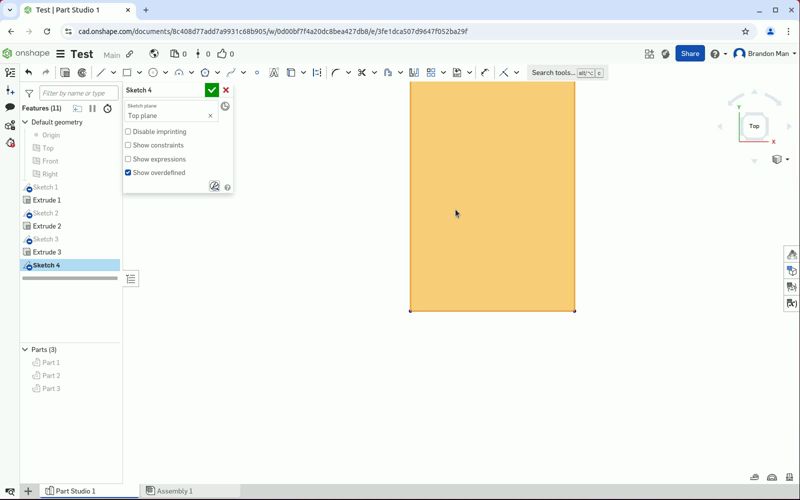
scroll(-6)
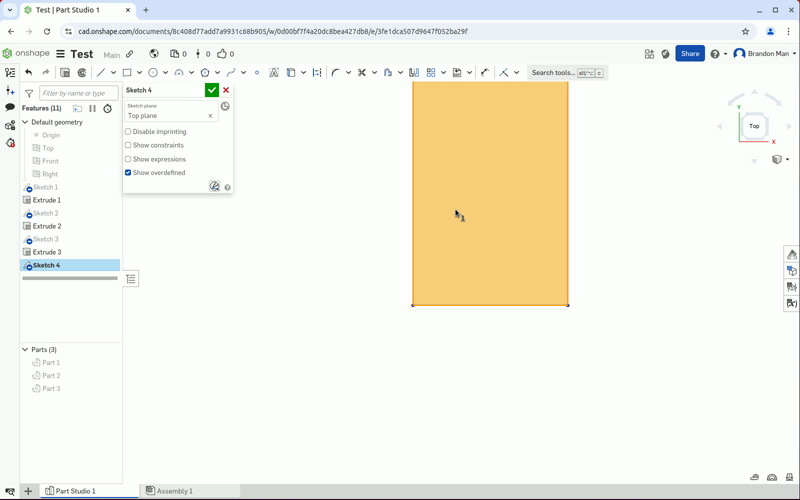
scroll(-6)
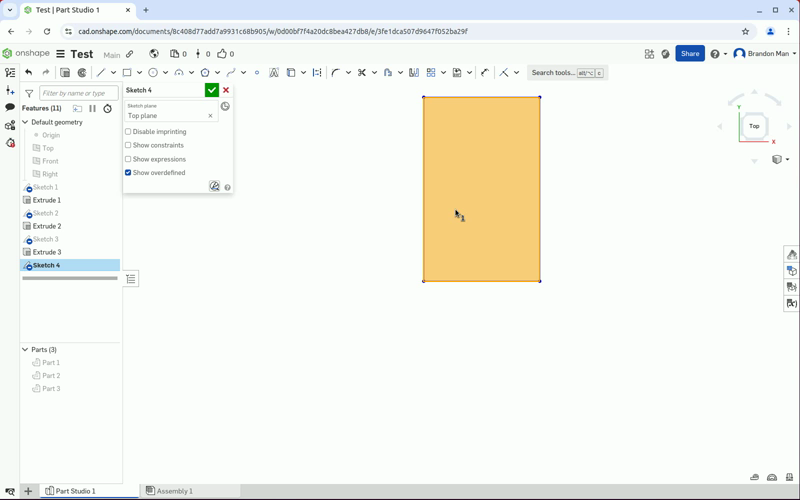
scroll(-6)
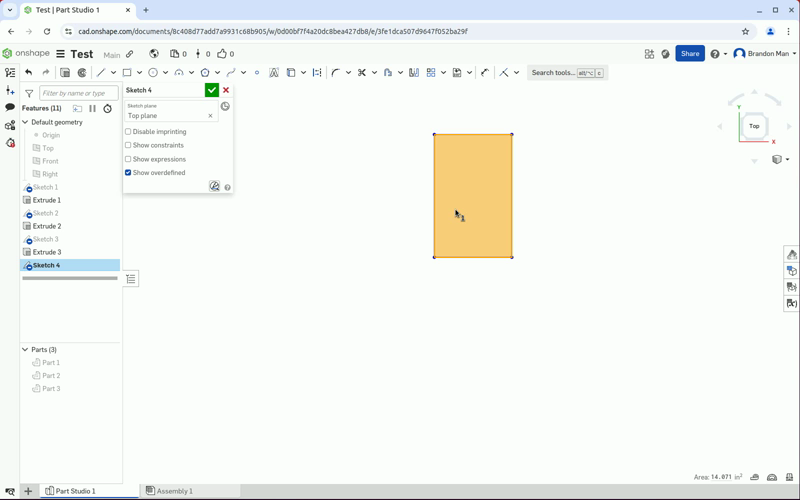
scroll(-6)
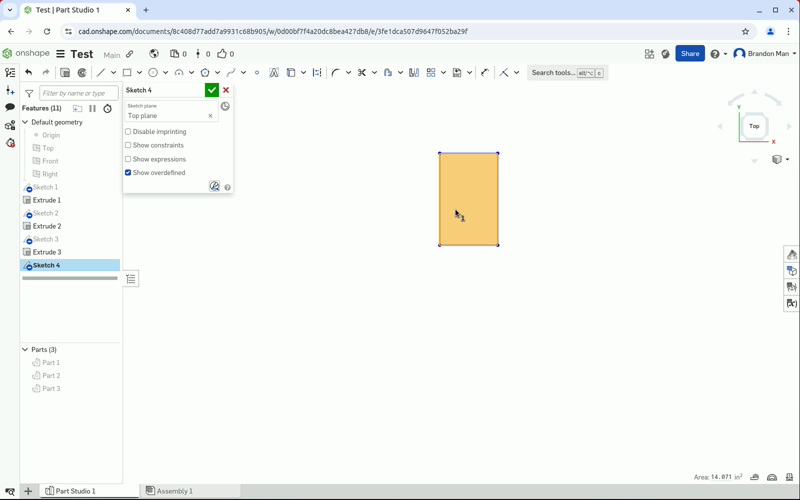
scroll(-6)
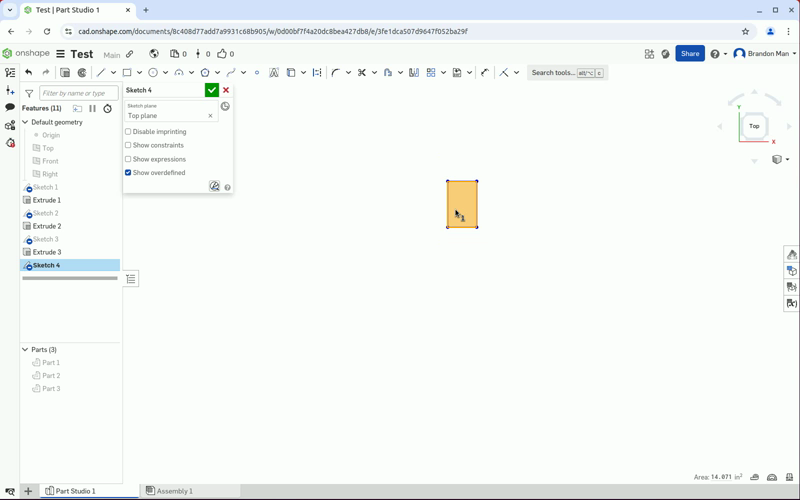
scroll(-6)
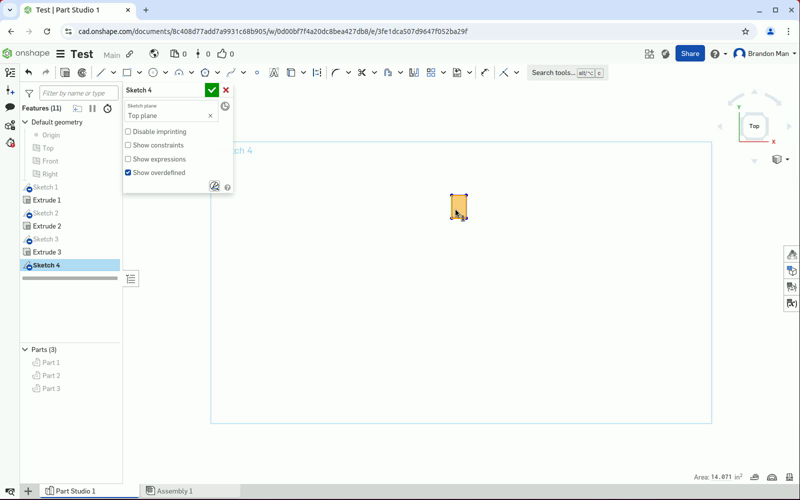
mouse_move(73, 352)
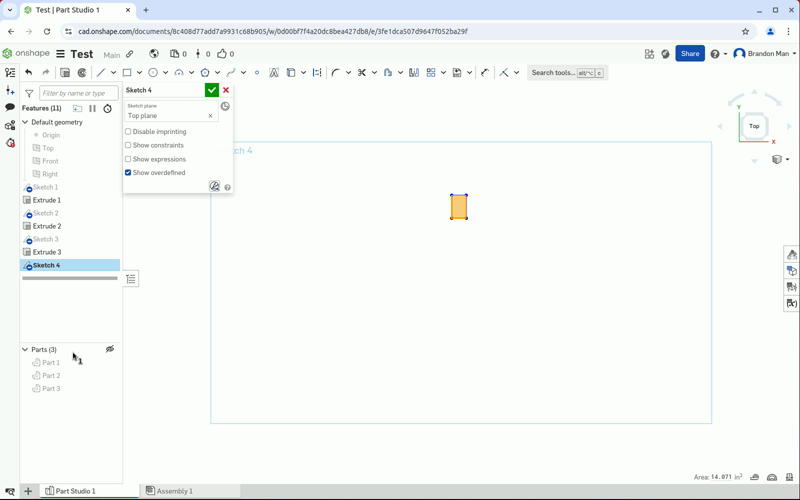
key(shift+y)
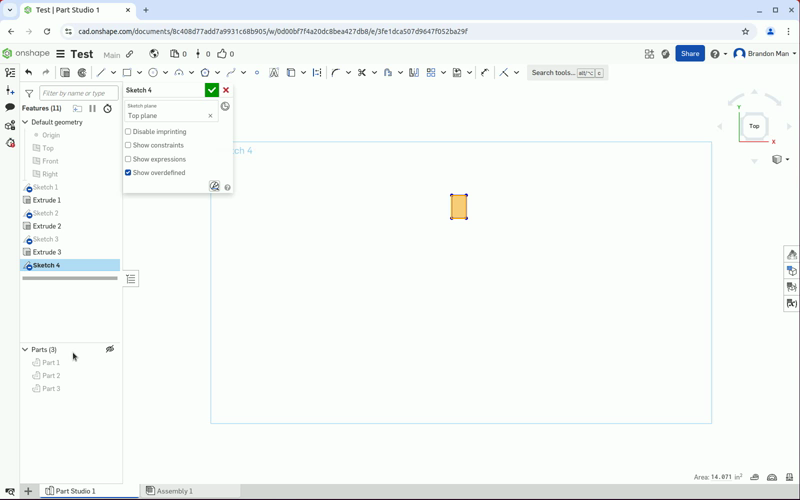
key(shift+e)
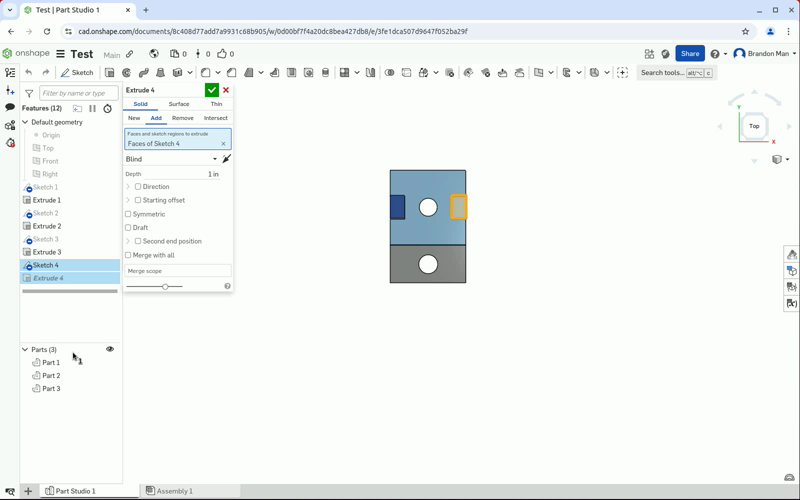
mouse_move(143, 106)
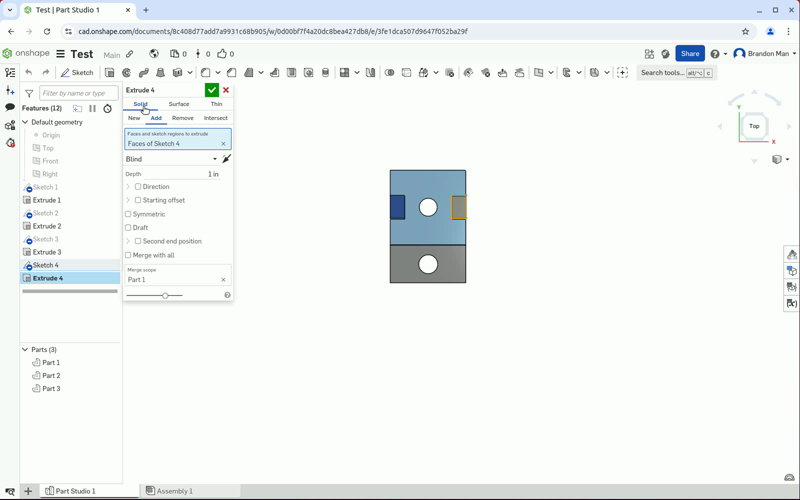
click(143, 106)
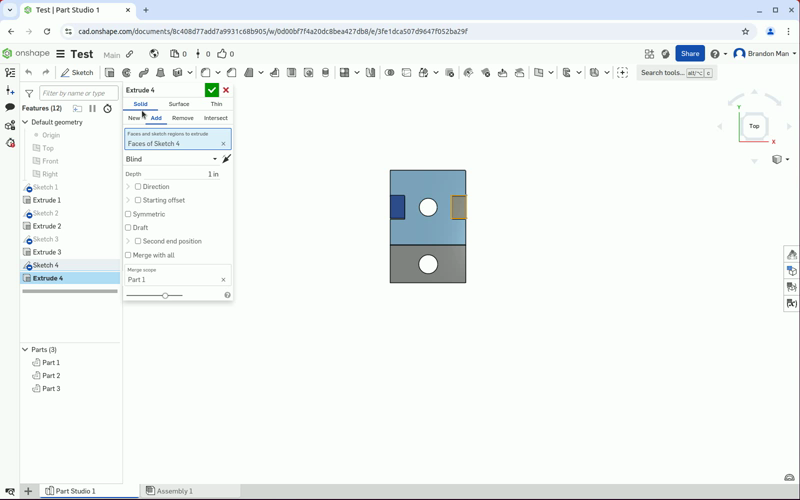
mouse_move(137, 120)
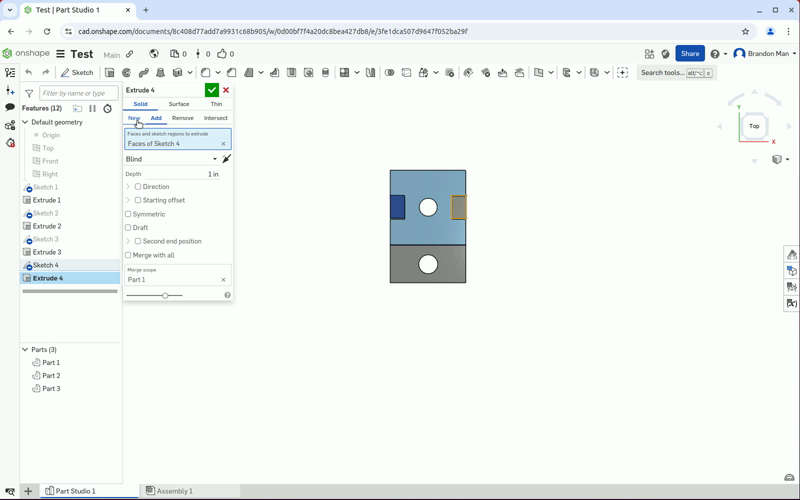
click(137, 120)
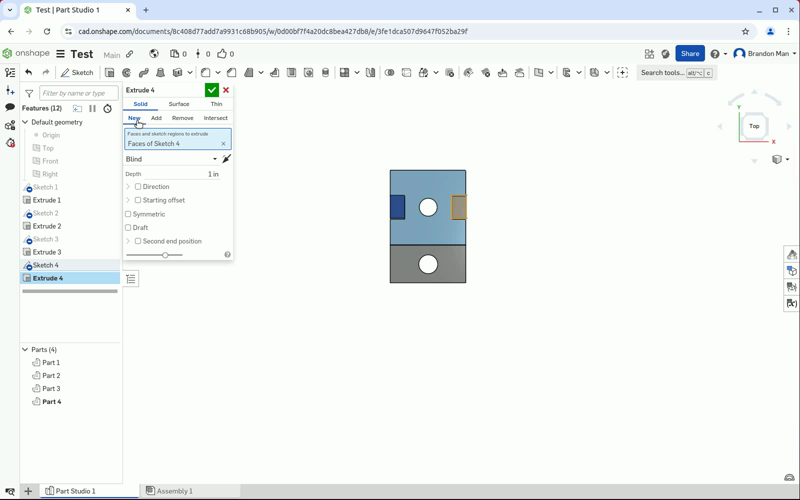
key(tab, 4)
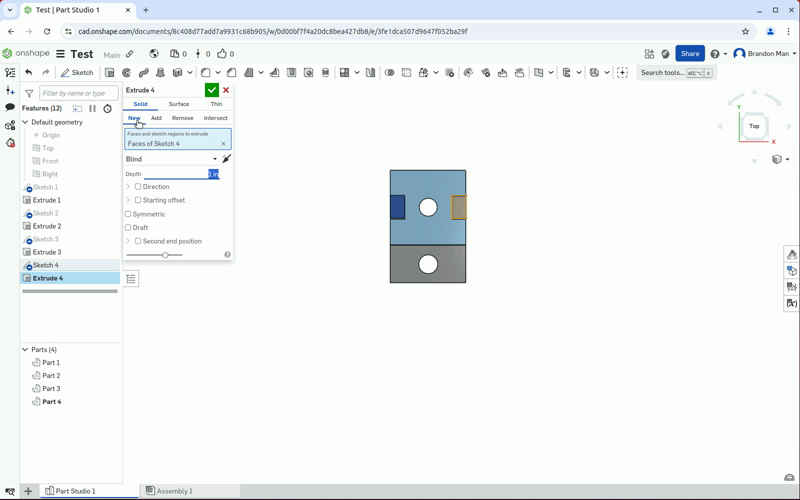
text(7.703)
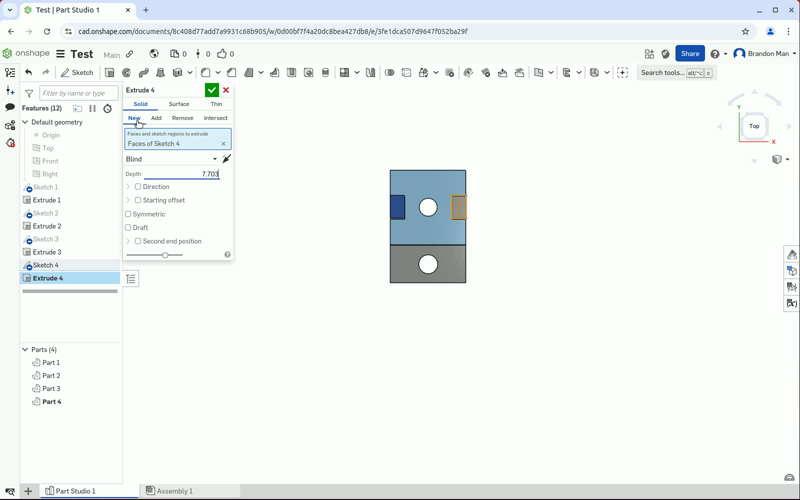
key(enter)
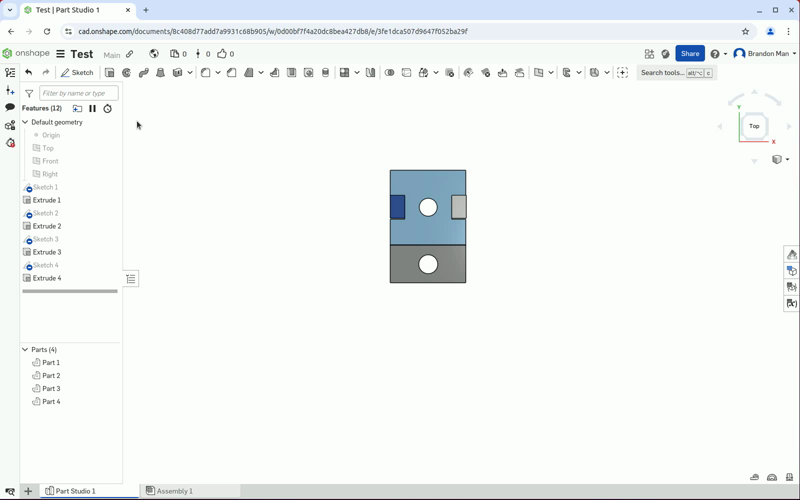
key(shift+h)
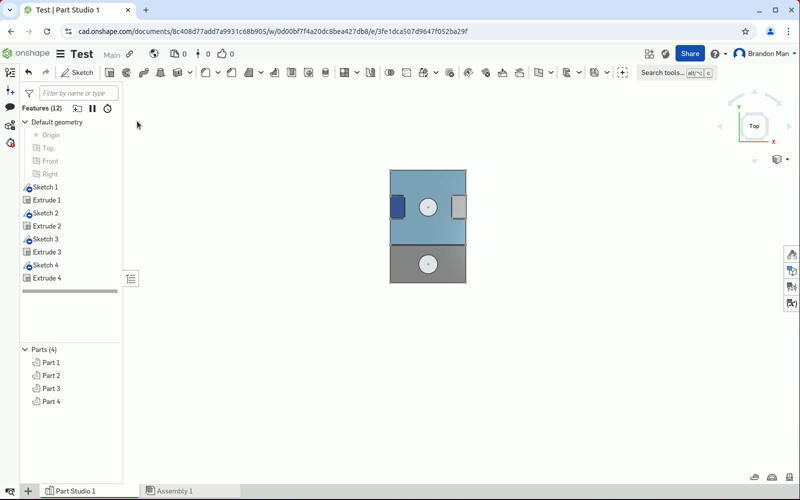
key(shift+h)
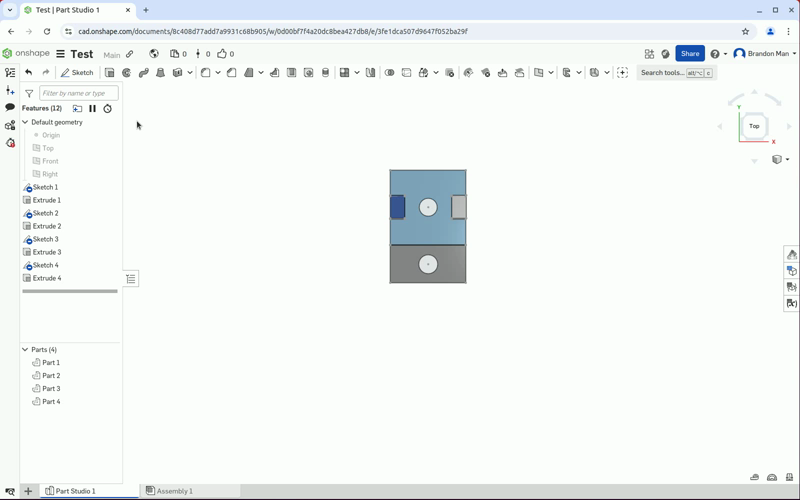
key(shift+7)
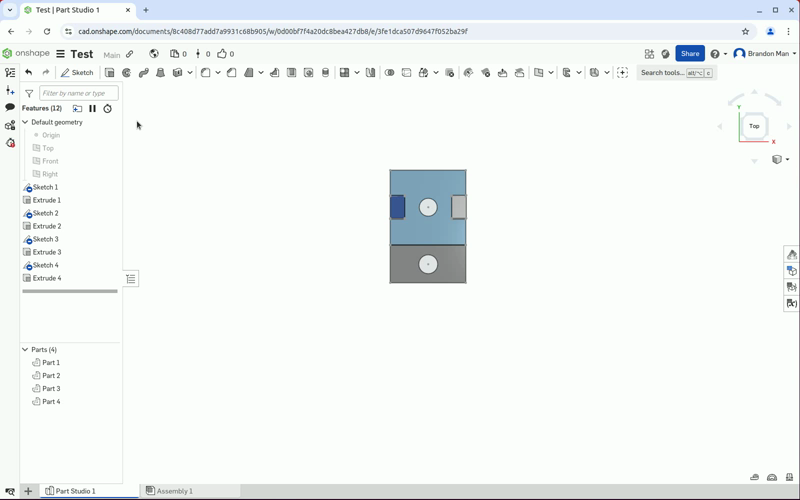
key(up, 3)
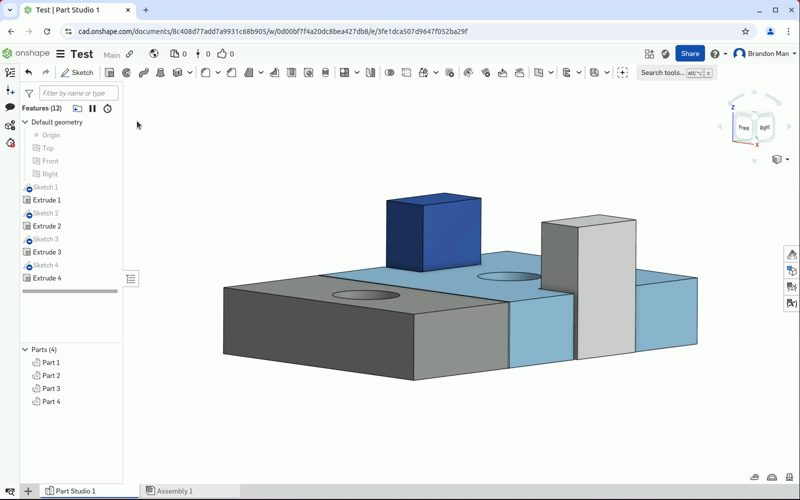
key(left, 3)
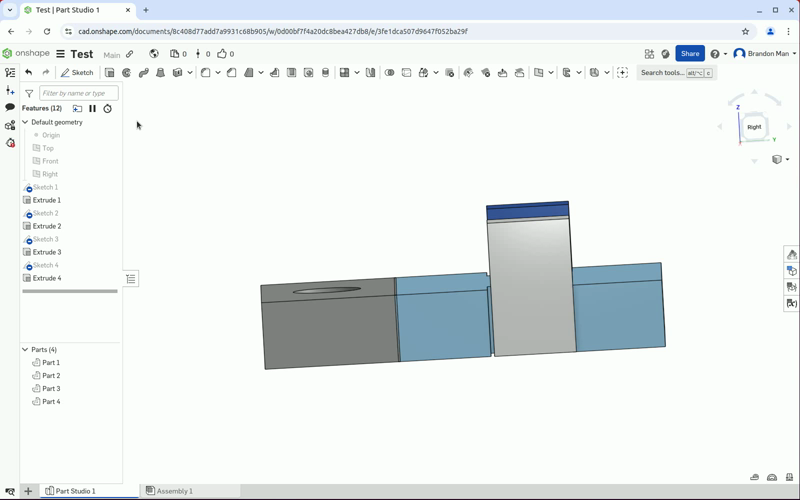
key(right, 3)
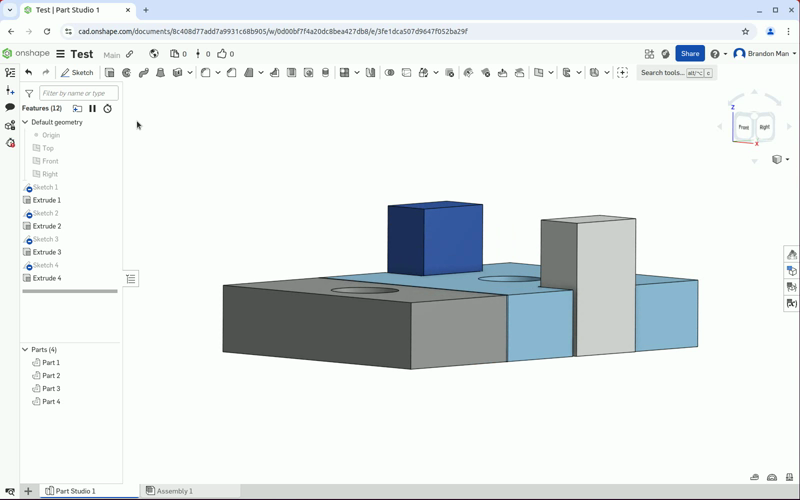
key(down, 3)
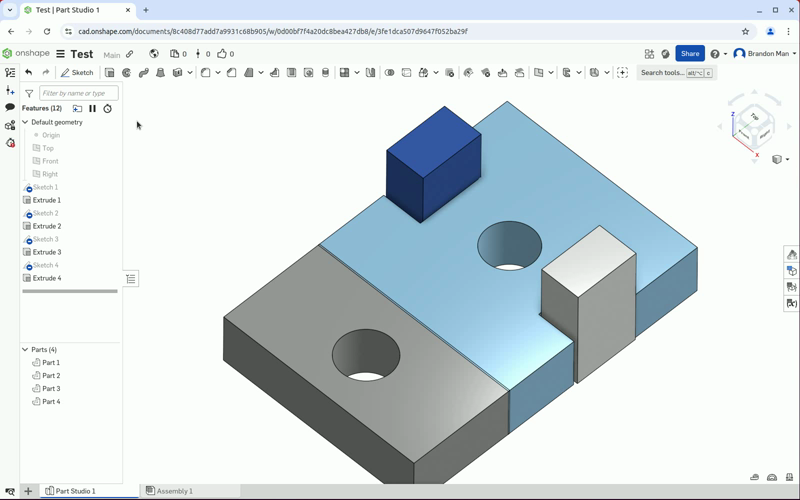
mouse_move(73, 189)
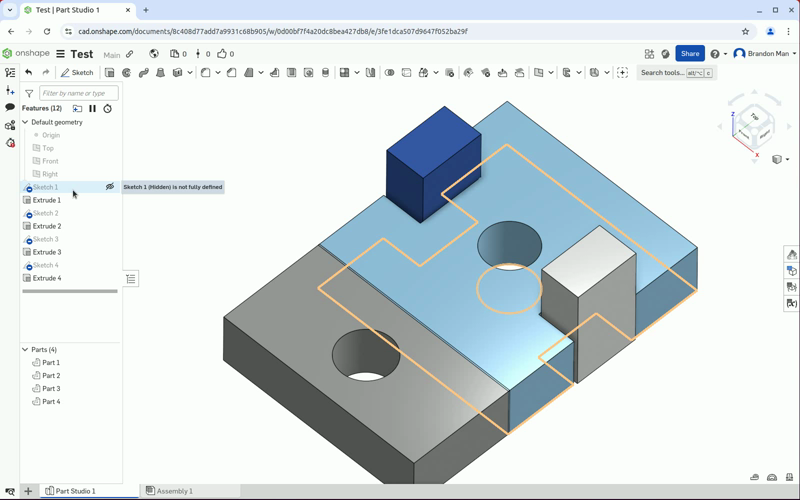
click(73, 189)